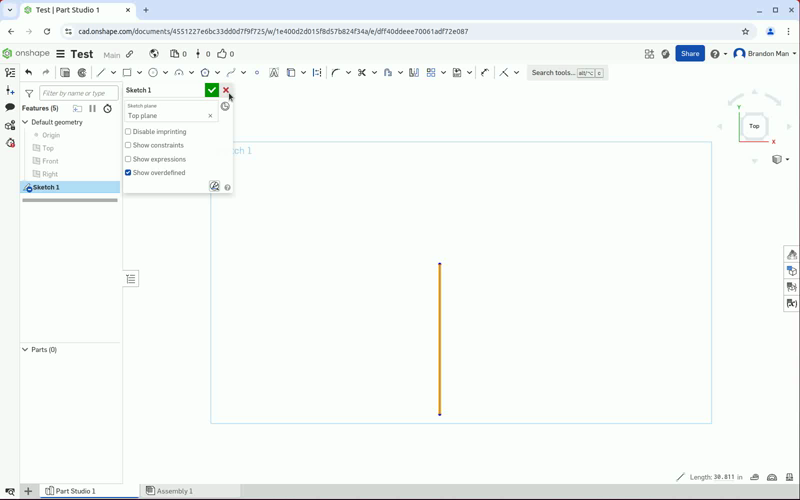
key(shift+h)
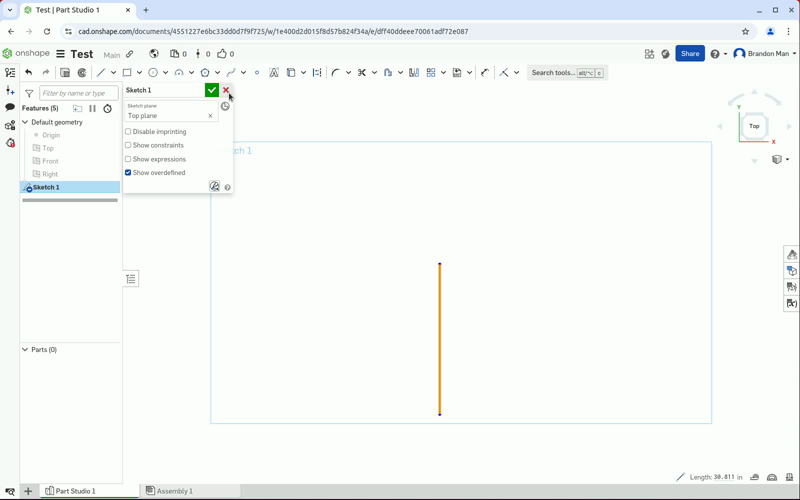
key(shift+s)
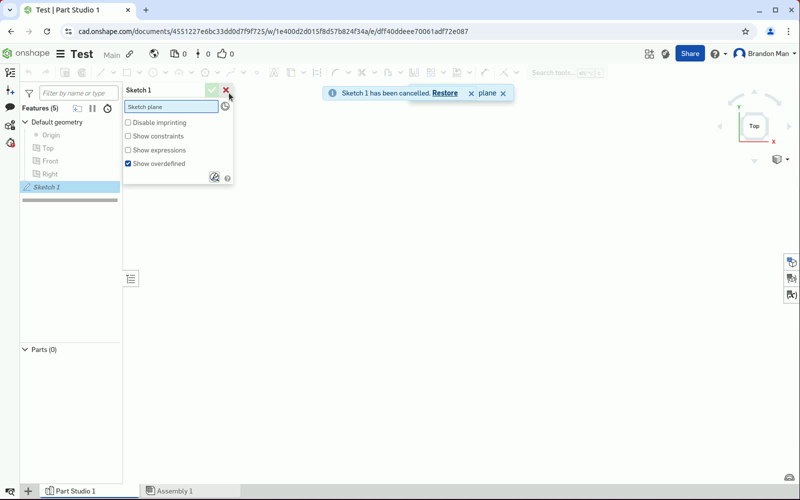
mouse_move(73, 150)
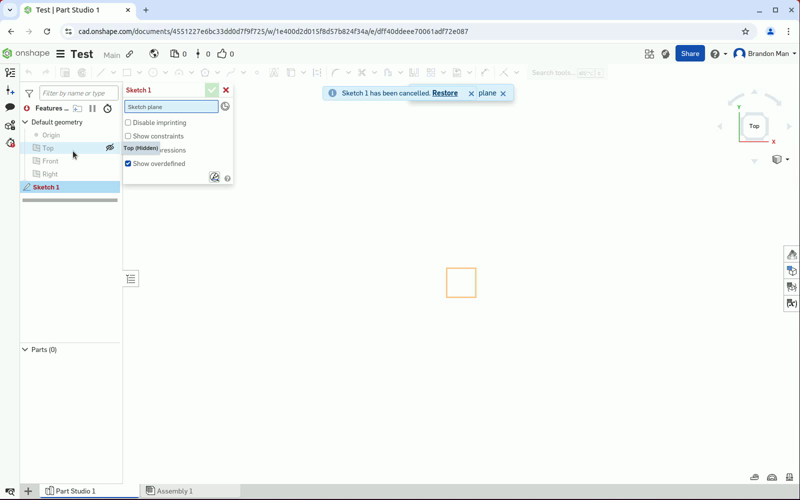
click(73, 150)
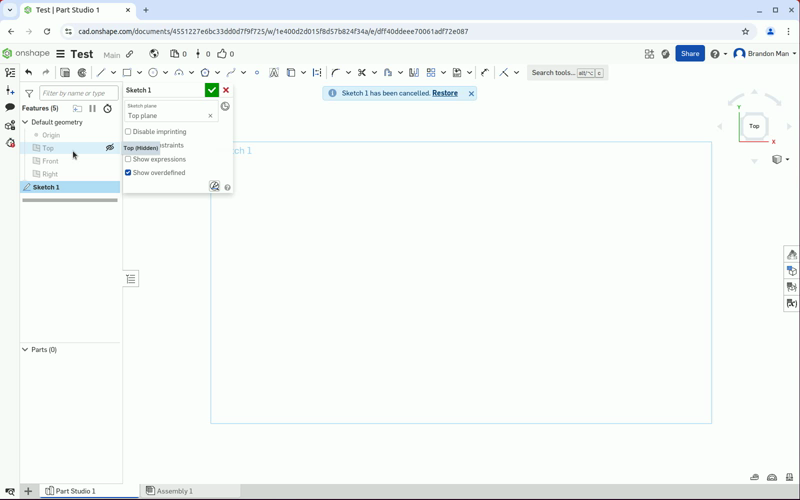
mouse_move(73, 352)
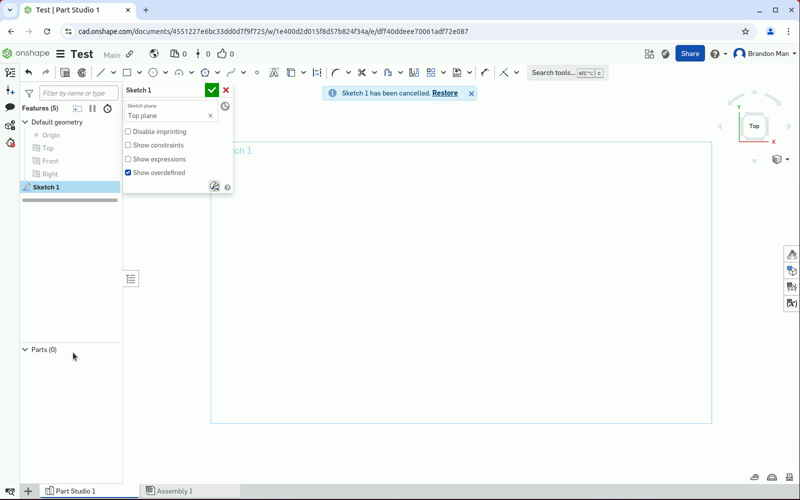
key(y)
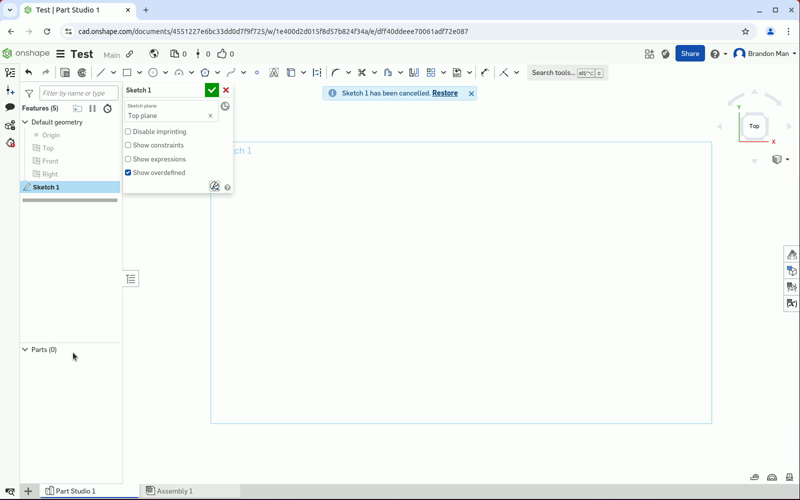
key(l)
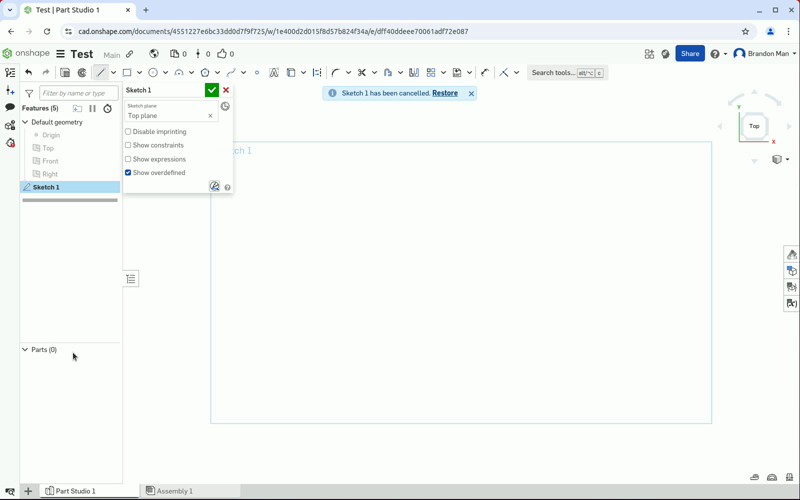
key_down(shift)
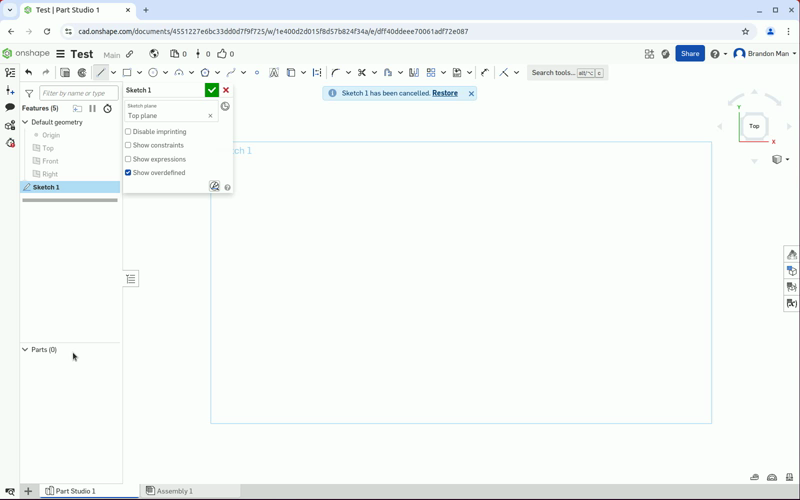
mouse_move(461, 313)
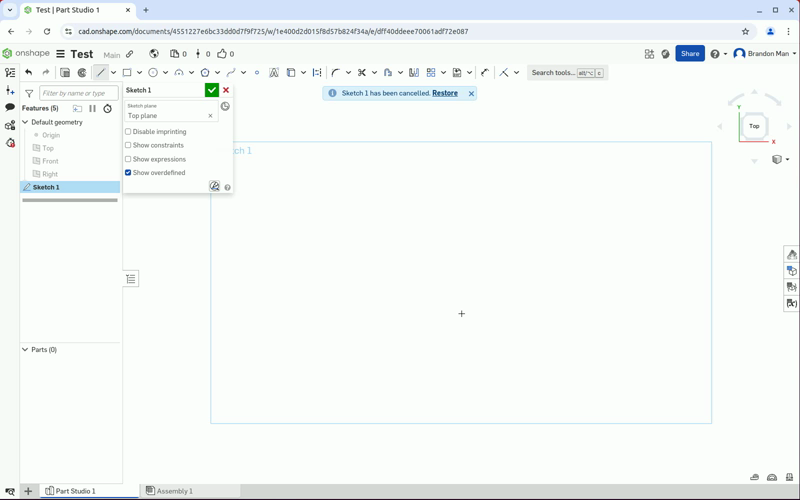
click(461, 313)
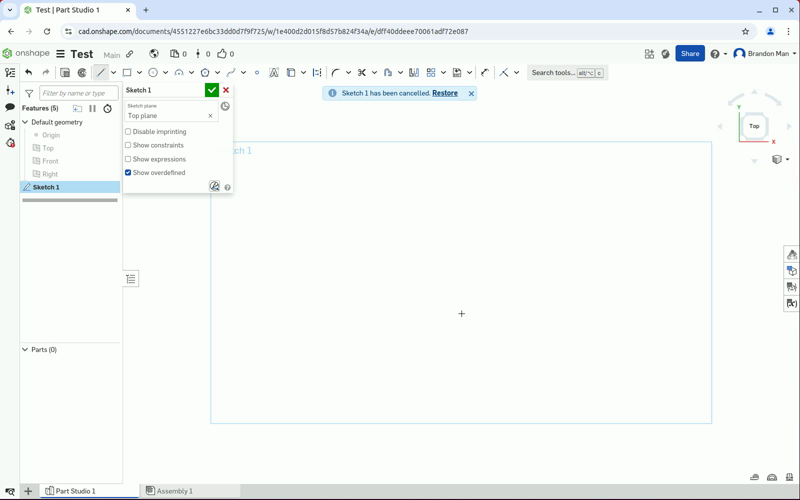
key_up(shift)
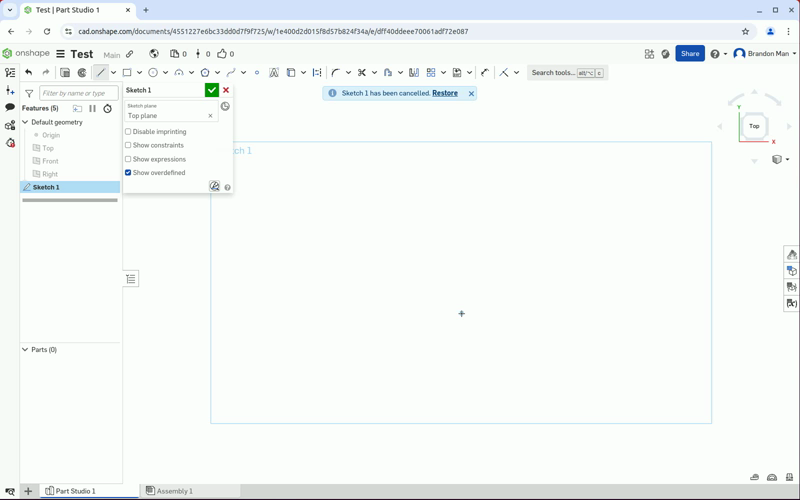
key_down(shift)
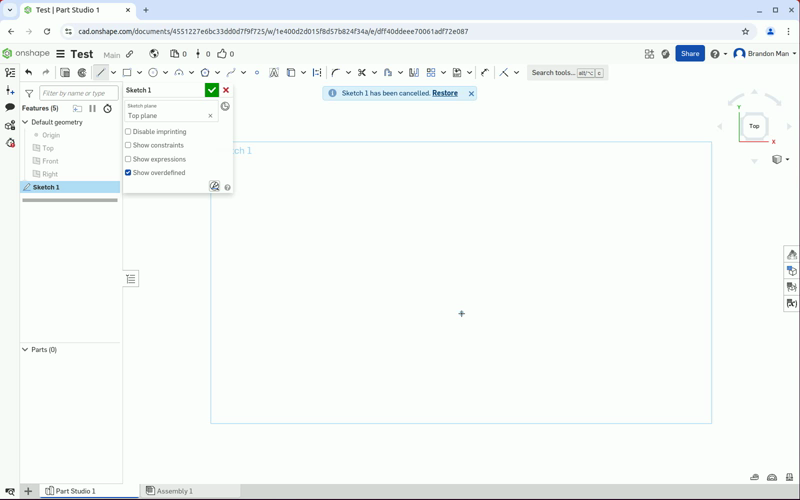
mouse_move(464, 395)
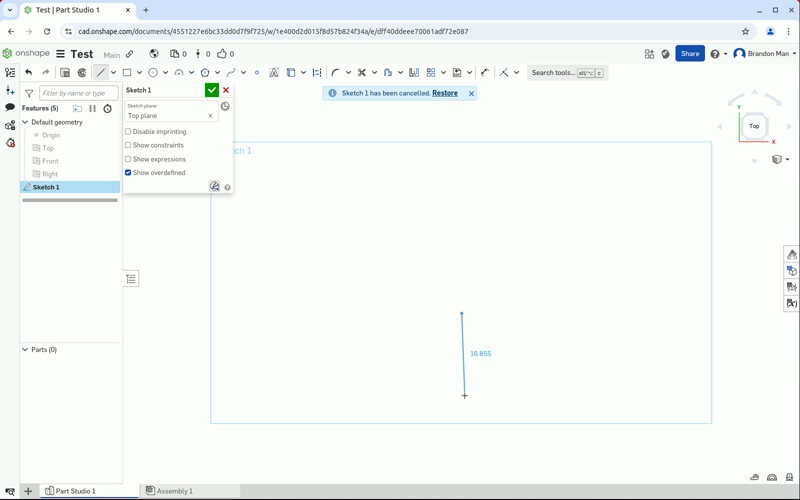
click(464, 395)
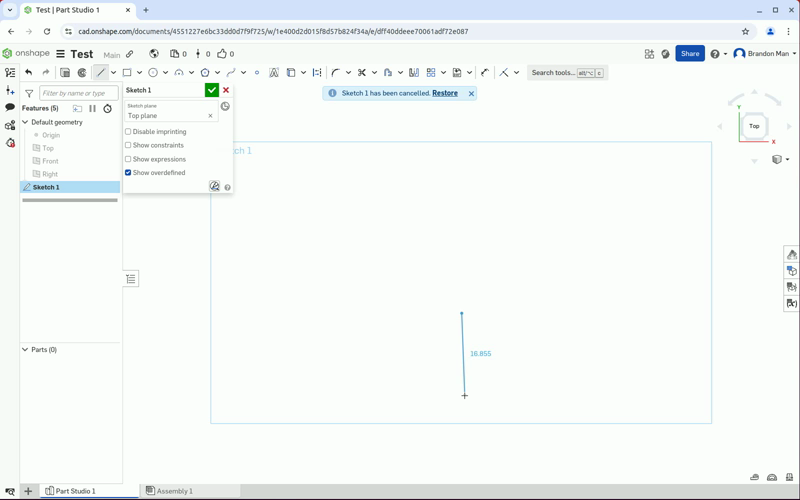
key_up(shift)
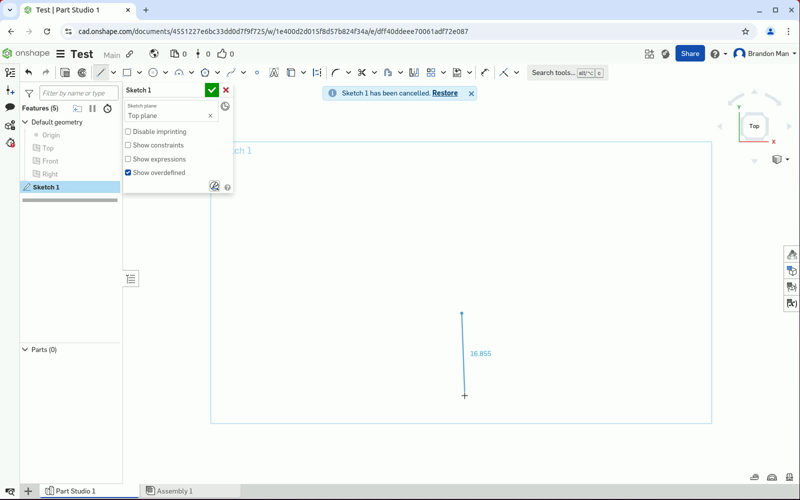
key_down(shift)
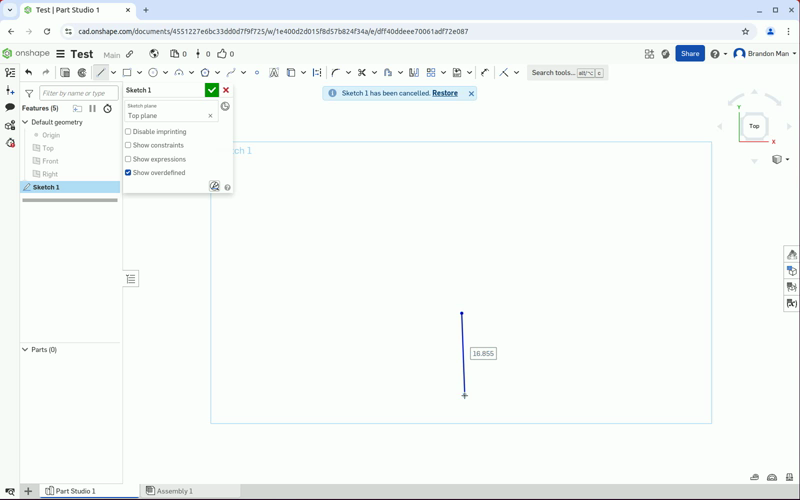
mouse_move(495, 395)
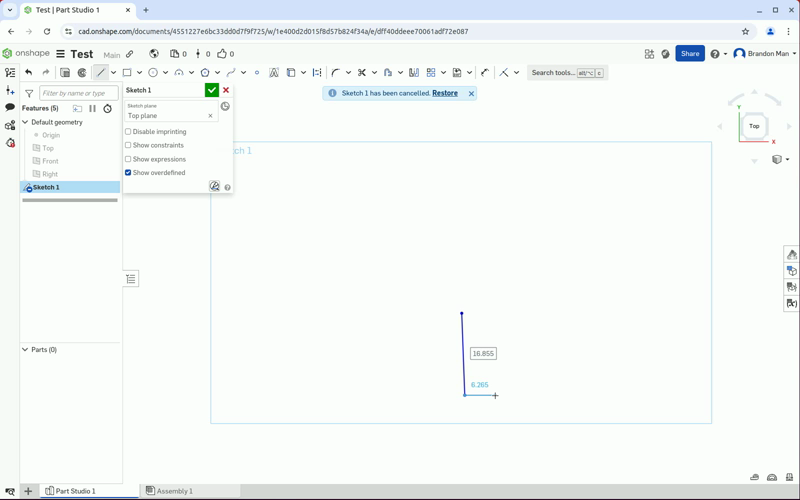
mouse_move(510, 360)
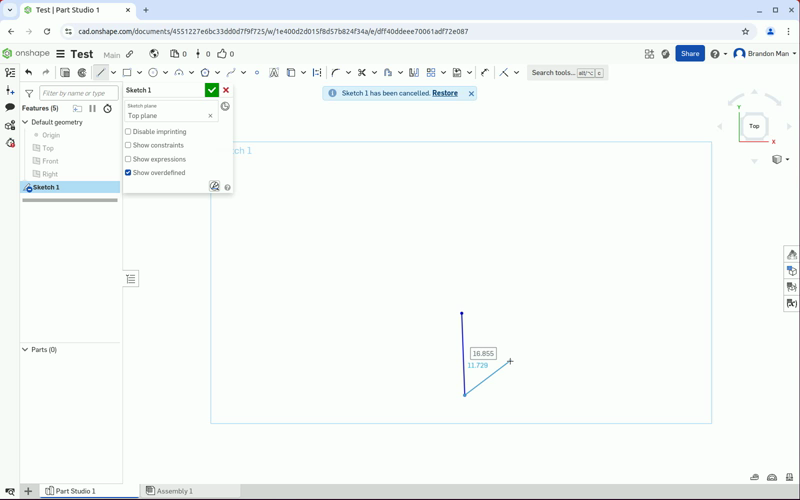
click(510, 360)
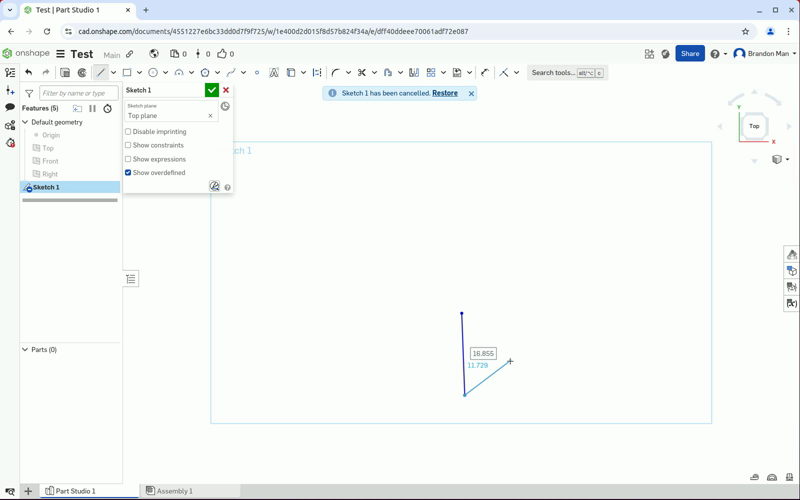
key_up(shift)
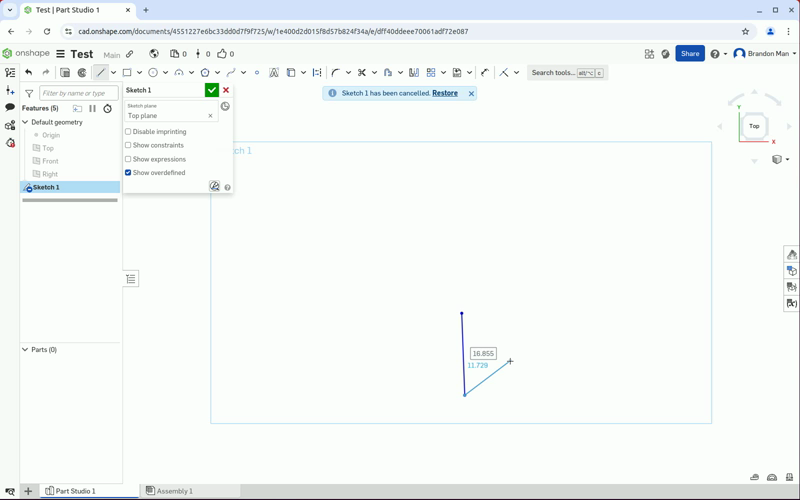
key_down(shift)
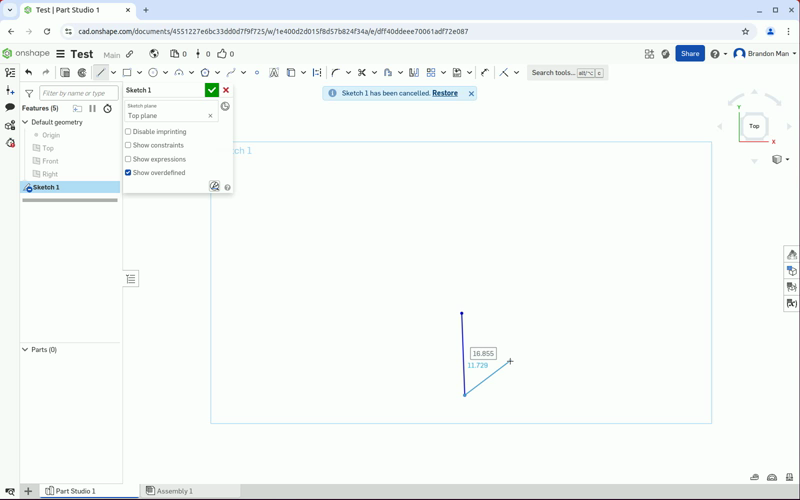
mouse_move(540, 360)
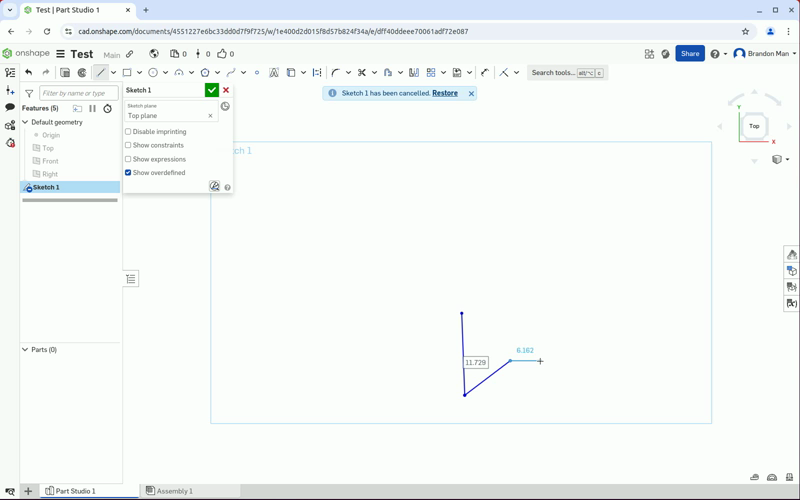
mouse_move(555, 325)
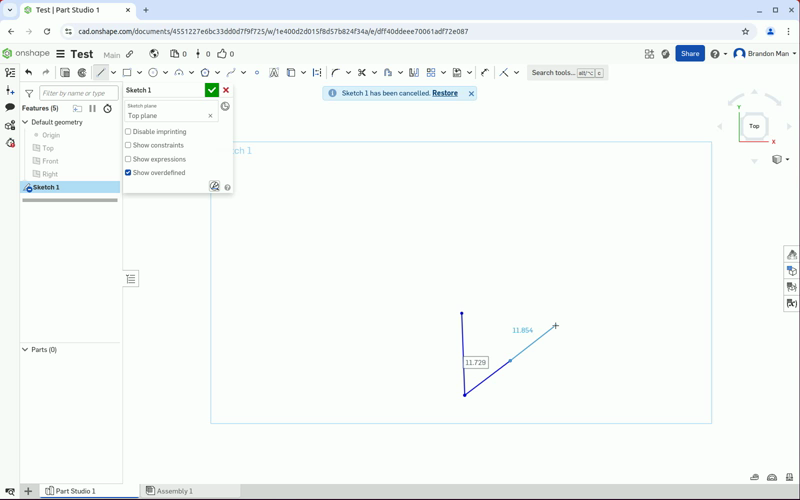
click(555, 325)
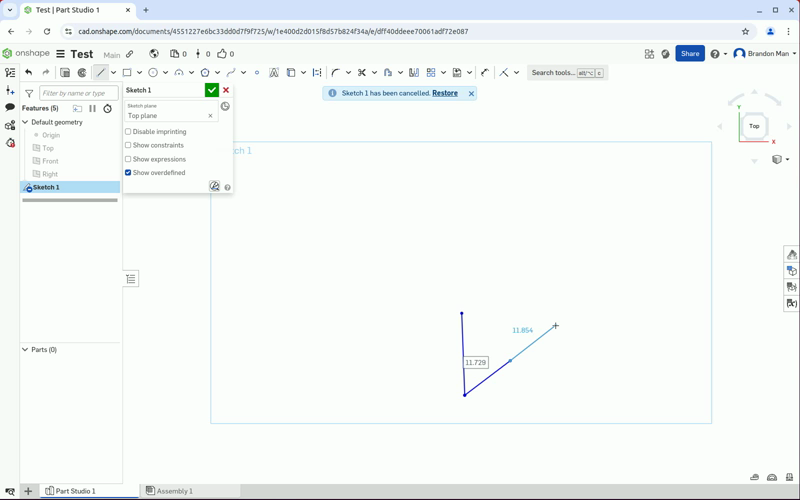
key_up(shift)
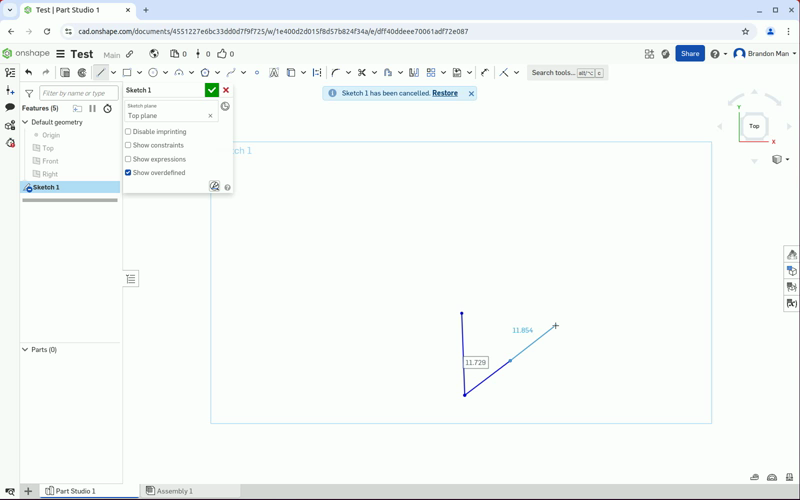
key_down(shift)
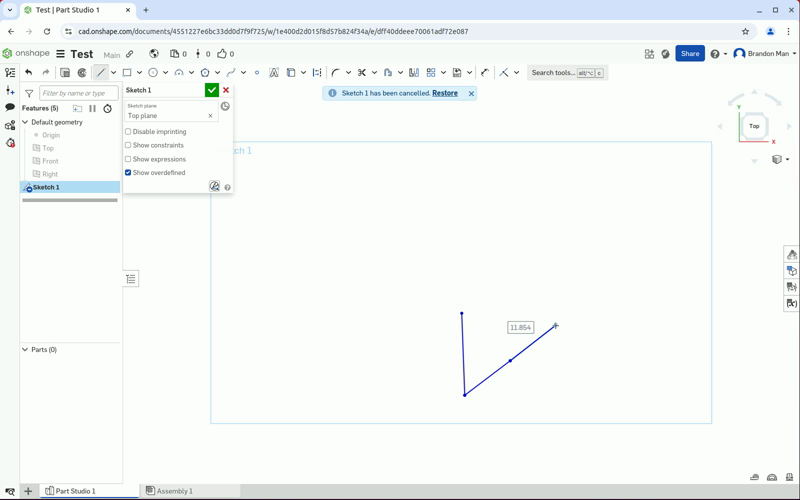
mouse_move(476, 301)
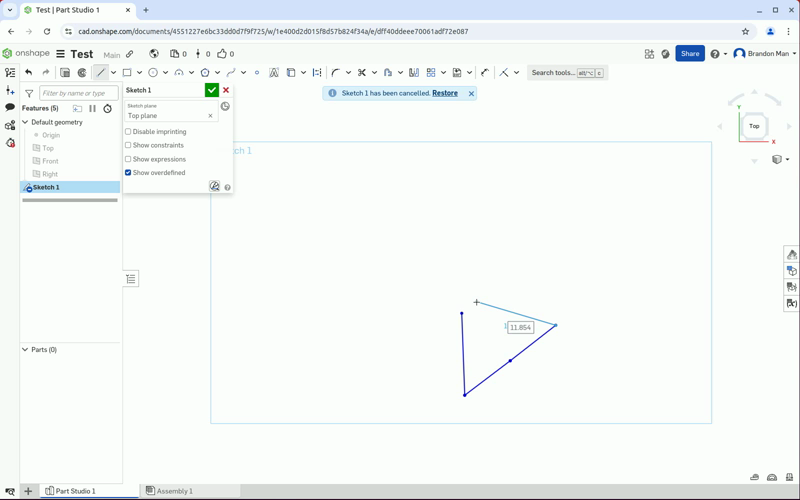
click(476, 301)
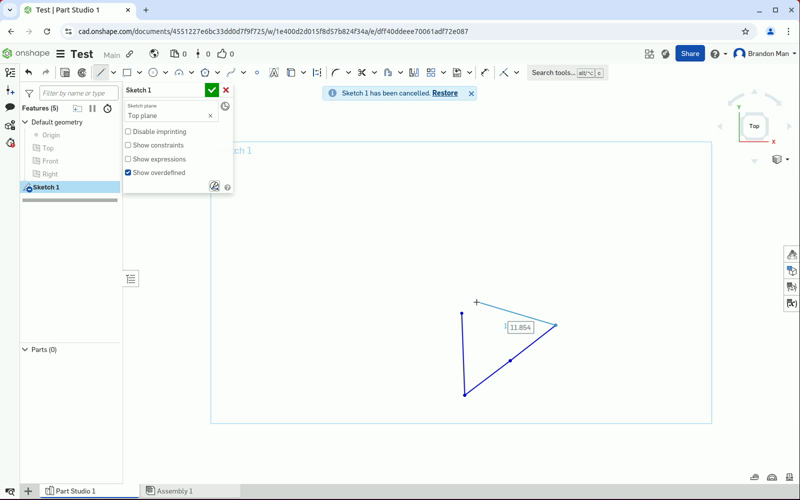
key_up(shift)
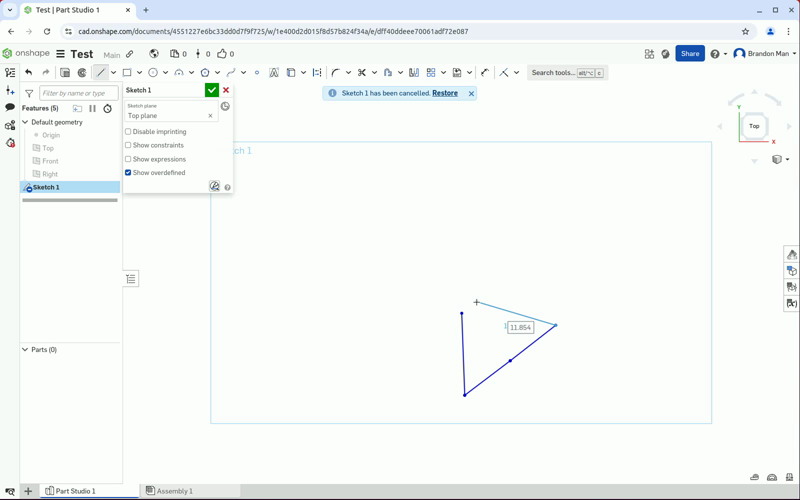
mouse_move(506, 301)
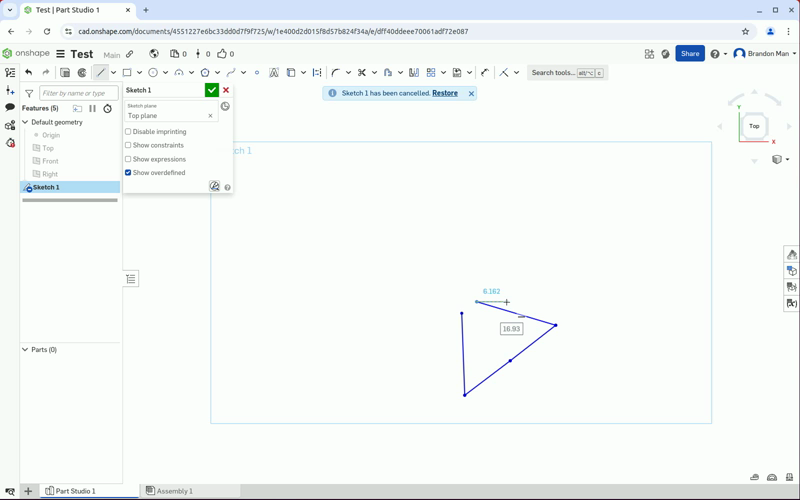
key_down(shift)
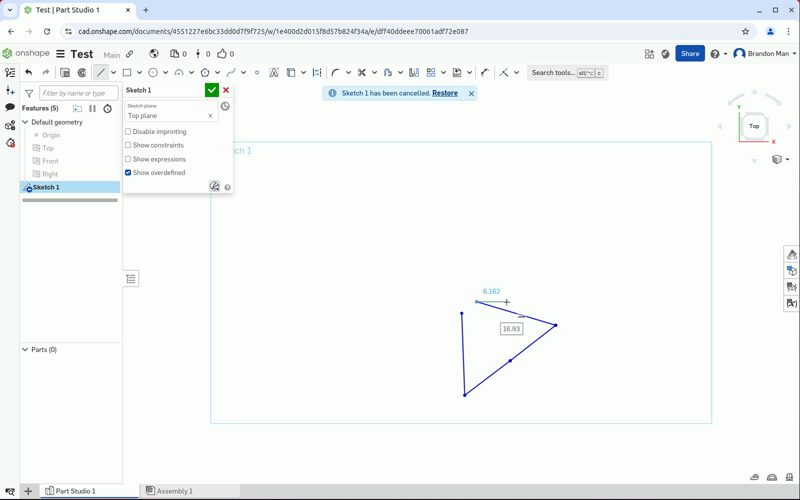
mouse_move(461, 313)
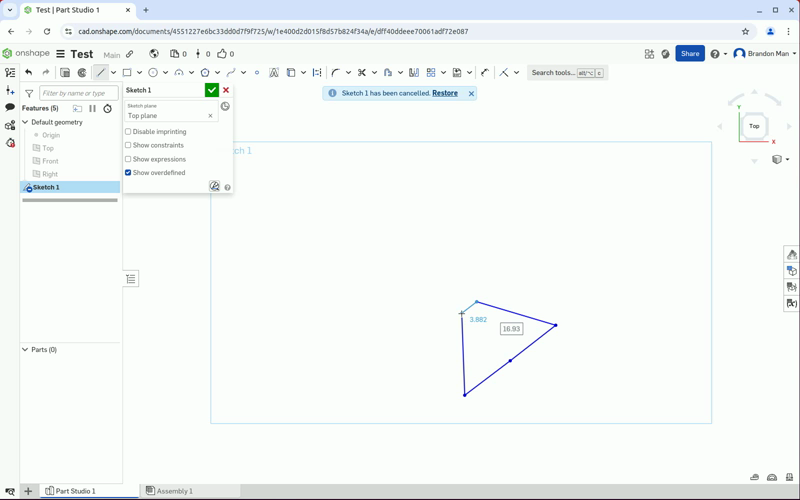
key_up(shift)
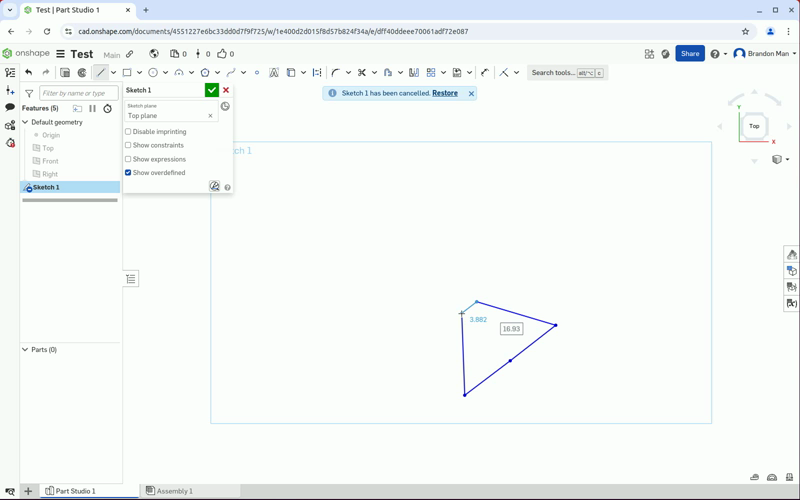
click(461, 313)
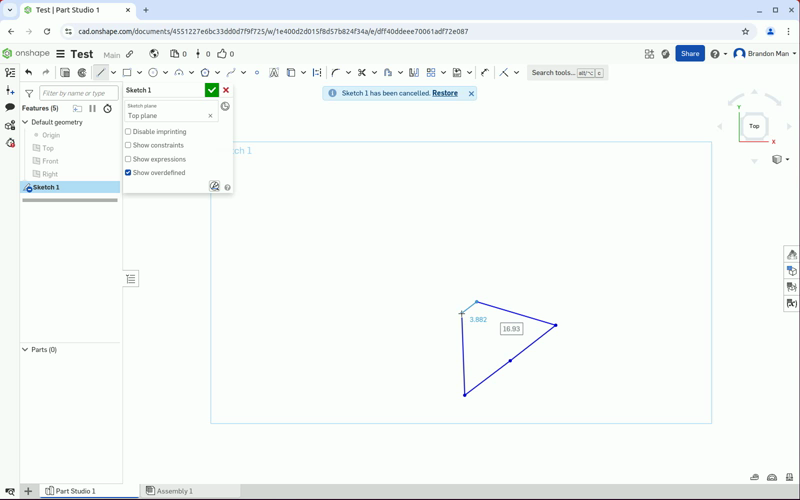
key(esc)
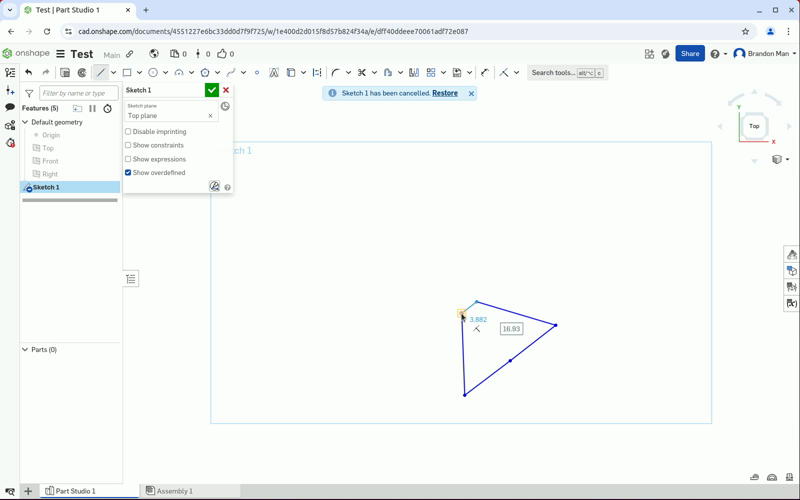
mouse_move(520, 320)
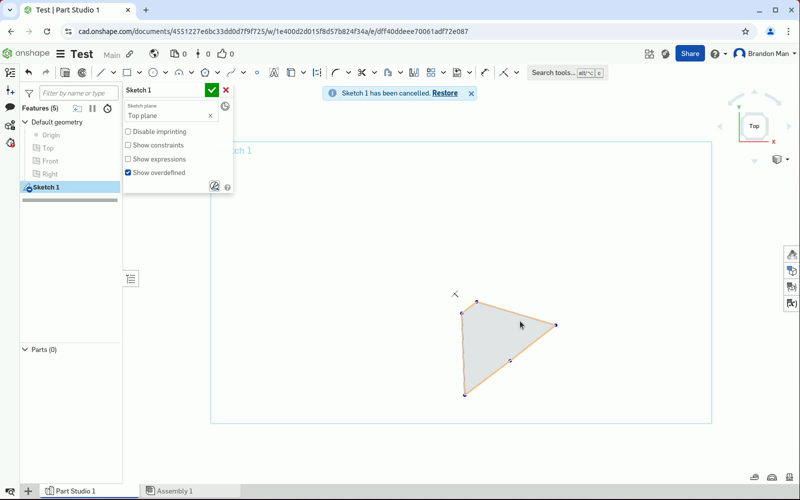
click(520, 320)
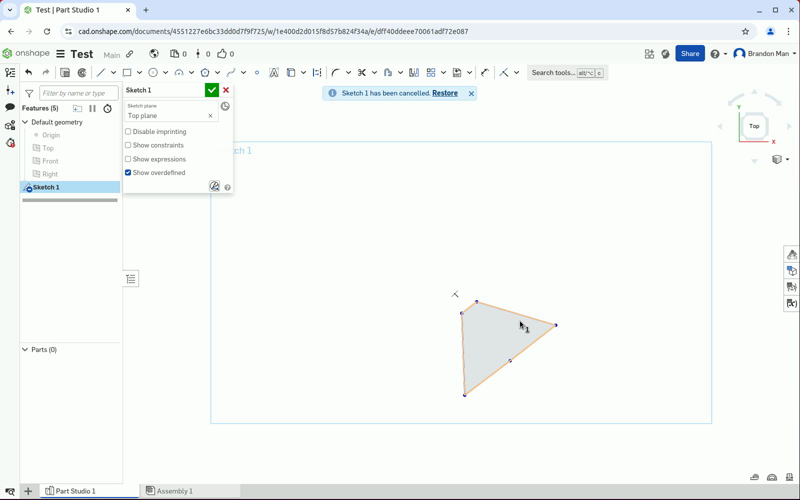
mouse_move(73, 352)
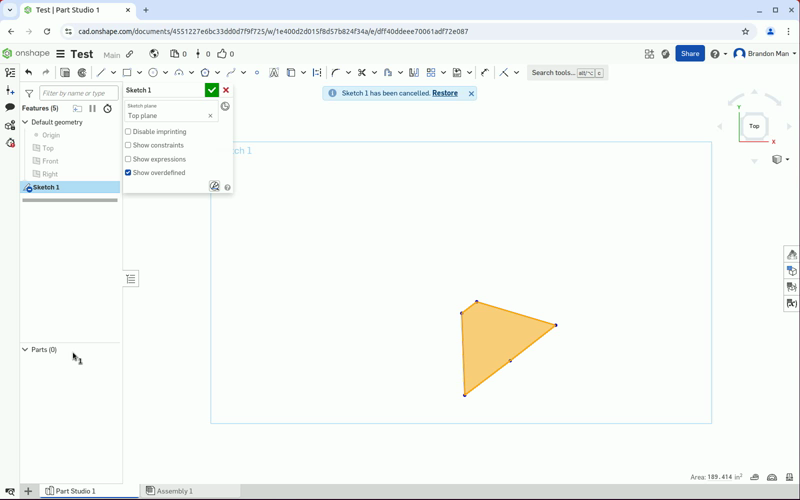
key(shift+y)
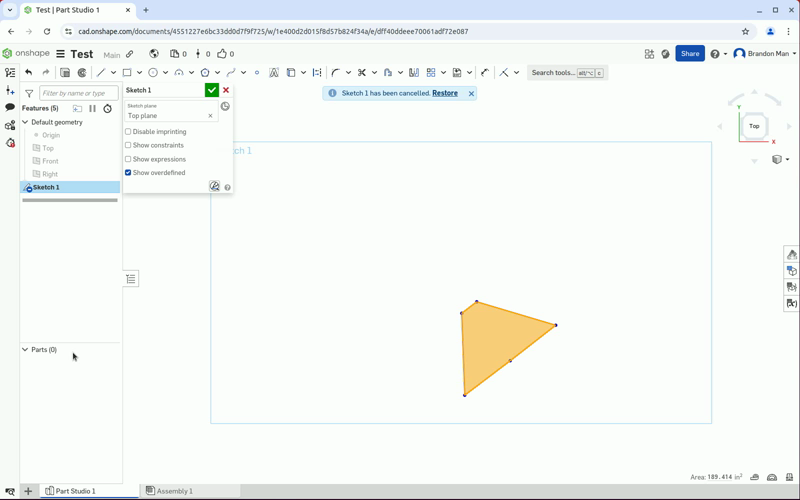
key(shift+e)
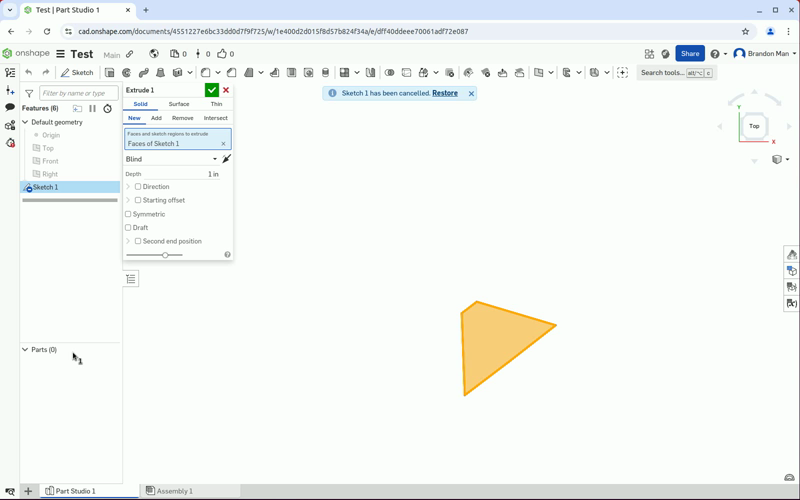
mouse_move(143, 106)
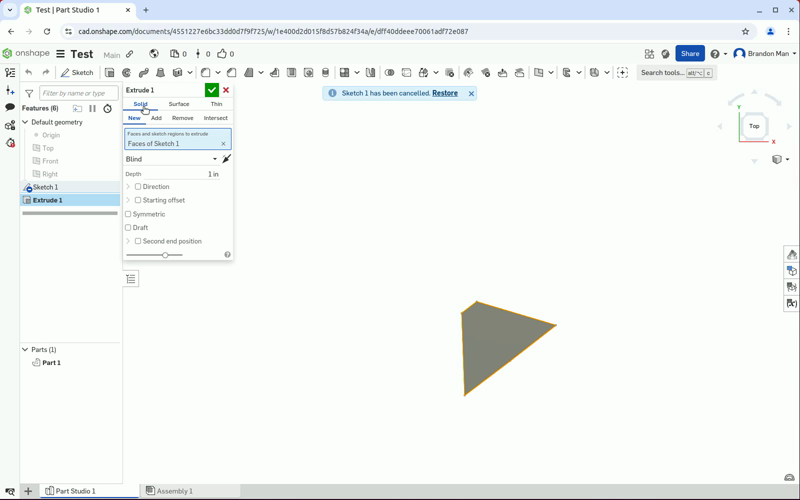
click(143, 106)
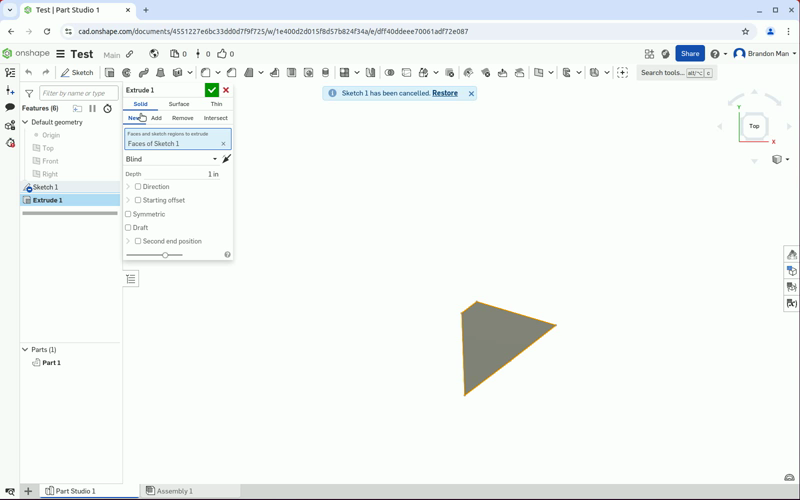
mouse_move(137, 120)
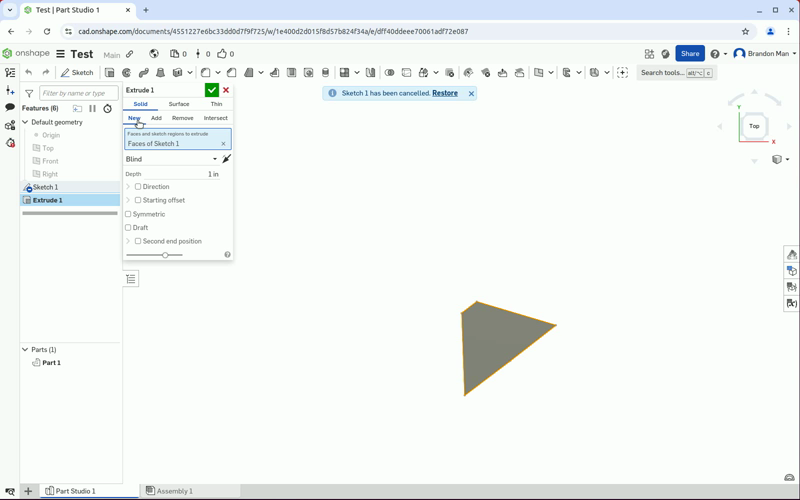
click(137, 120)
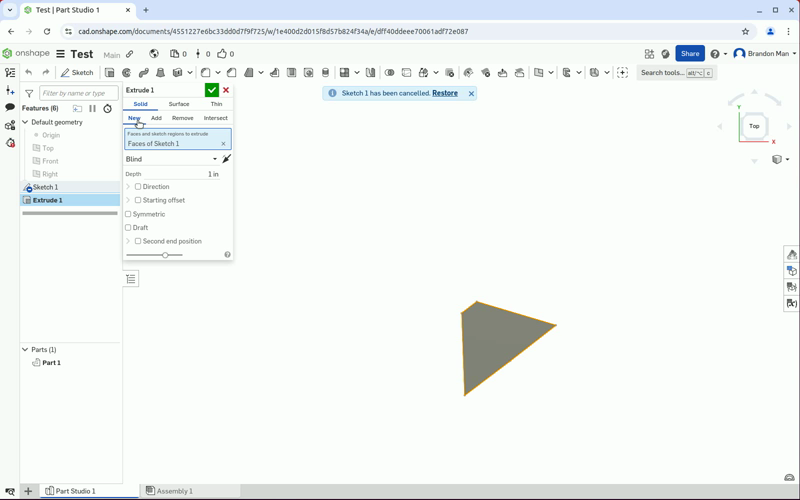
key(tab, 4)
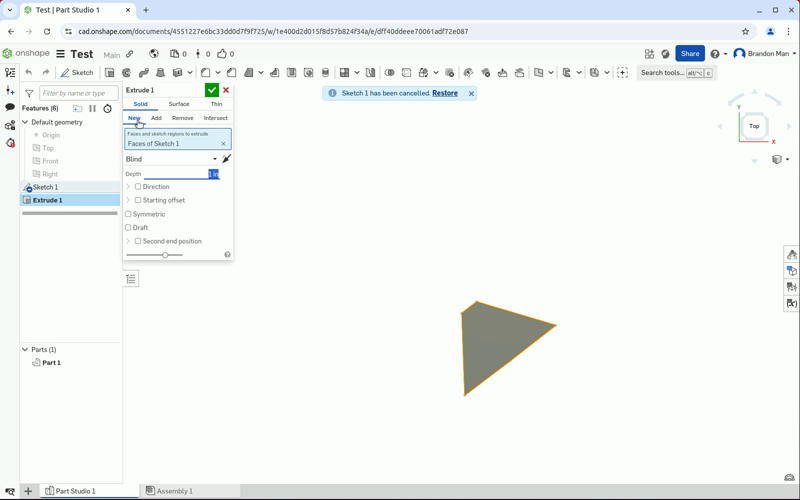
text(0.722)
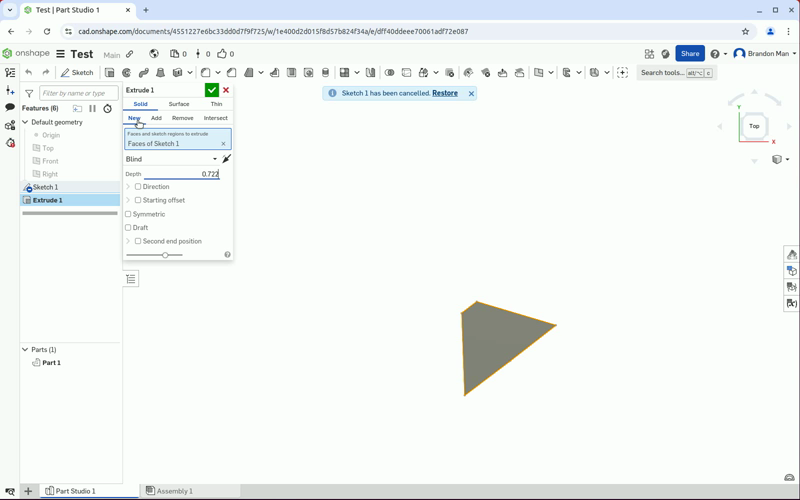
key(enter)
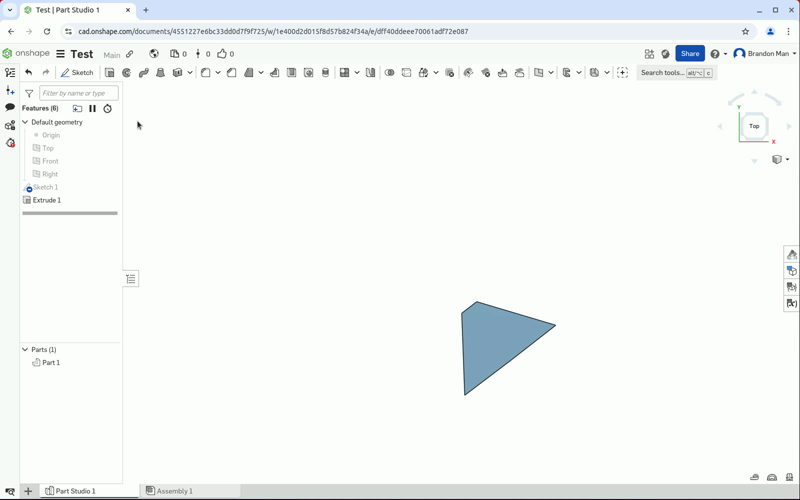
key(shift+h)
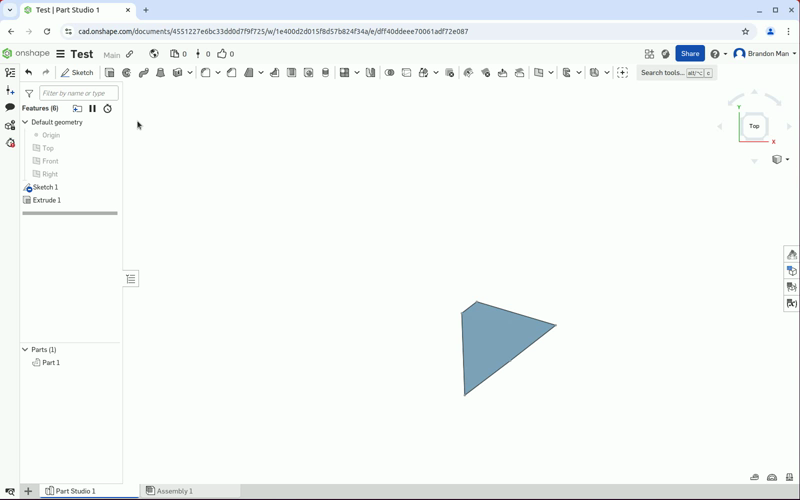
key(shift+h)
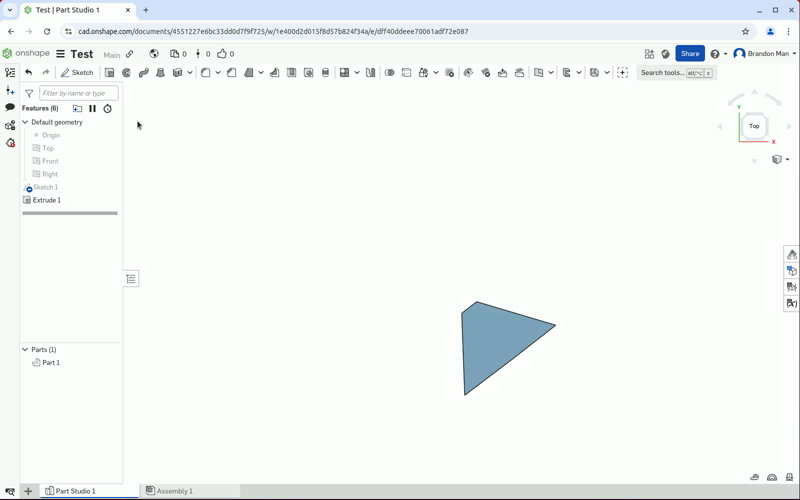
mouse_move(73, 189)
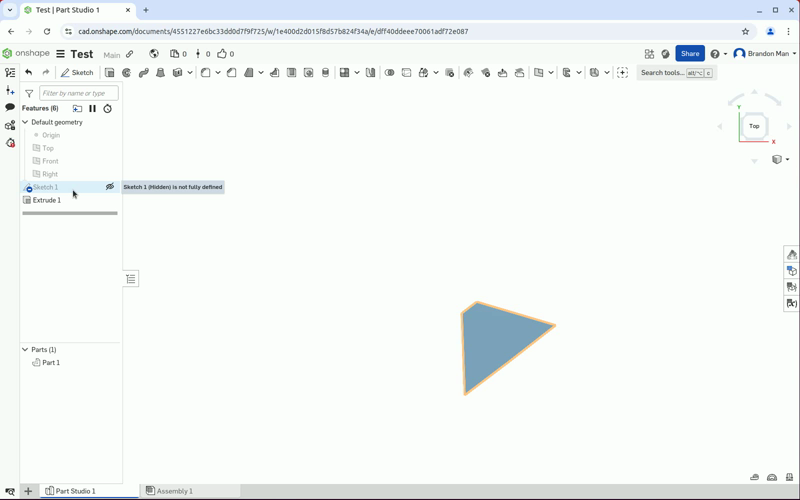
click(73, 189)
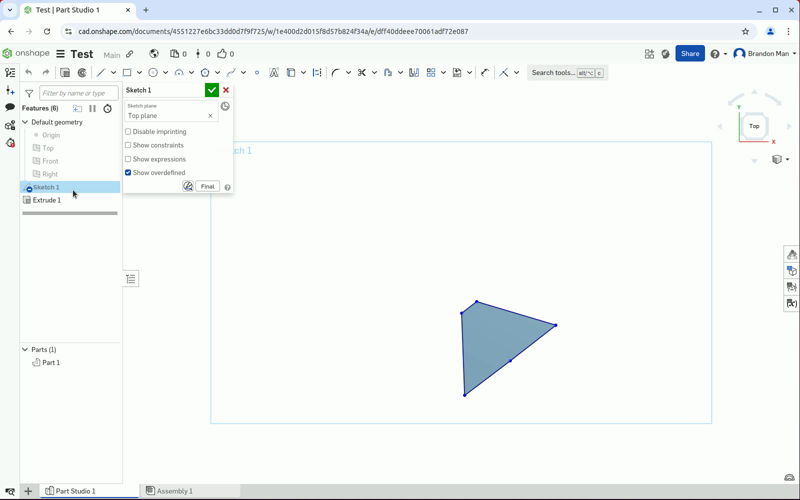
mouse_move(229, 92)
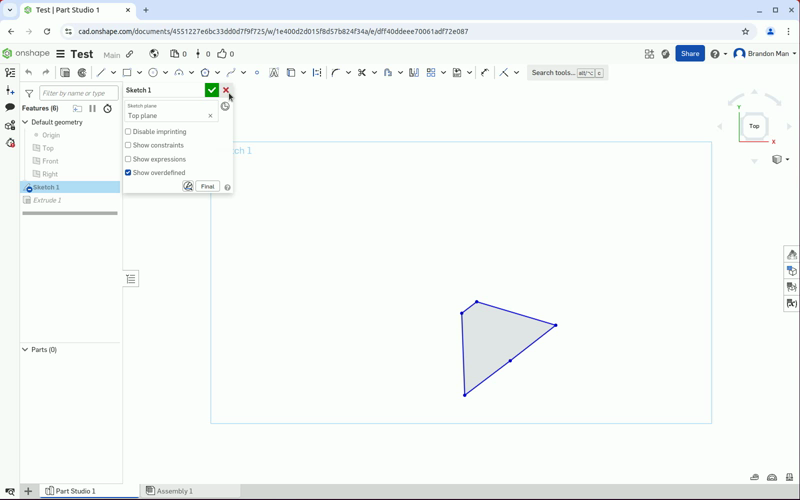
click(229, 92)
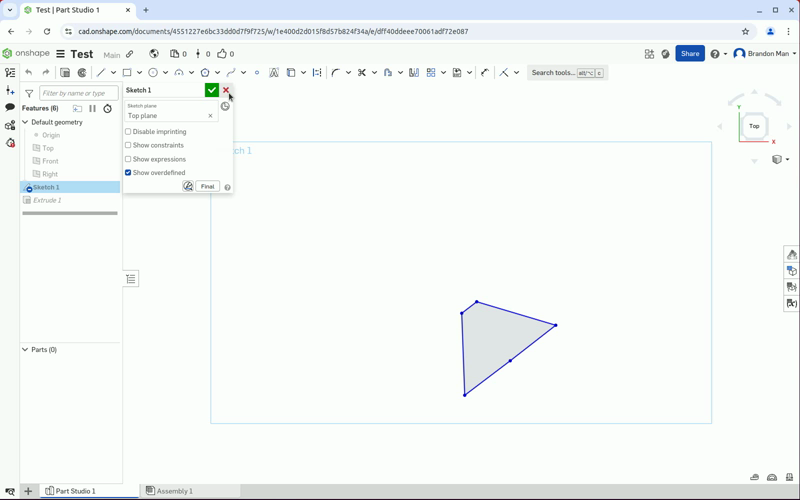
key(shift+s)
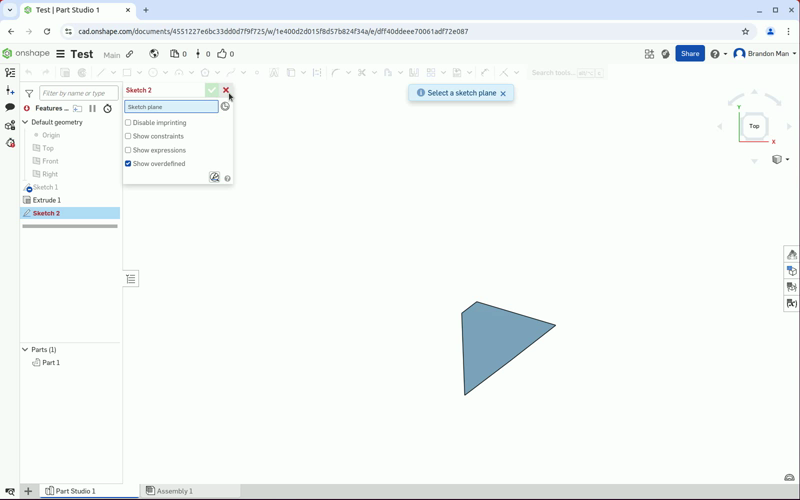
mouse_move(73, 150)
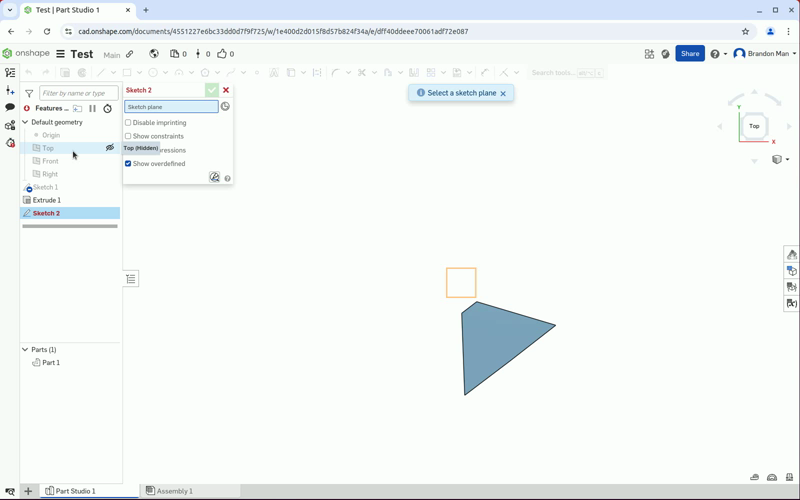
click(73, 150)
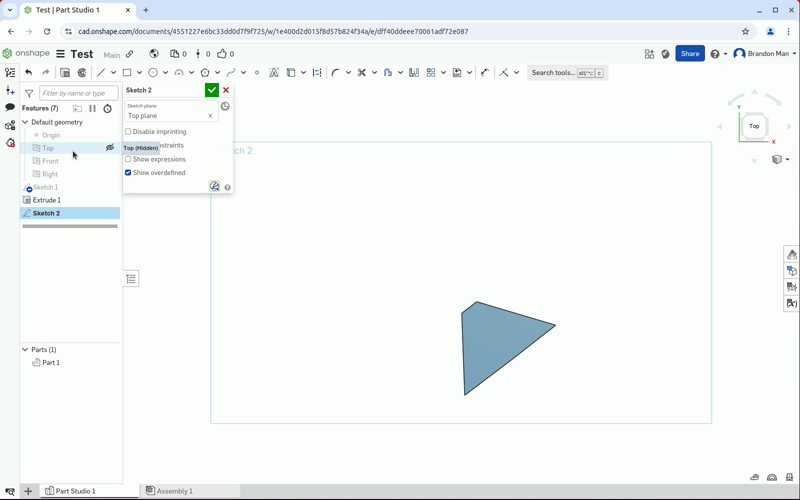
mouse_move(73, 352)
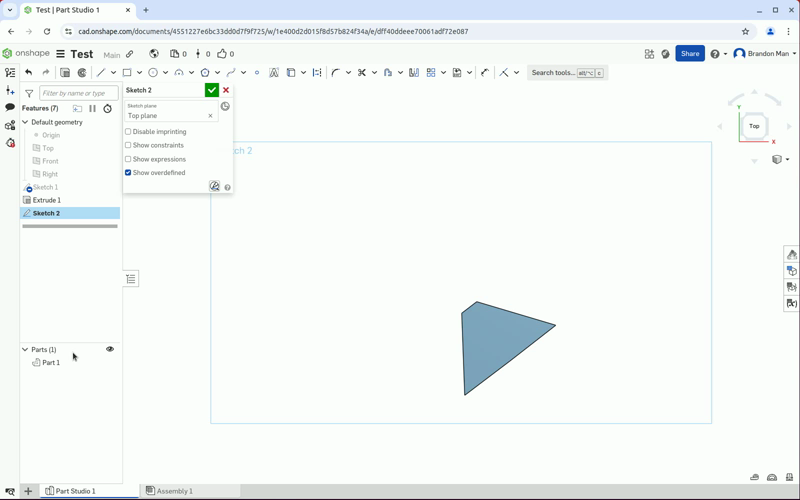
key(y)
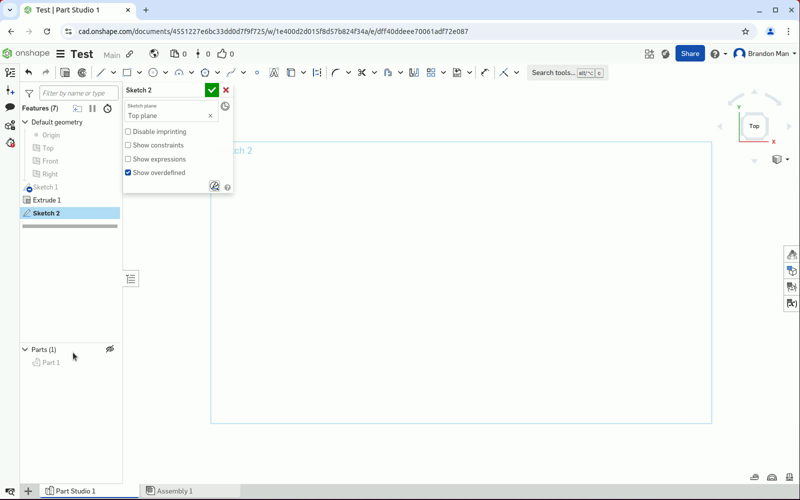
key(l)
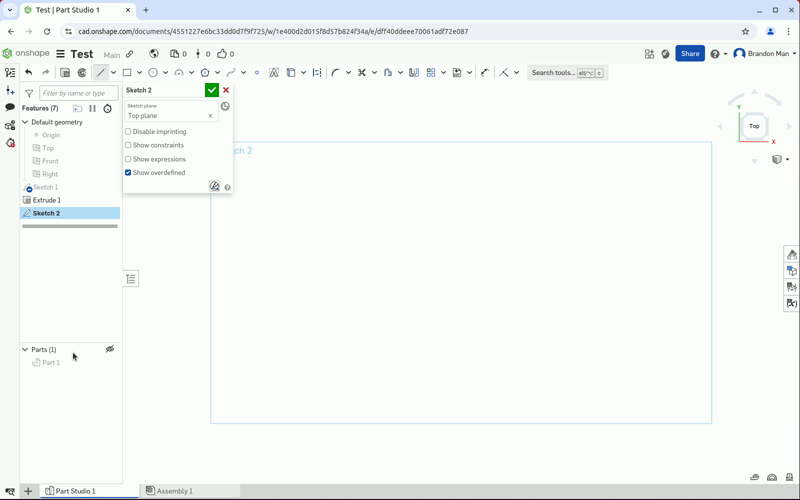
key_down(shift)
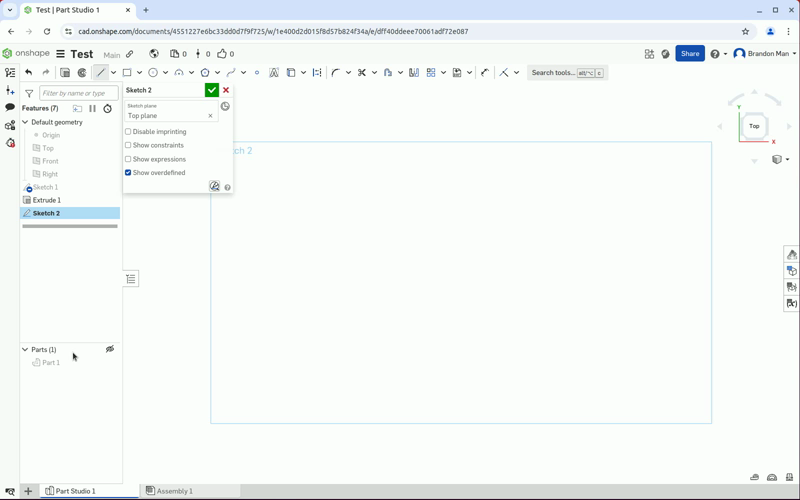
mouse_move(368, 332)
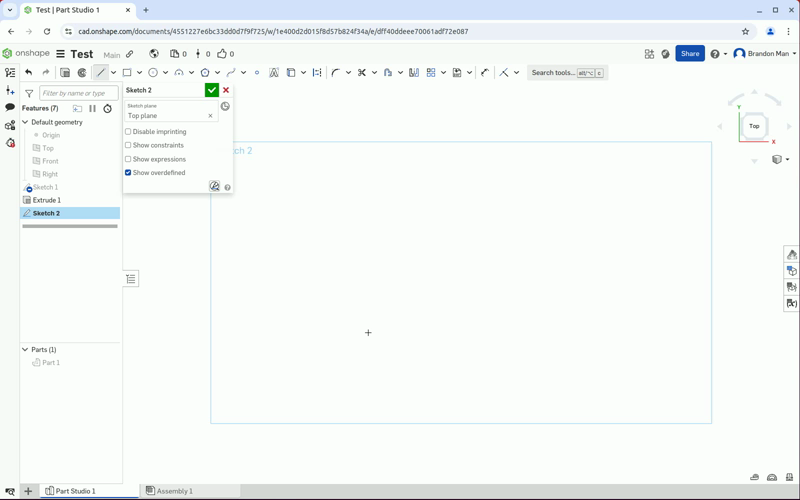
click(368, 332)
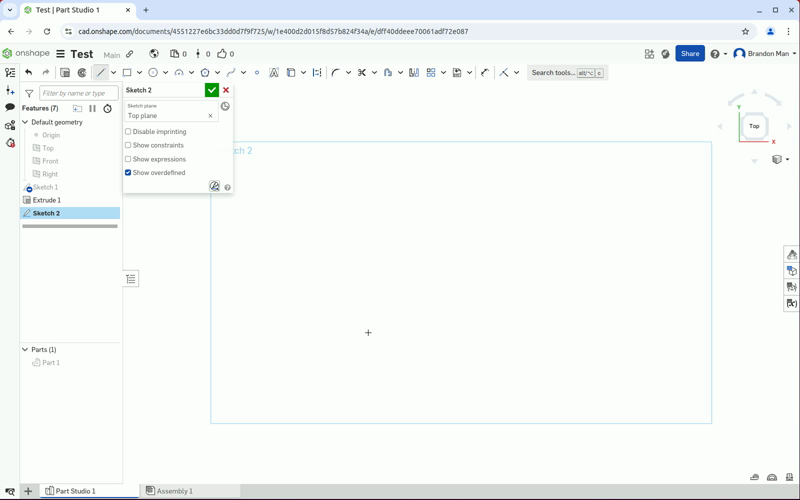
key_up(shift)
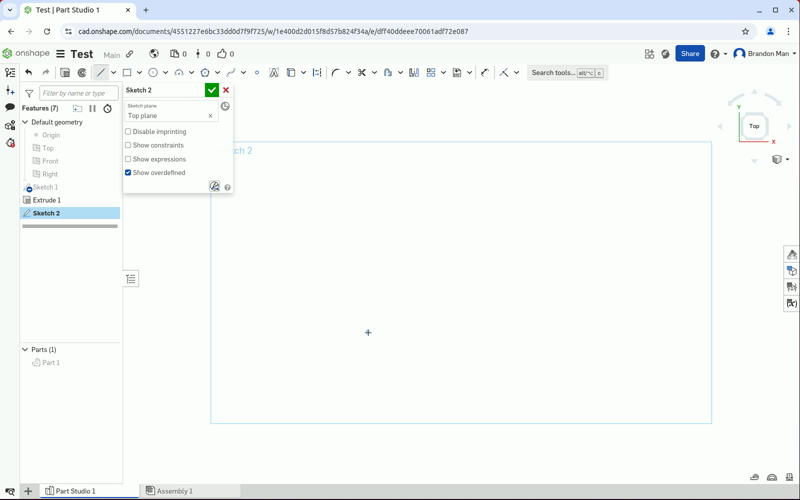
key_down(shift)
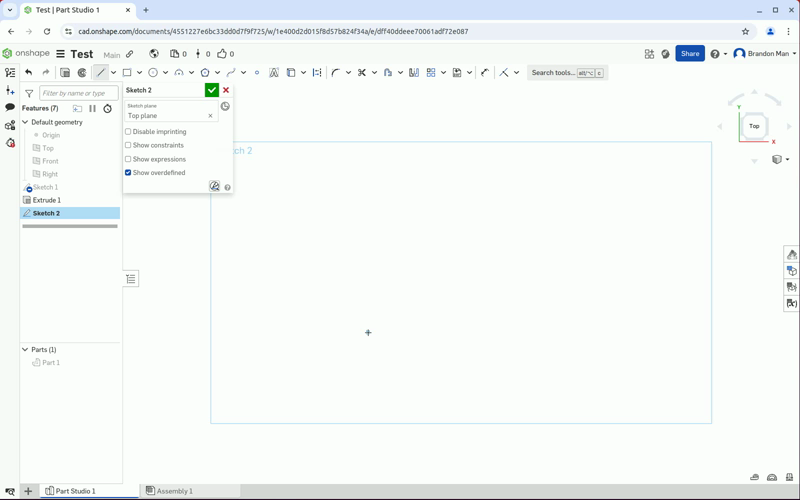
mouse_move(398, 332)
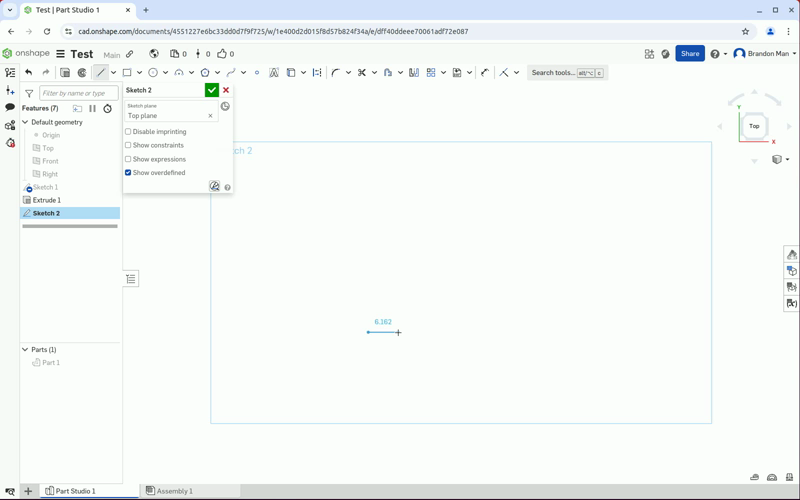
mouse_move(415, 363)
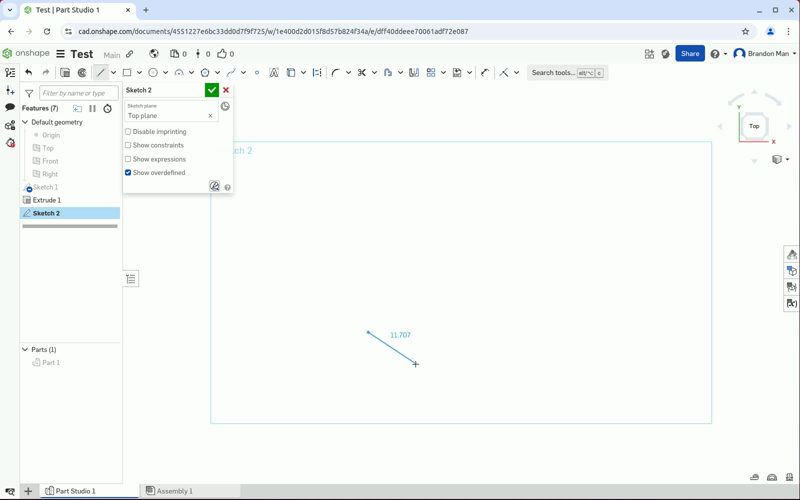
click(415, 363)
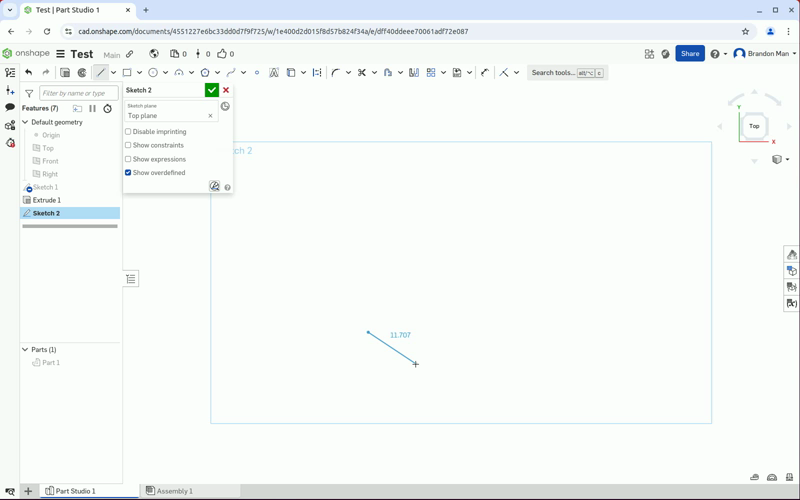
key_up(shift)
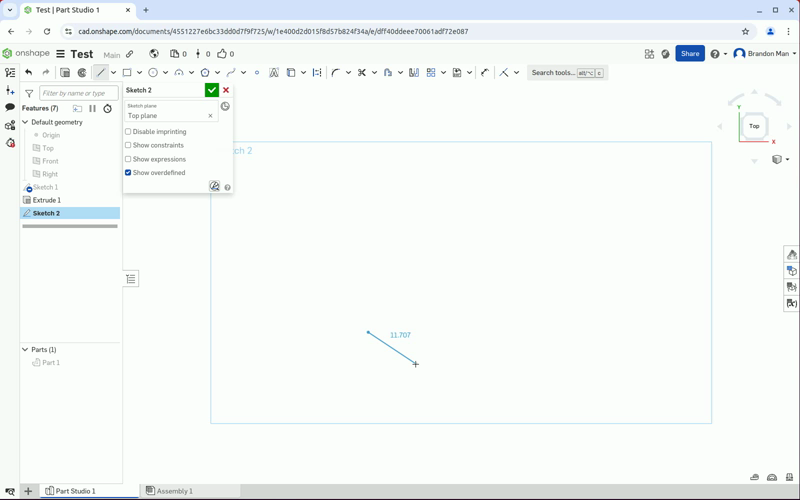
key_down(shift)
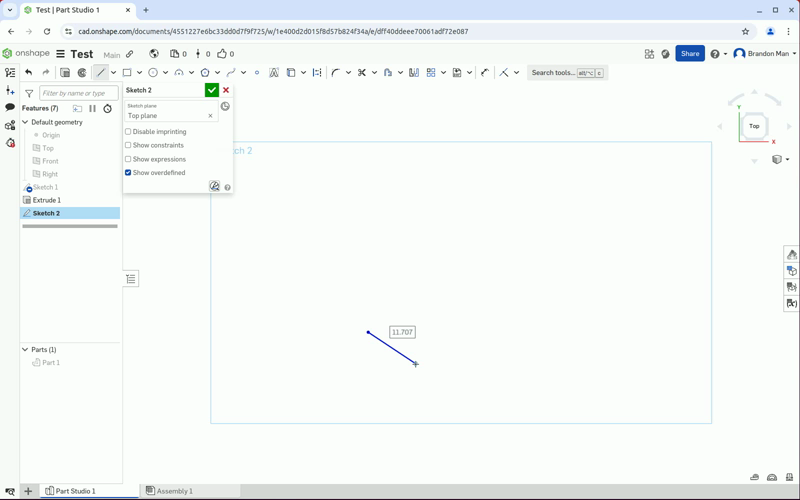
mouse_move(445, 363)
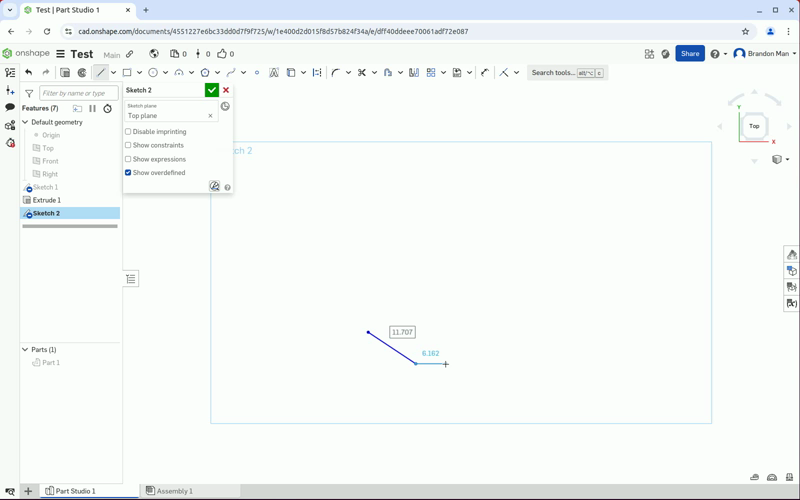
mouse_move(464, 394)
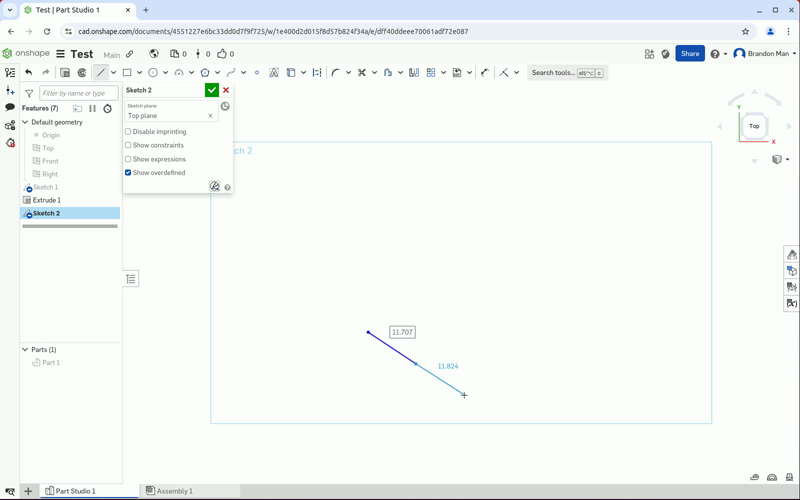
click(464, 394)
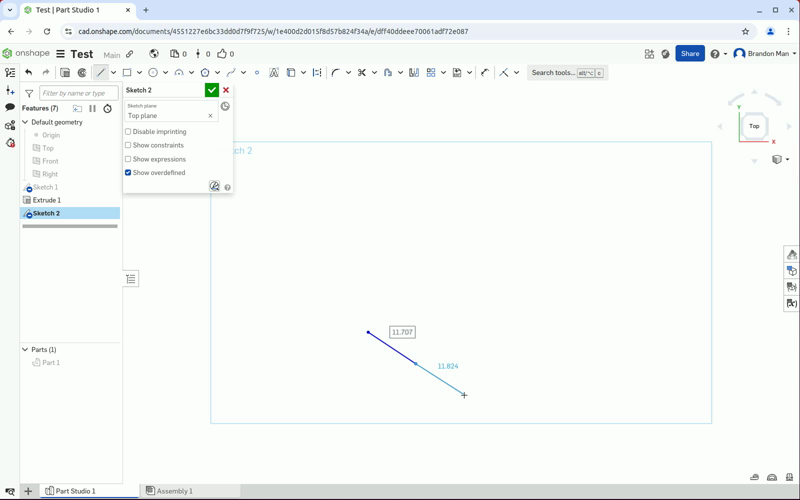
key_up(shift)
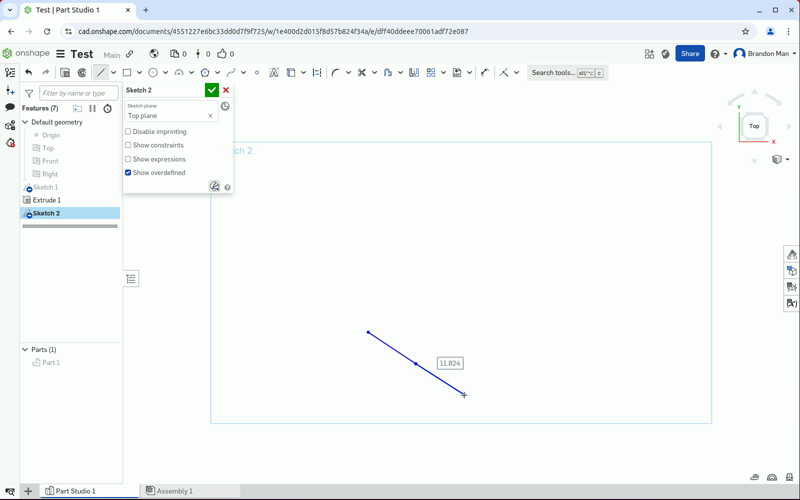
key_down(shift)
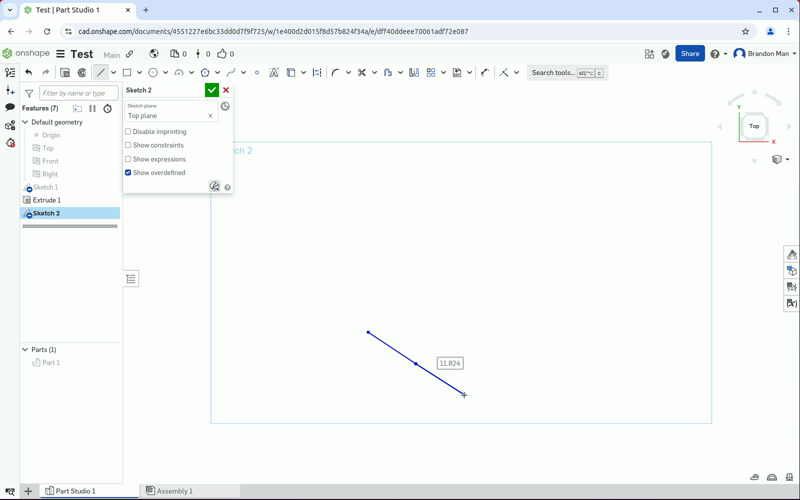
mouse_move(461, 312)
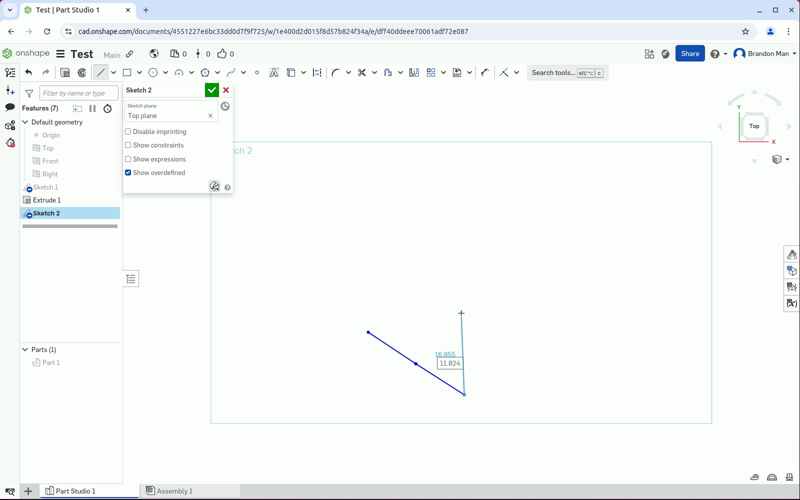
click(461, 312)
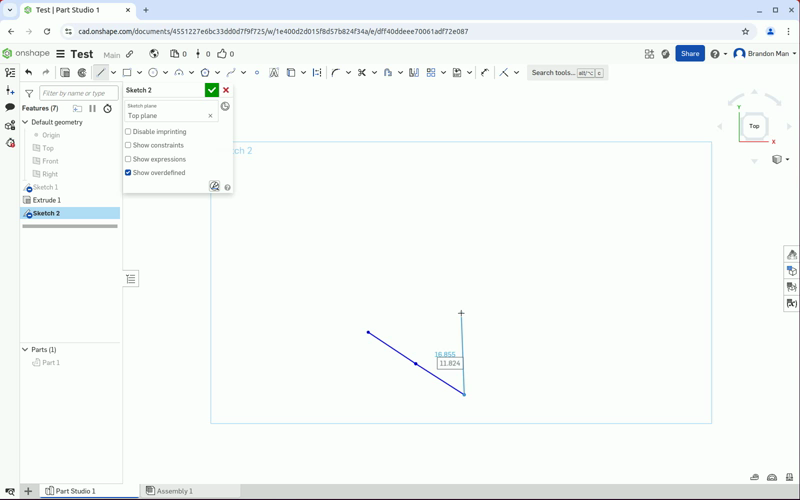
key_up(shift)
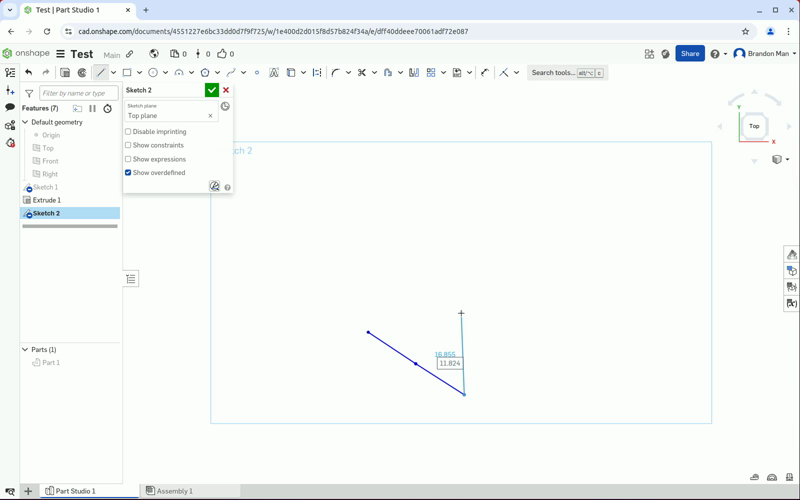
key_down(shift)
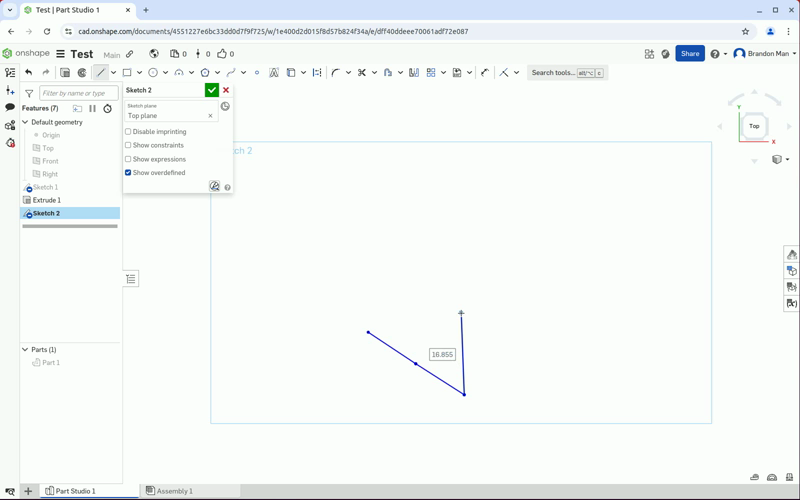
mouse_move(491, 312)
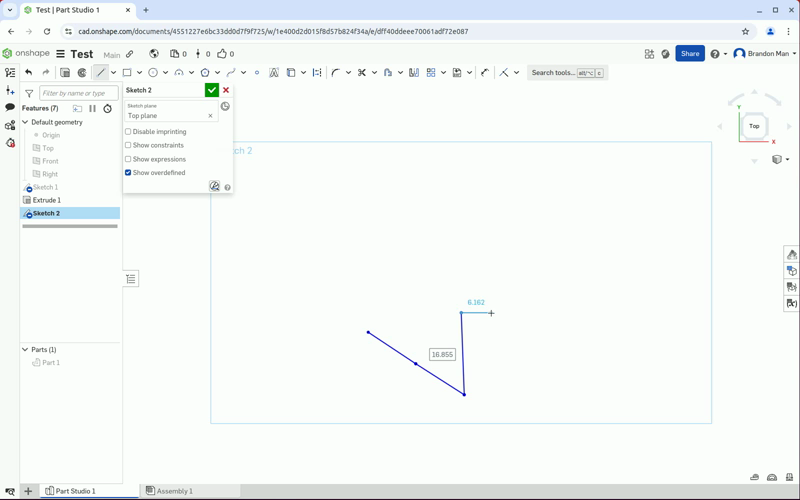
mouse_move(445, 302)
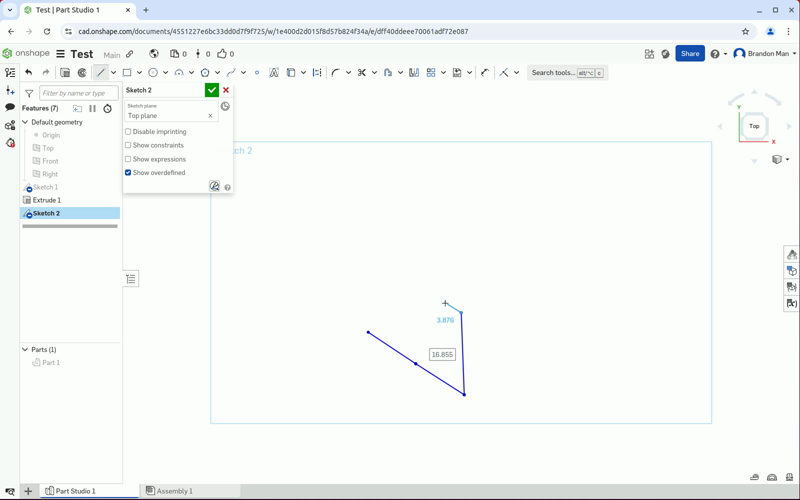
click(445, 302)
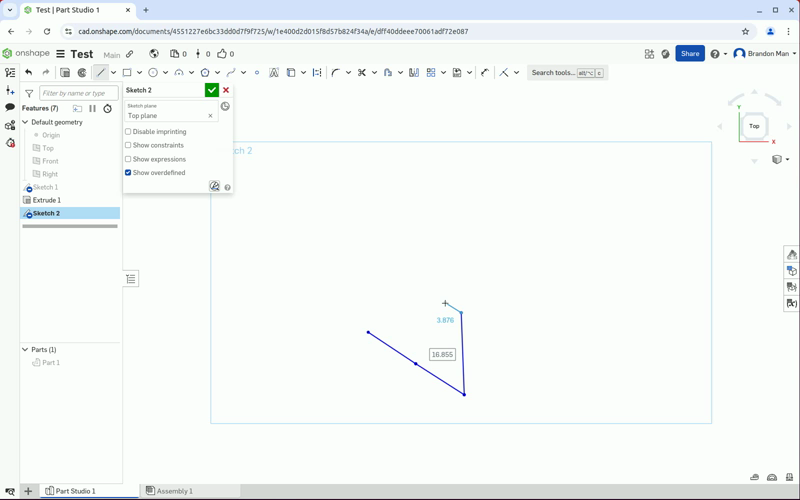
key_up(shift)
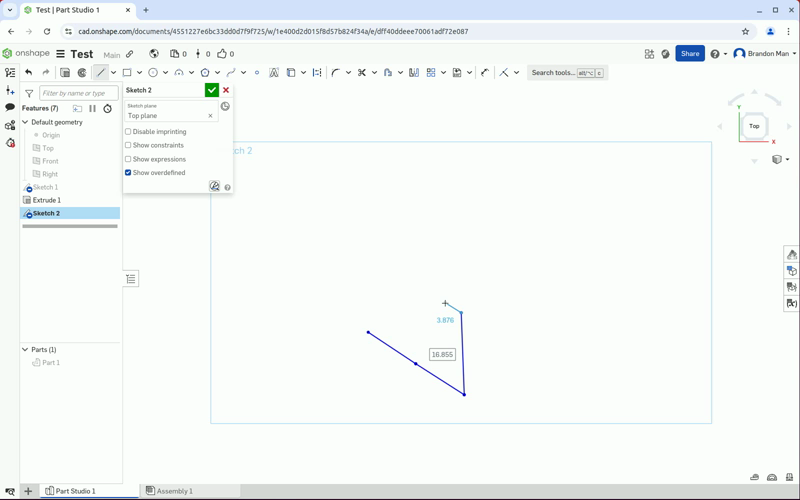
key_down(shift)
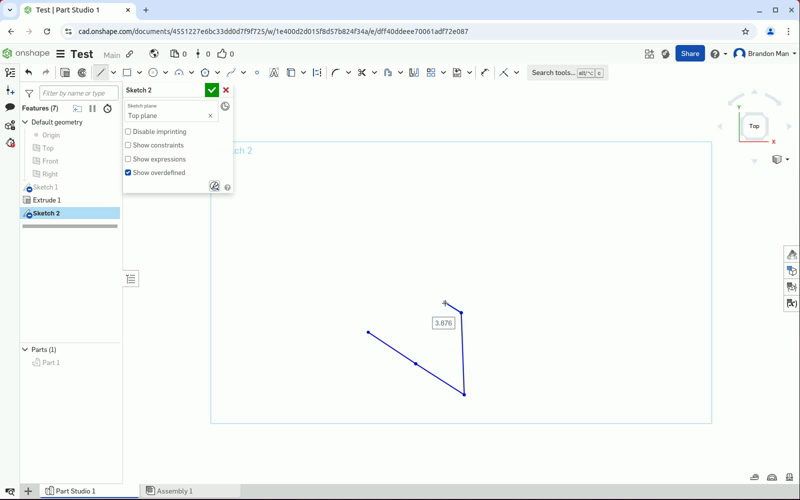
mouse_move(368, 332)
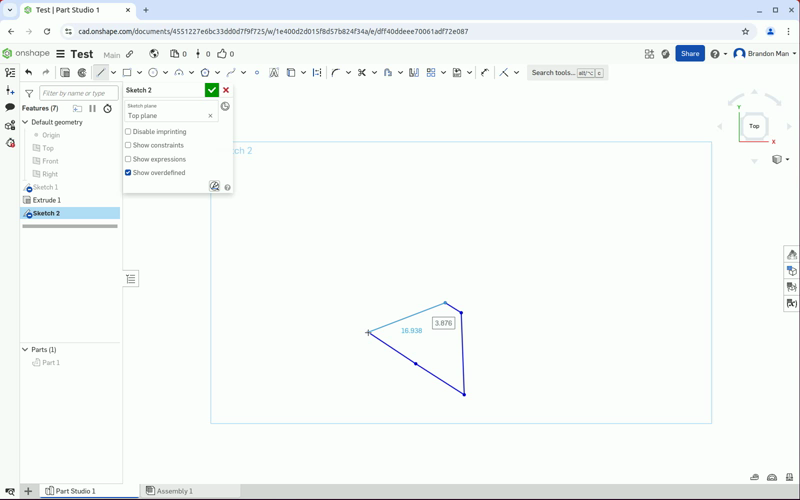
key_up(shift)
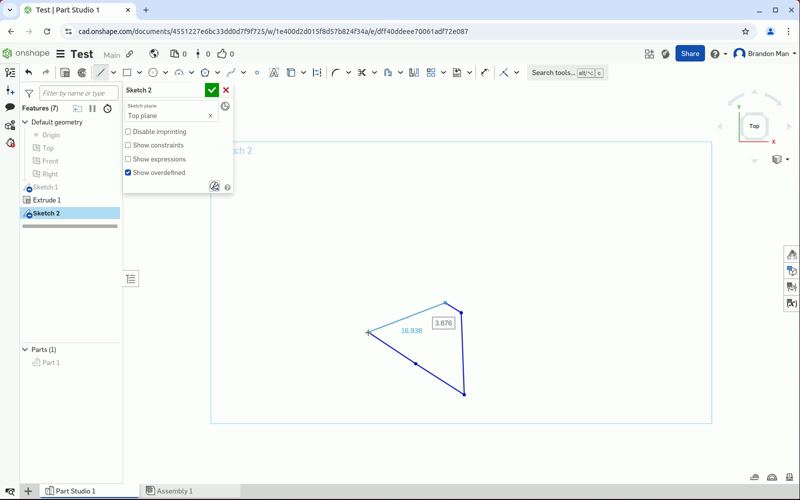
click(368, 332)
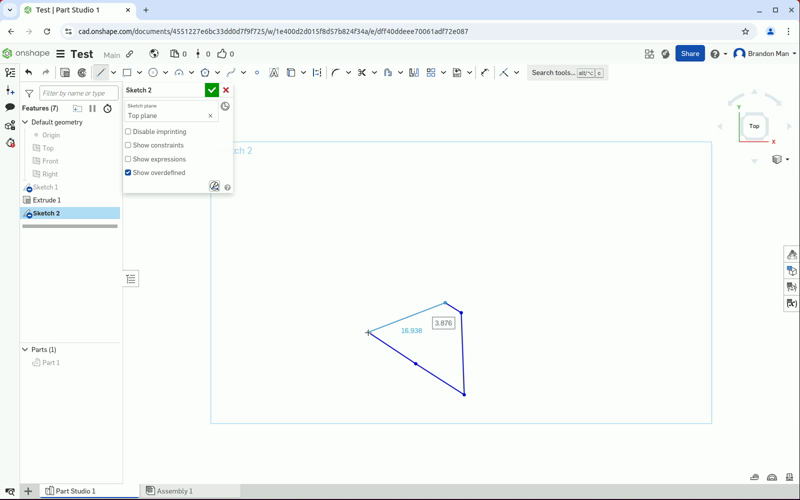
key(esc)
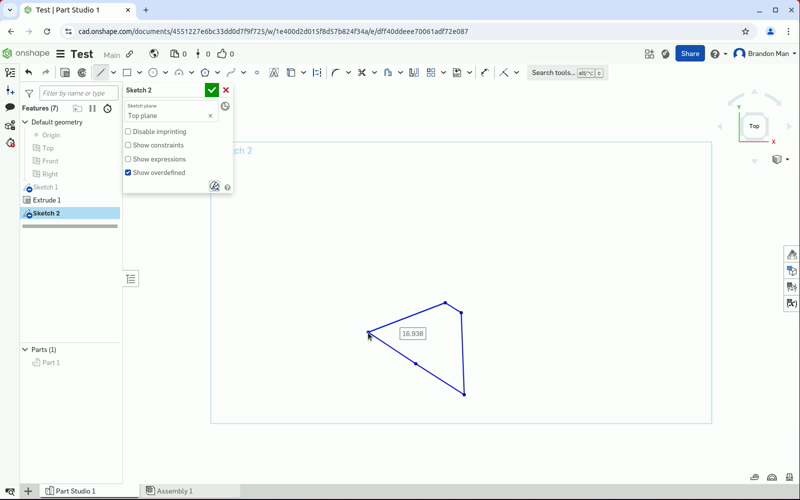
mouse_move(444, 327)
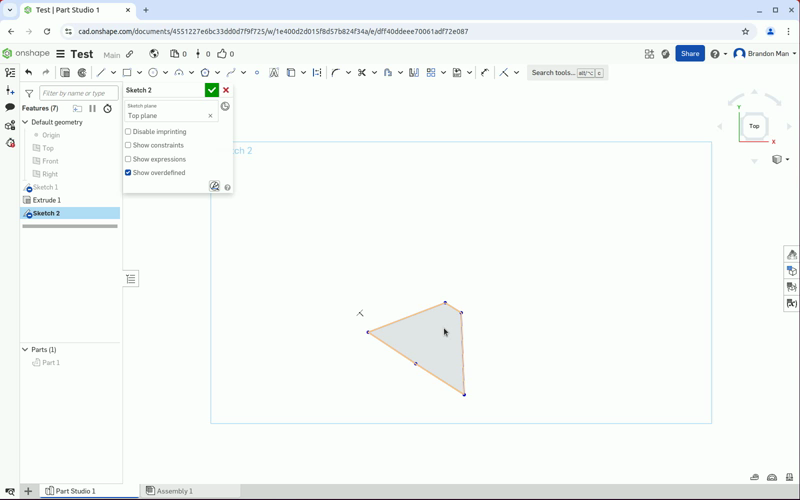
click(444, 327)
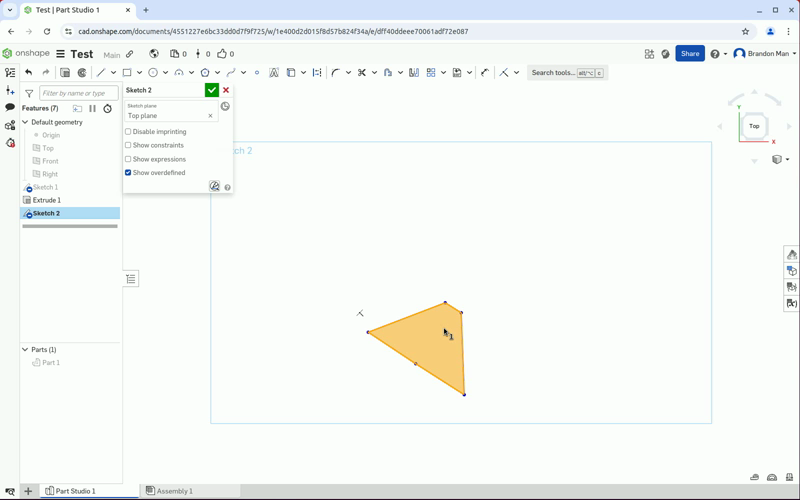
mouse_move(73, 352)
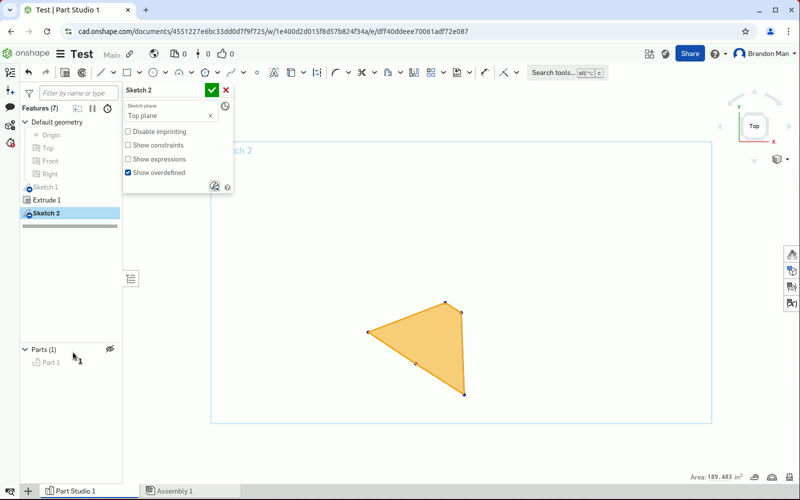
key(shift+y)
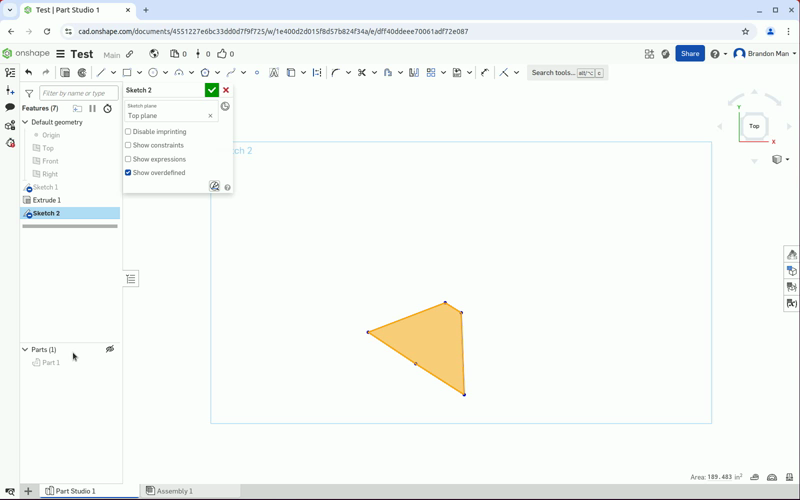
key(shift+e)
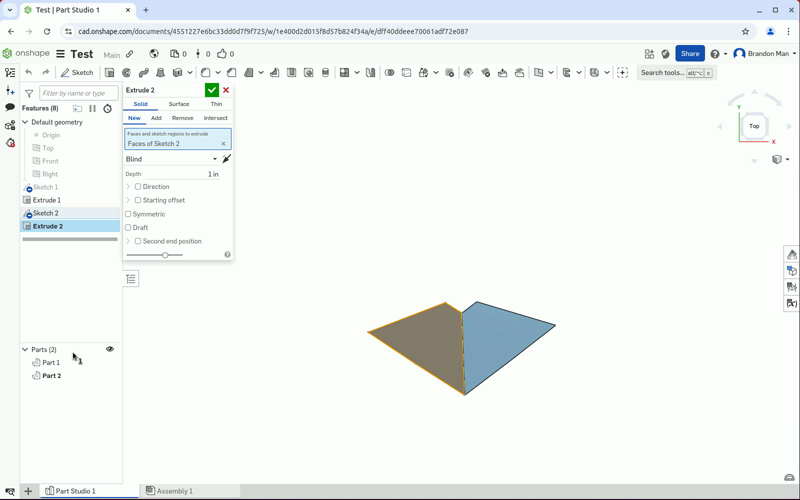
mouse_move(143, 106)
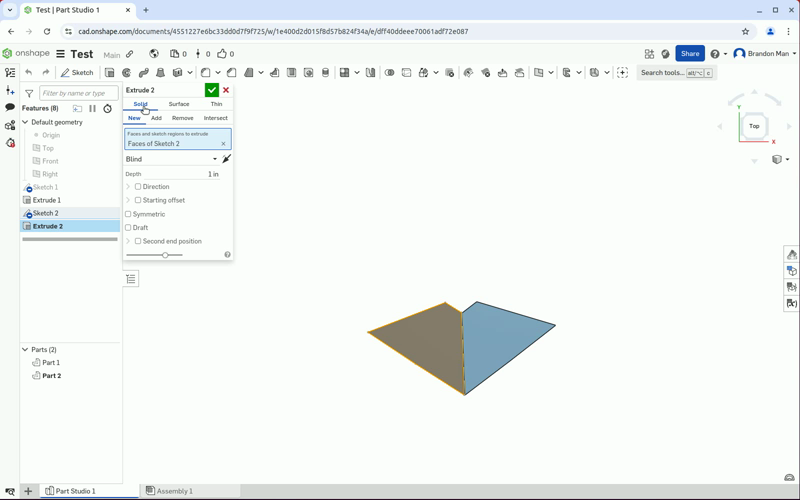
click(143, 106)
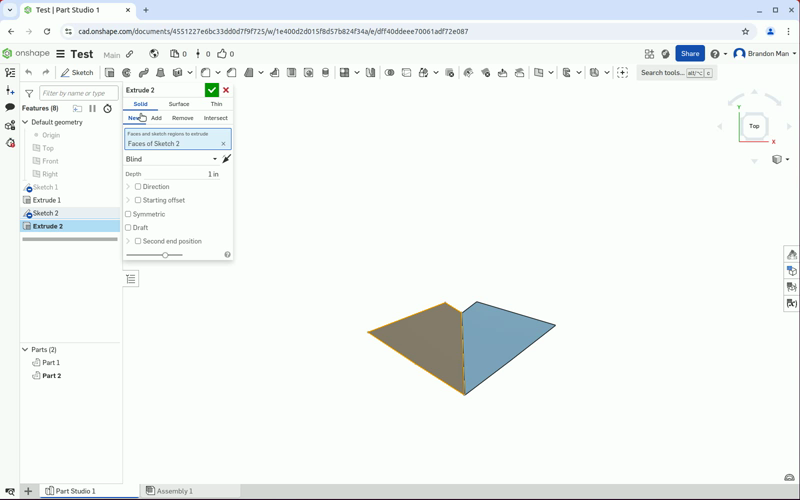
mouse_move(137, 120)
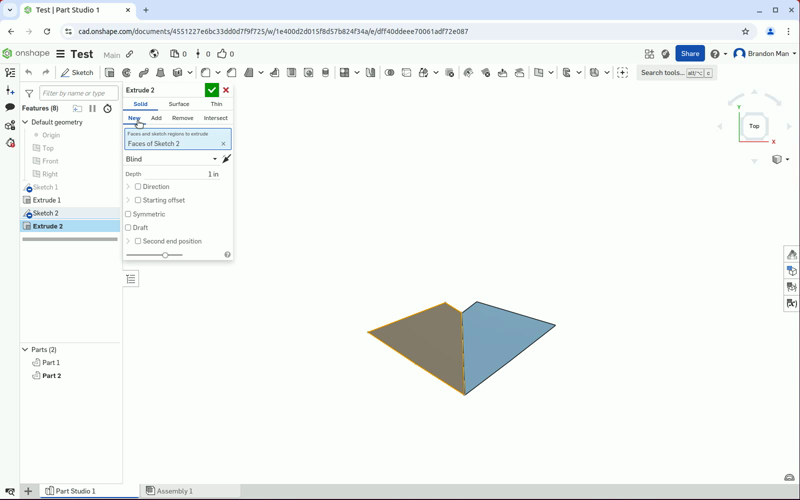
click(137, 120)
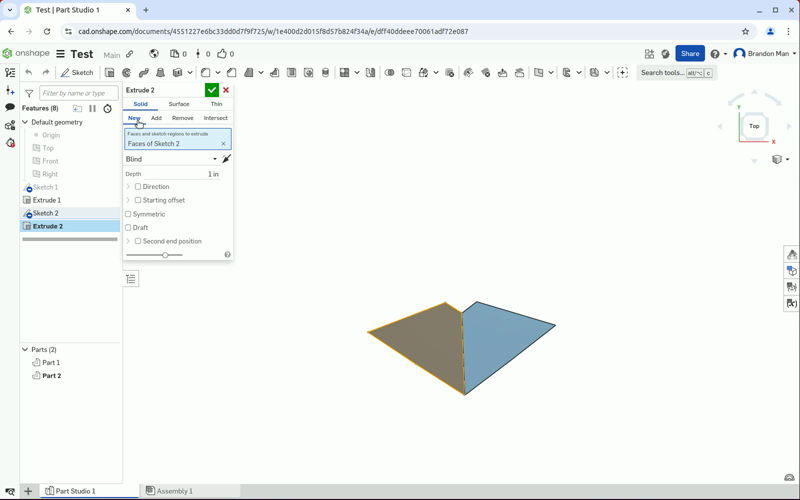
key(tab, 4)
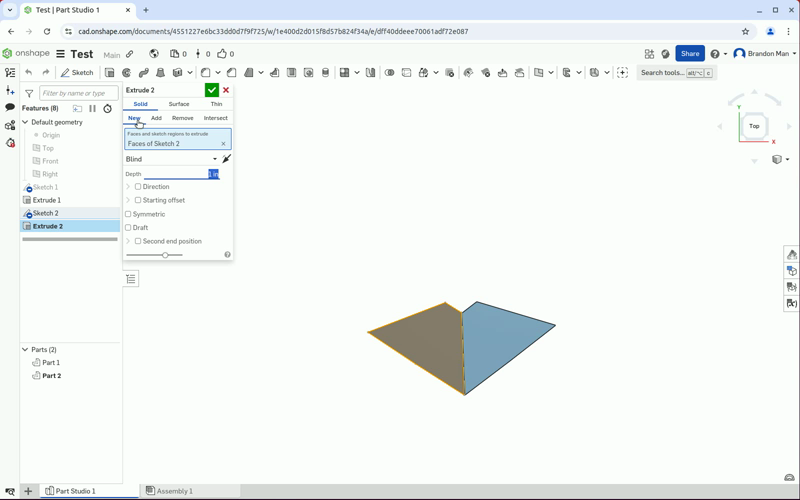
text(0.722)
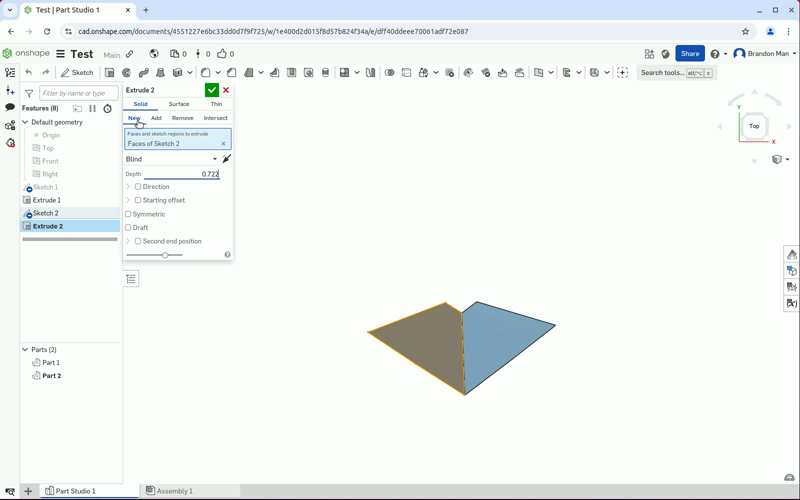
key(enter)
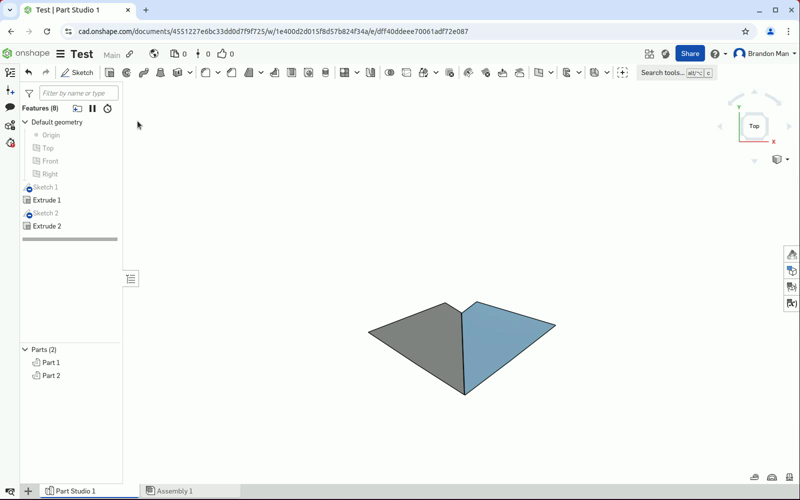
key(shift+h)
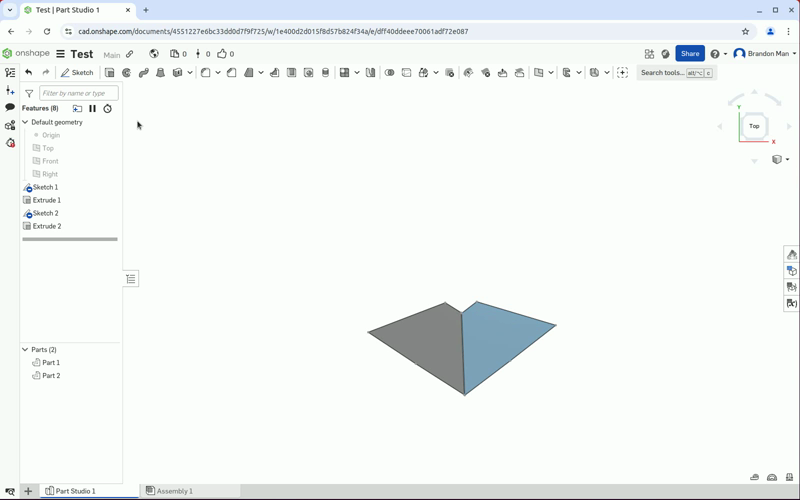
key(shift+h)
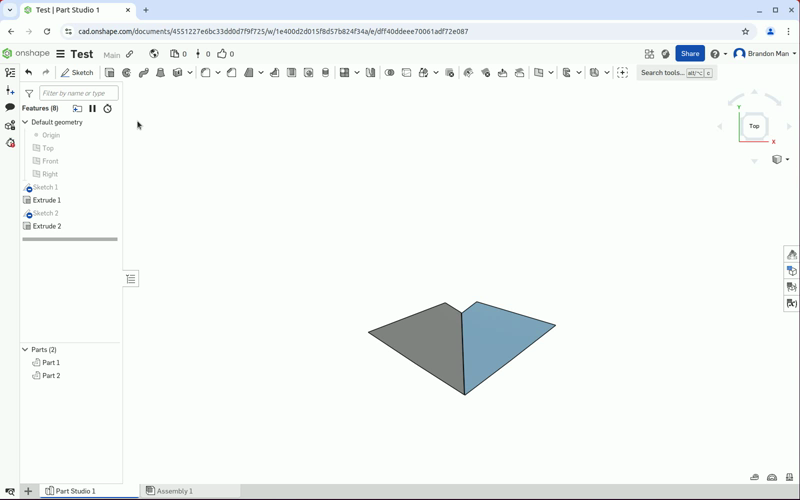
mouse_move(73, 189)
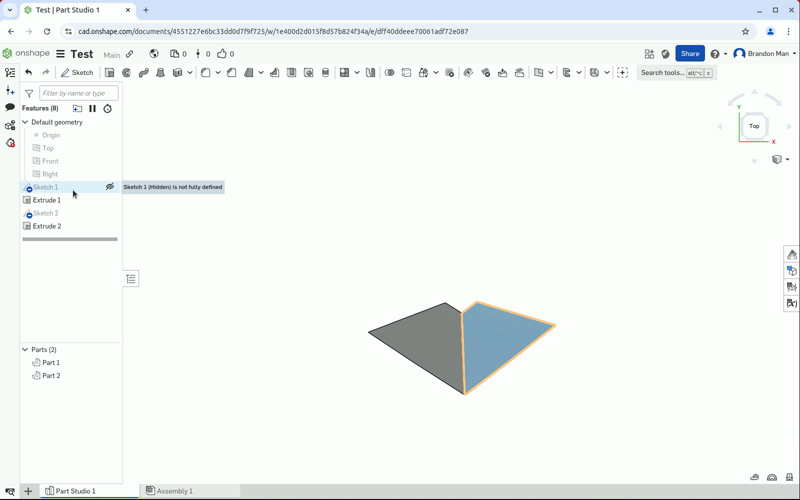
click(73, 189)
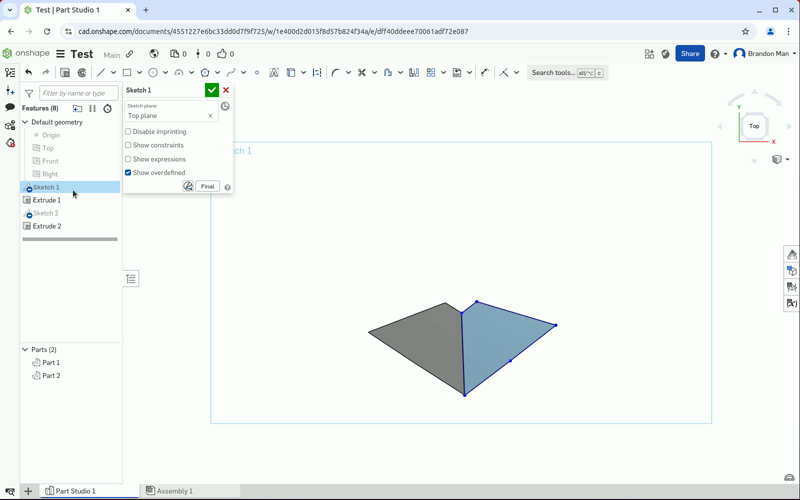
mouse_move(229, 92)
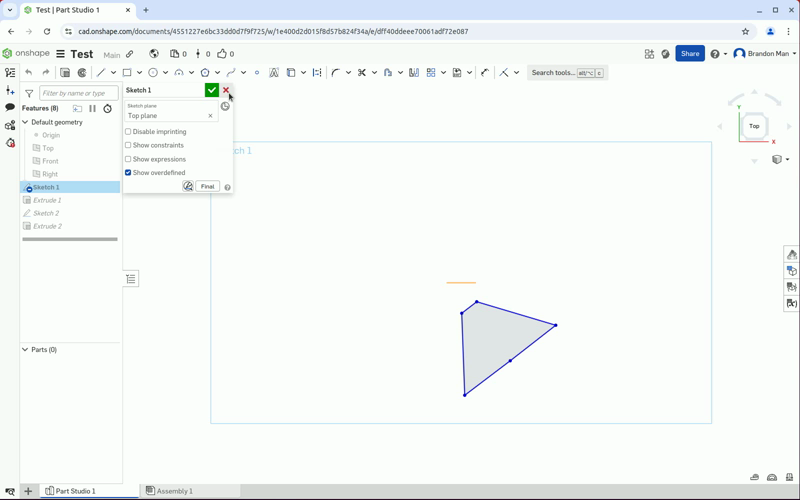
click(229, 92)
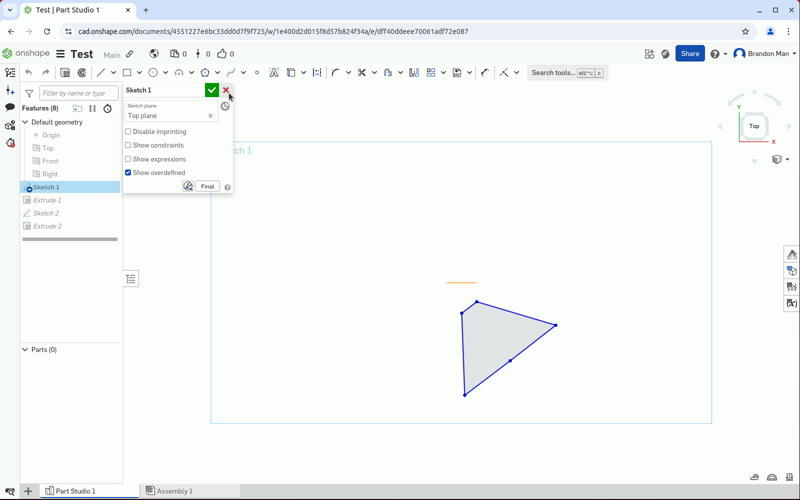
key(shift+s)
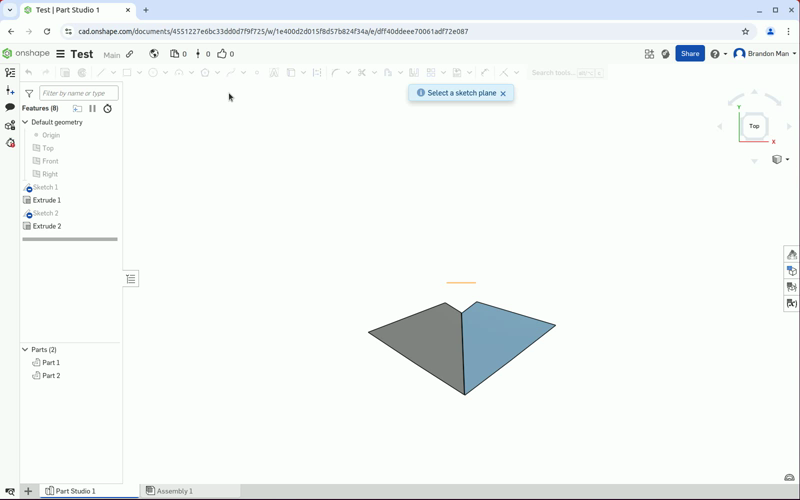
mouse_move(73, 150)
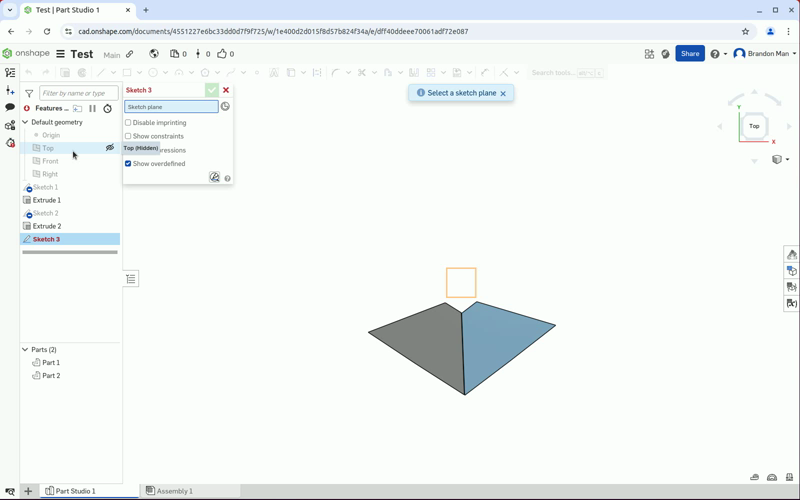
click(73, 150)
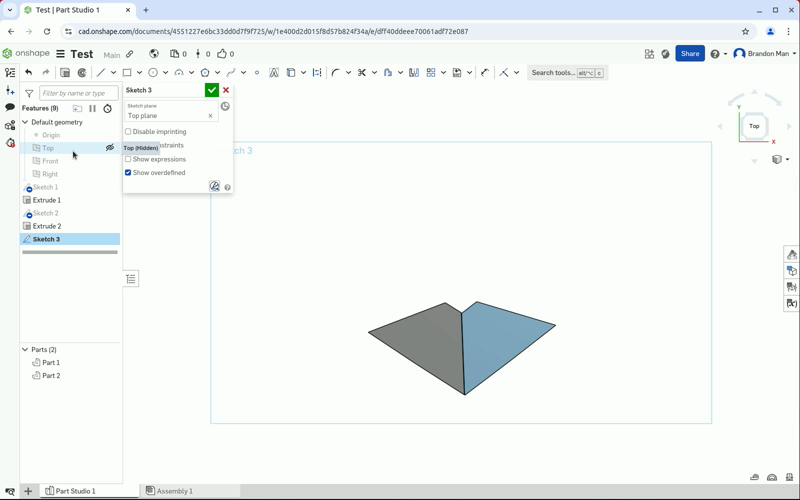
mouse_move(73, 352)
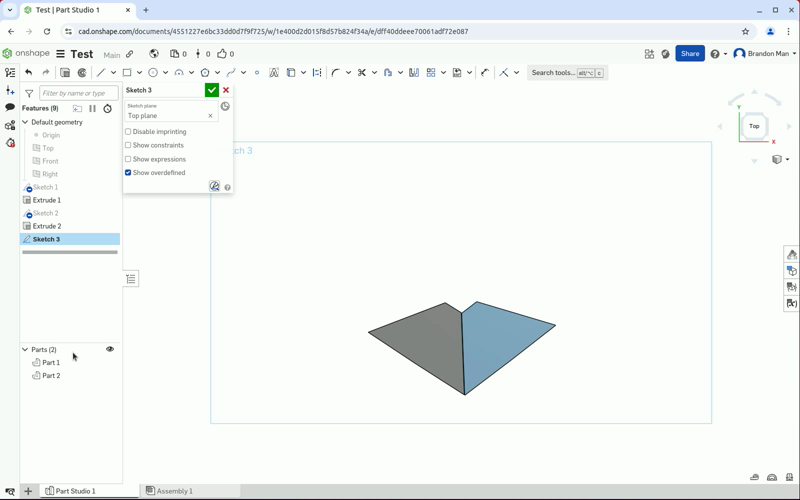
key(y)
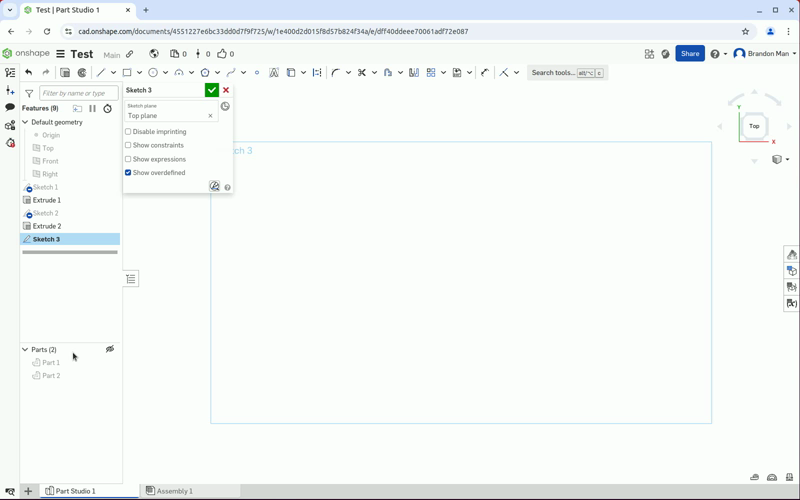
key(l)
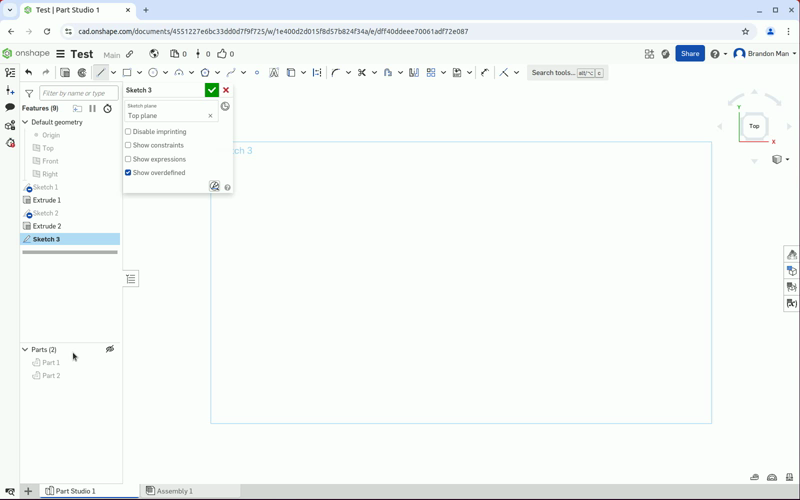
key_down(shift)
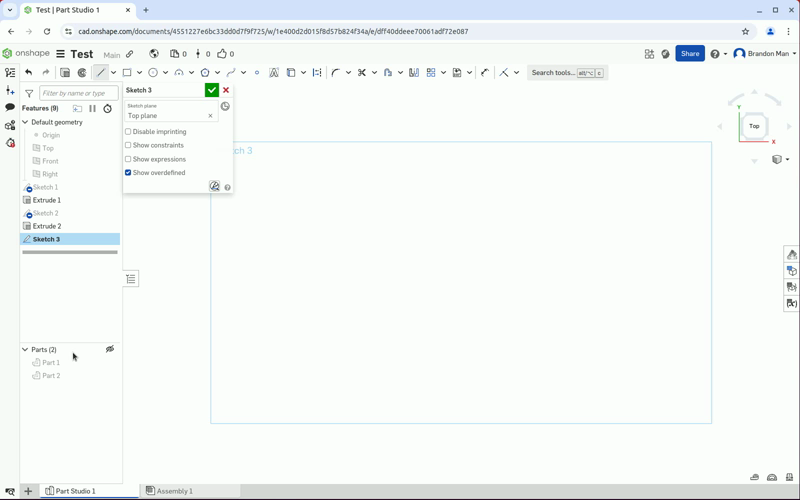
mouse_move(470, 282)
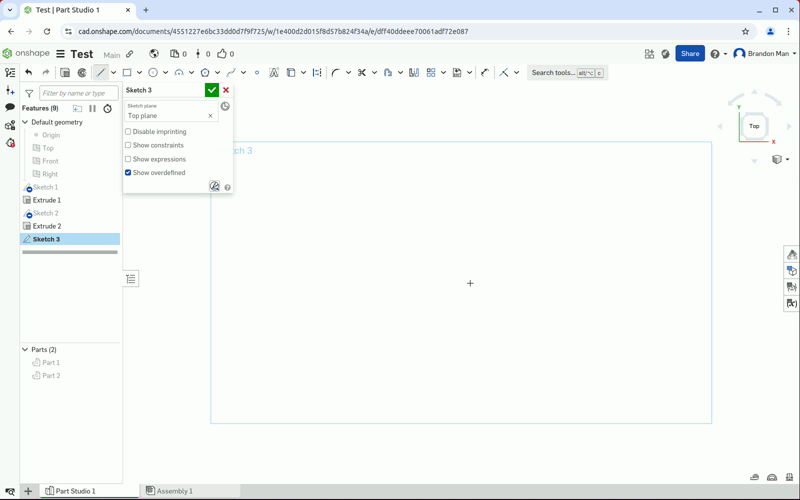
click(470, 282)
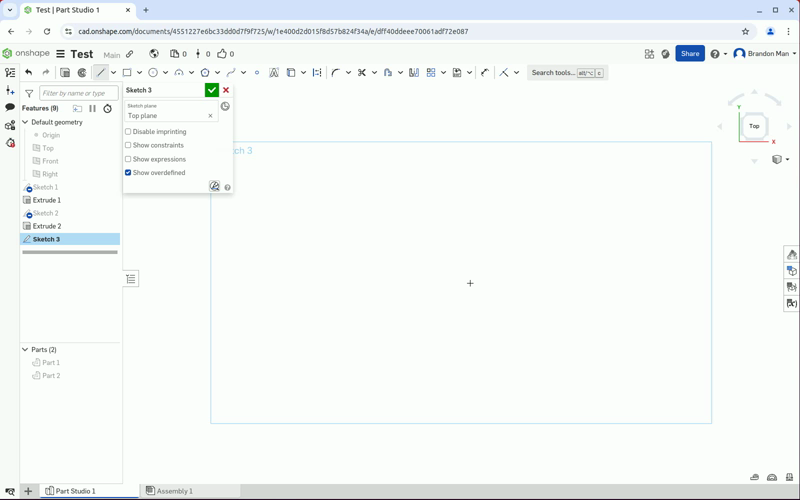
key_up(shift)
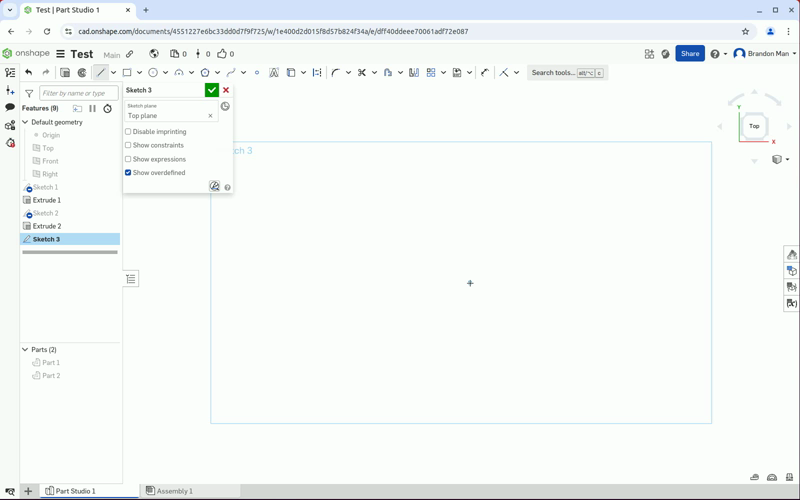
key_down(shift)
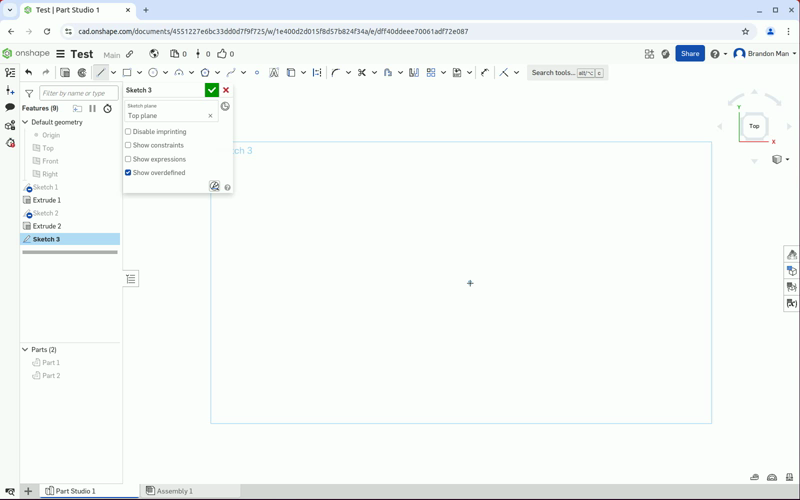
mouse_move(500, 282)
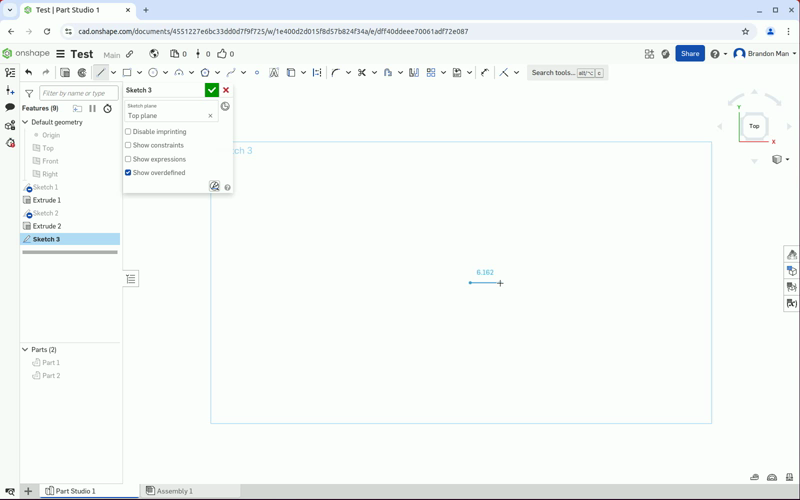
mouse_move(476, 300)
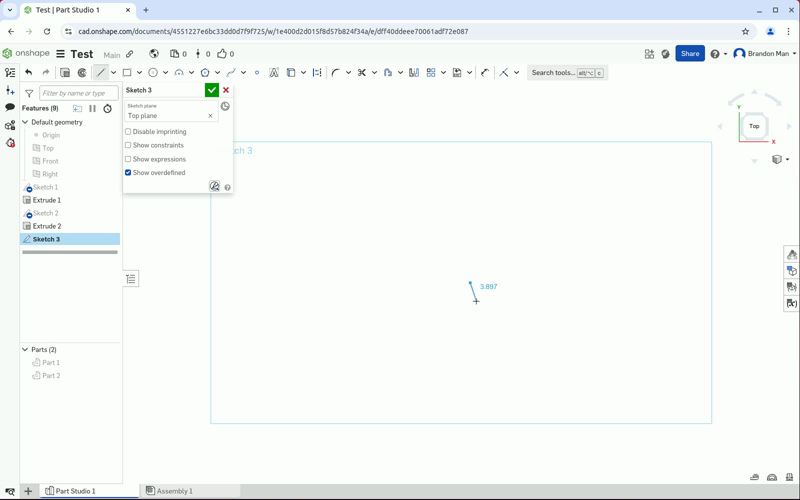
click(476, 300)
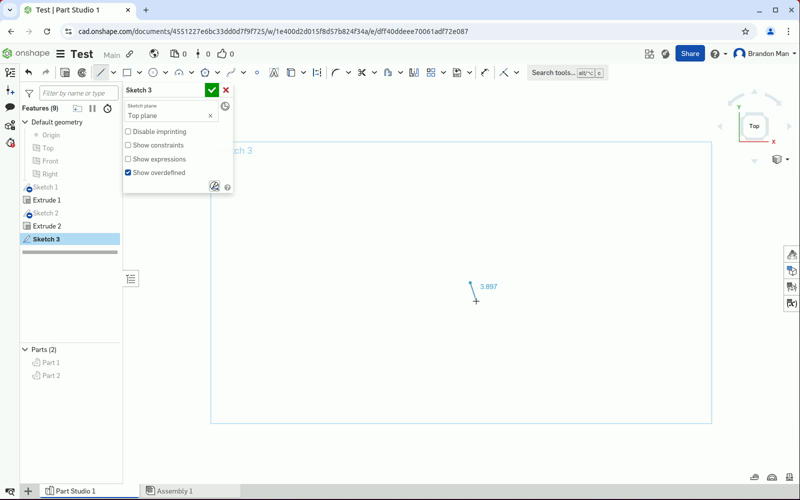
key_up(shift)
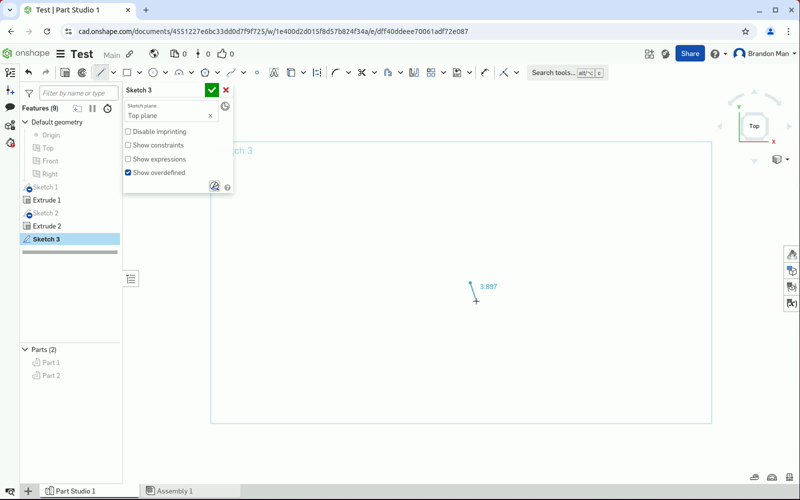
key_down(shift)
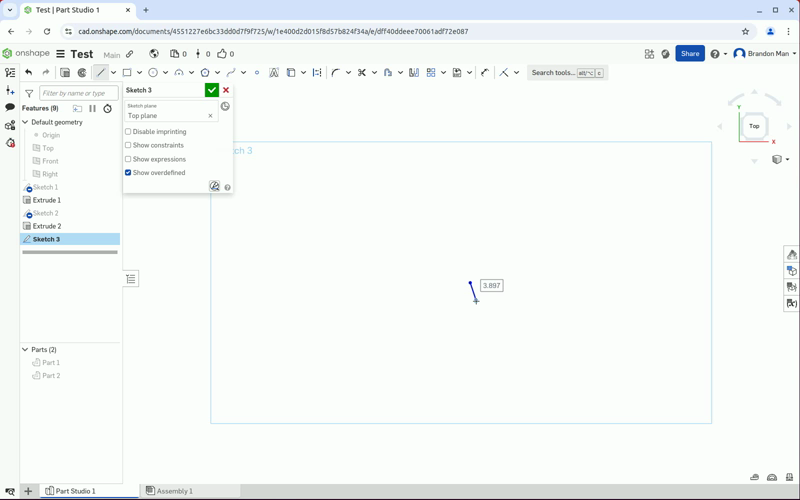
mouse_move(555, 324)
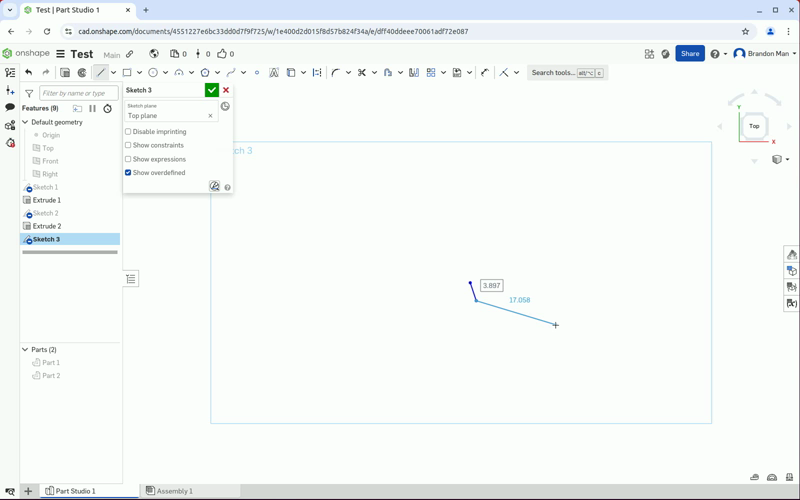
click(555, 324)
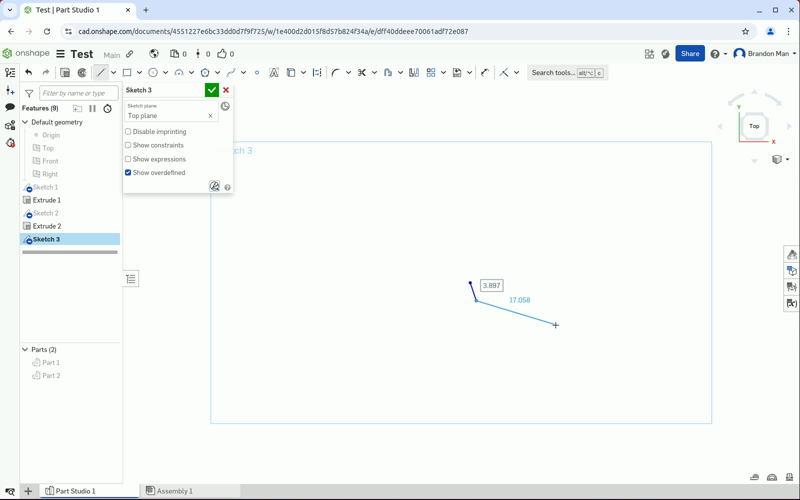
key_up(shift)
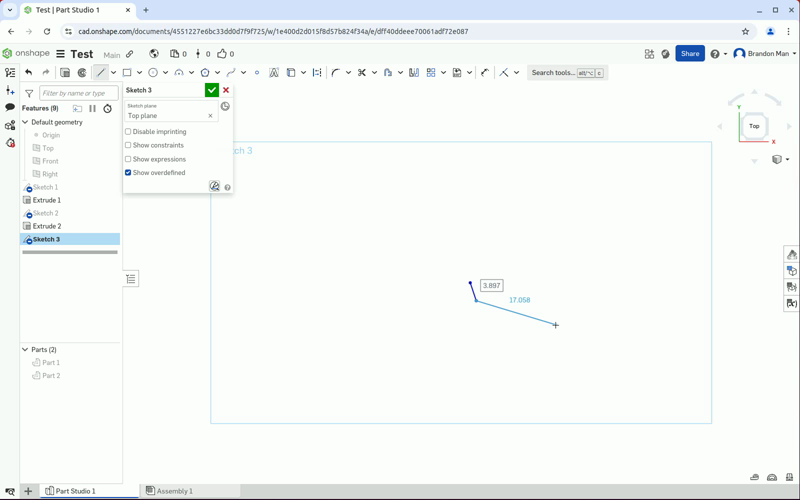
key_down(shift)
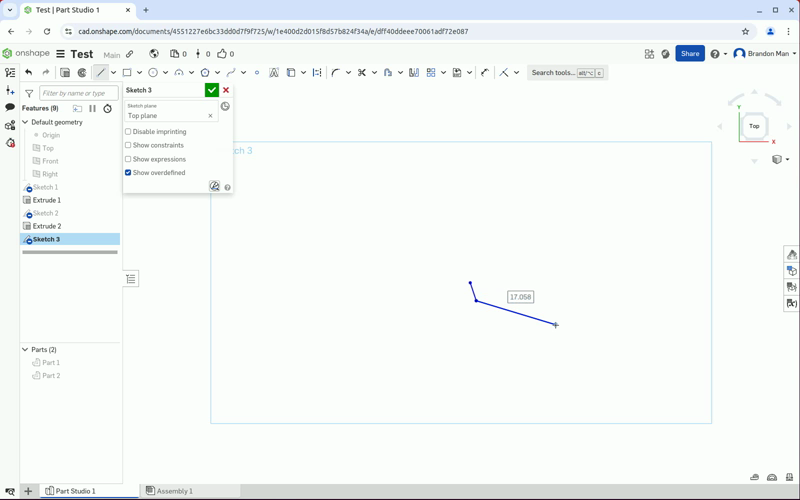
mouse_move(585, 324)
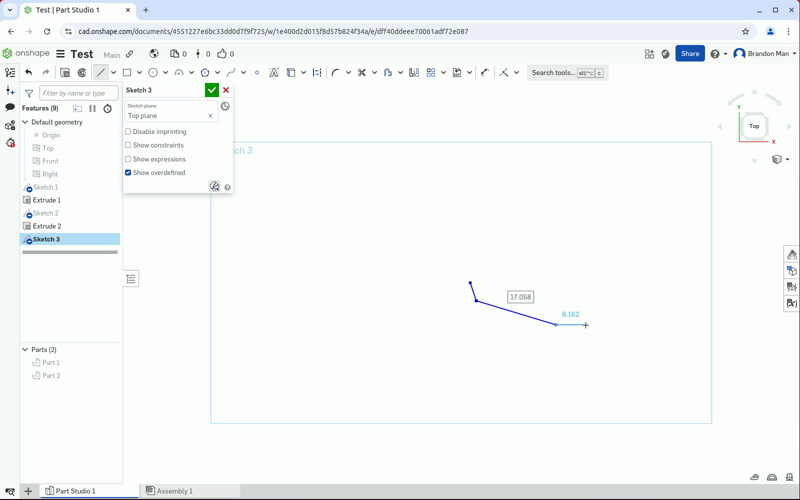
mouse_move(537, 270)
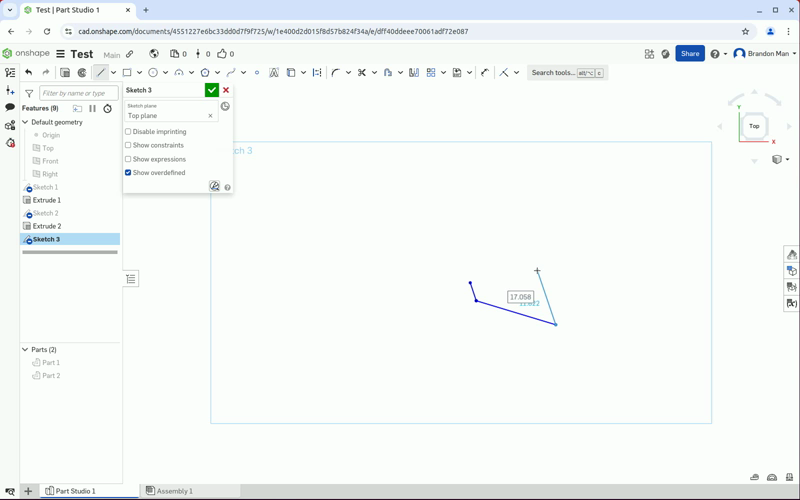
click(537, 270)
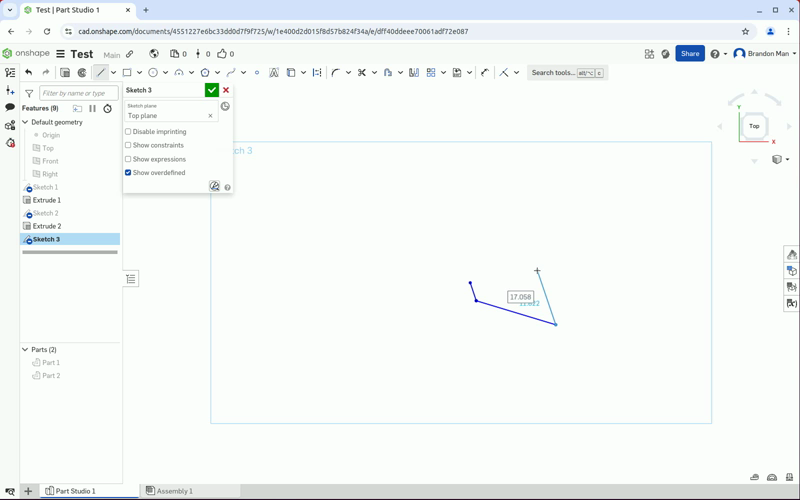
key_up(shift)
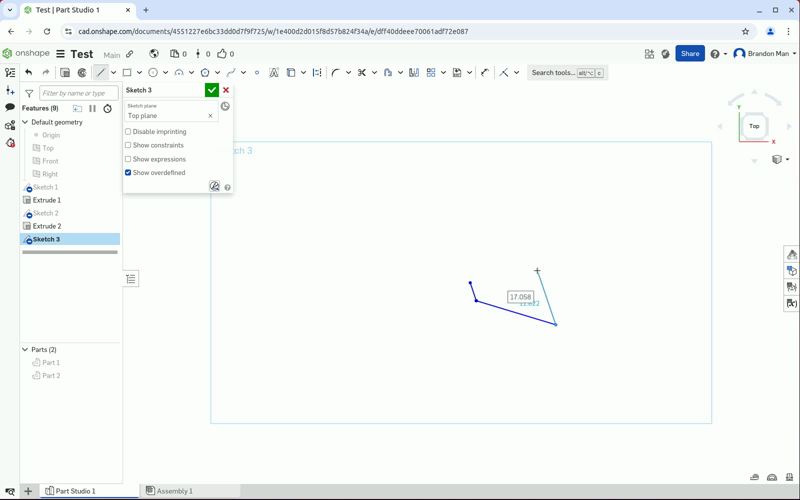
key_down(shift)
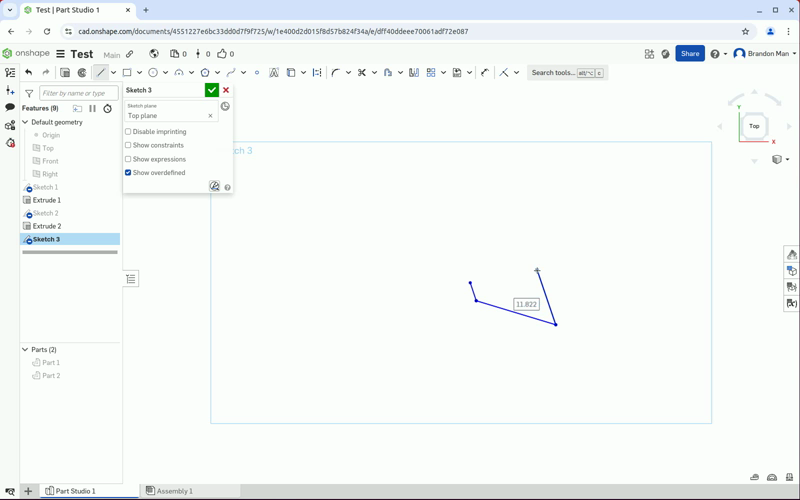
mouse_move(567, 270)
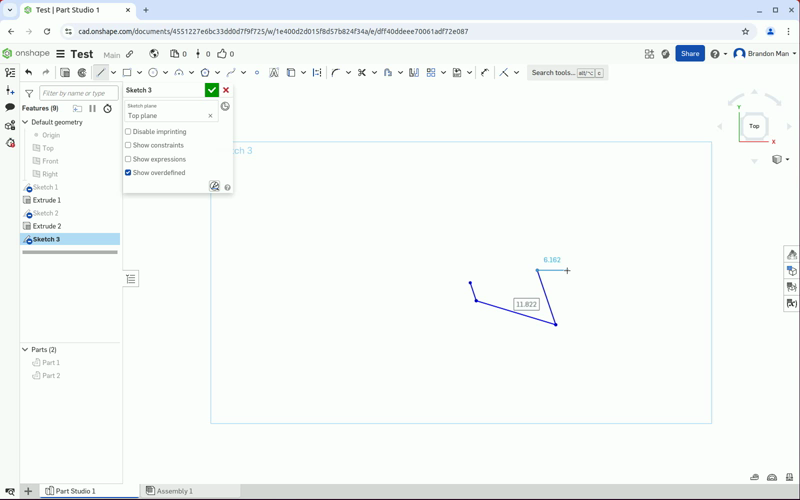
mouse_move(518, 215)
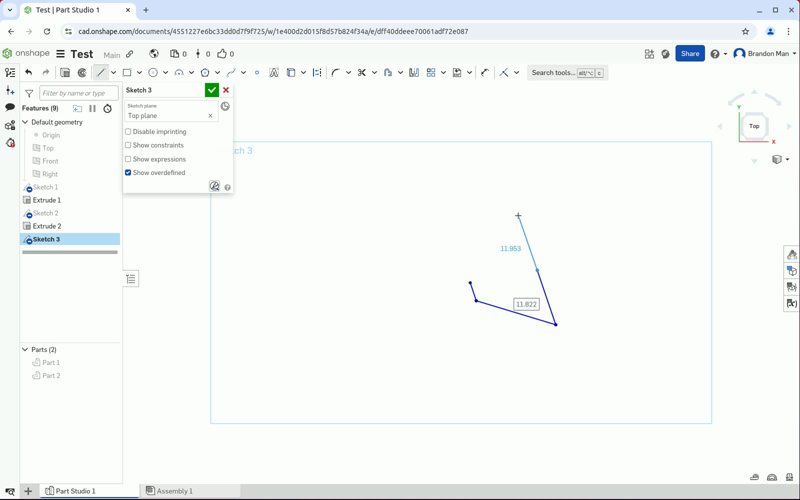
click(518, 215)
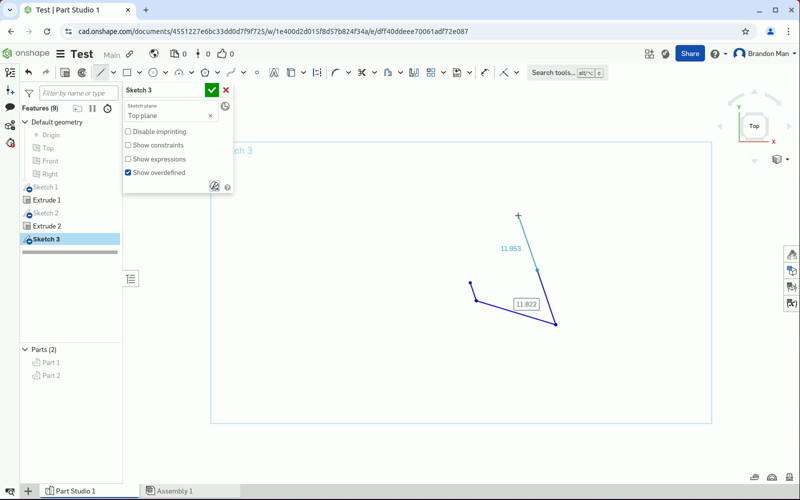
key_up(shift)
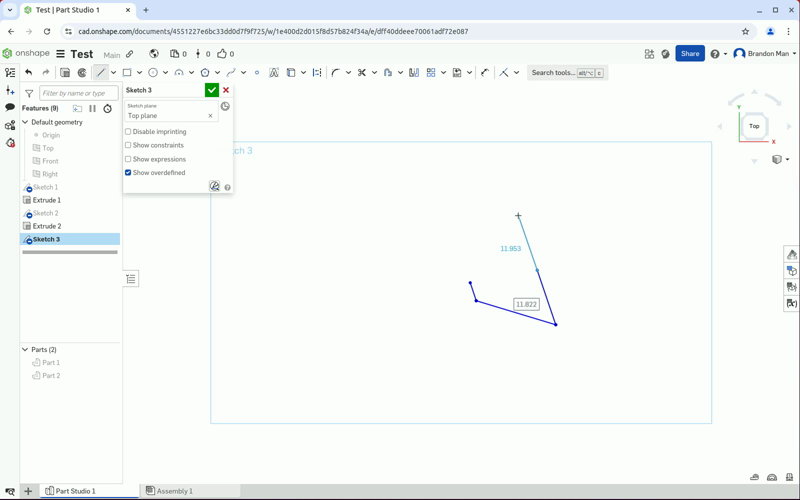
key_down(shift)
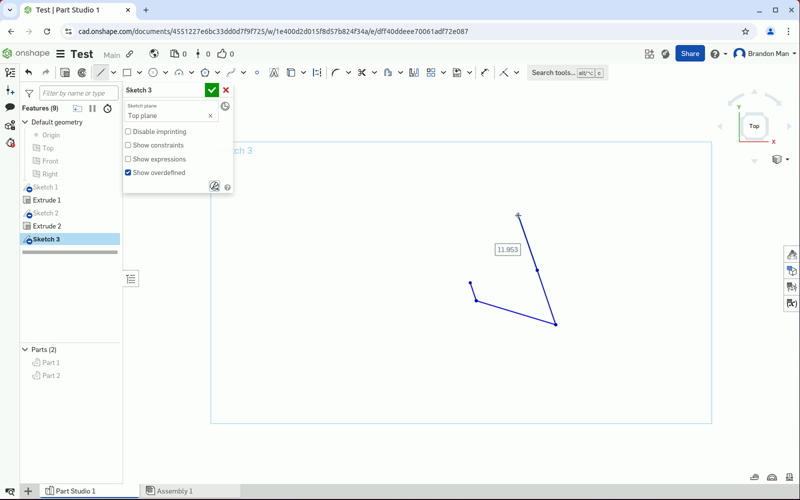
mouse_move(470, 282)
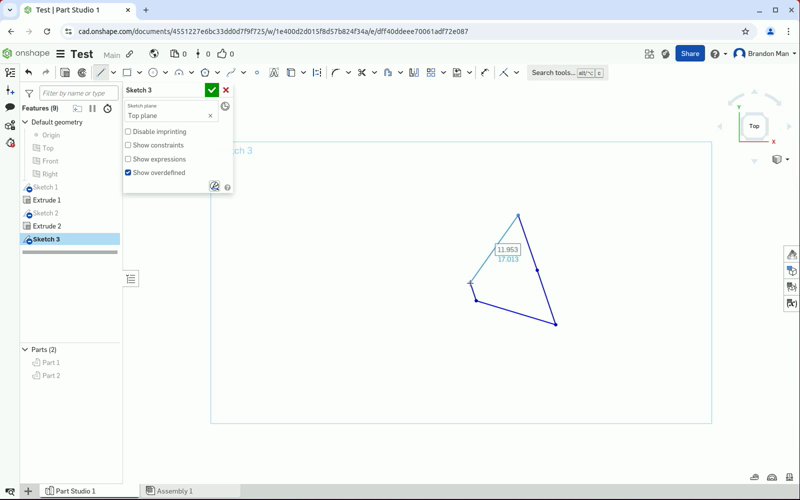
key_up(shift)
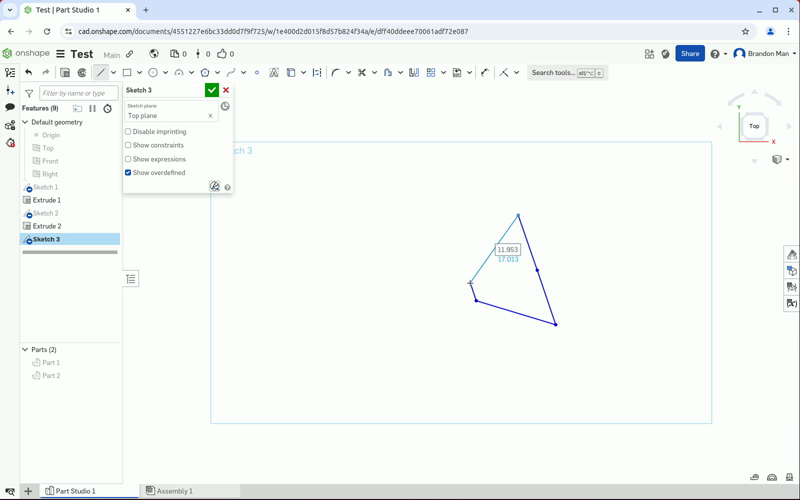
click(470, 282)
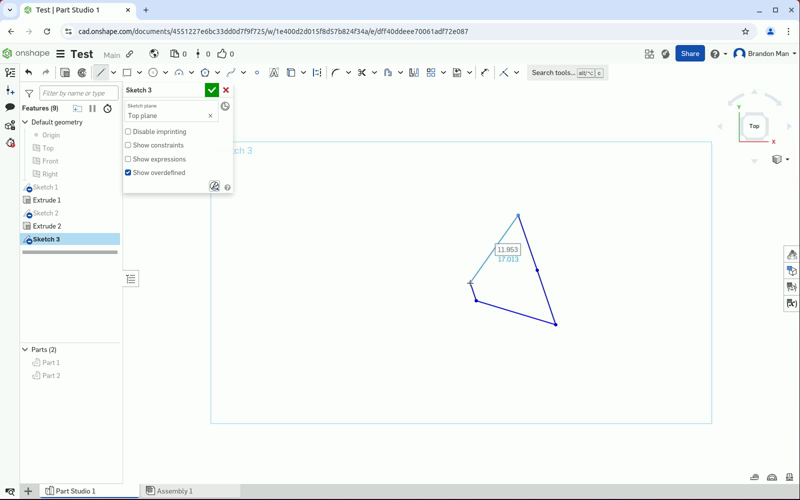
key(esc)
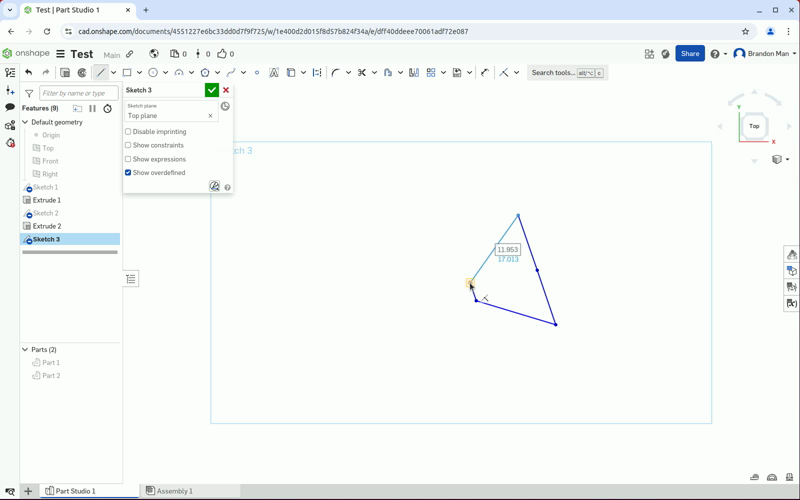
mouse_move(514, 286)
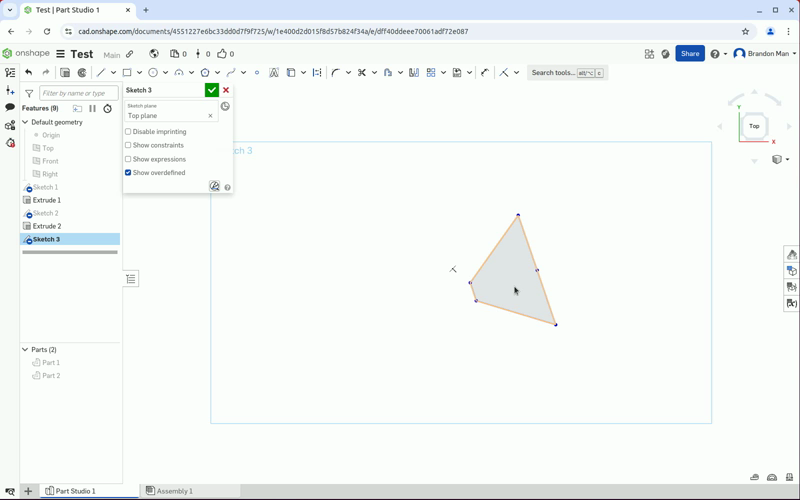
click(514, 286)
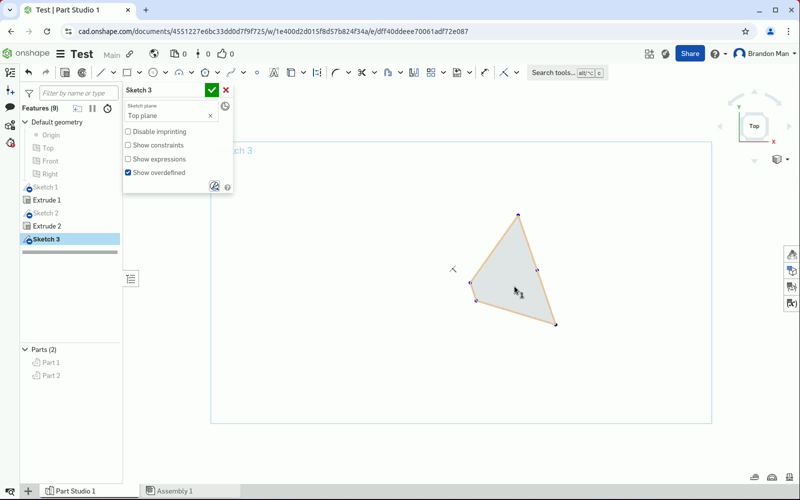
mouse_move(73, 352)
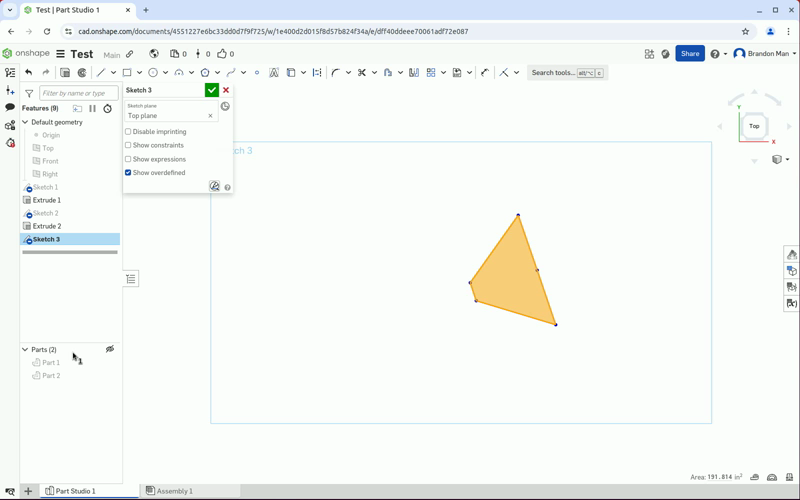
key(shift+y)
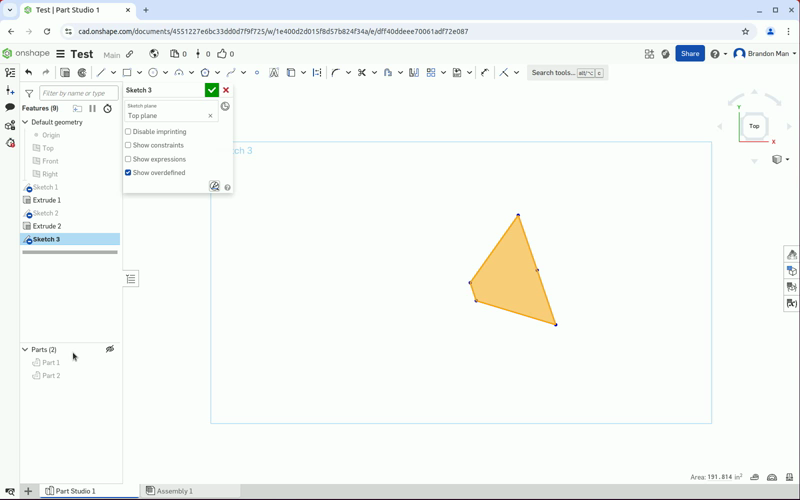
key(shift+e)
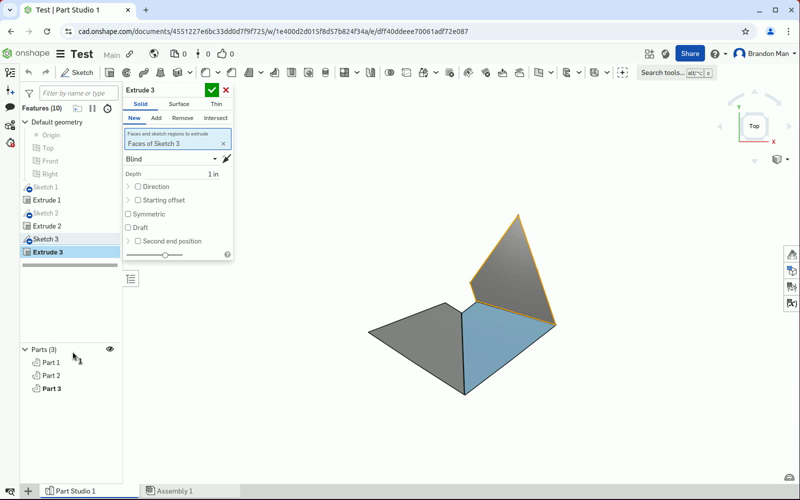
mouse_move(143, 106)
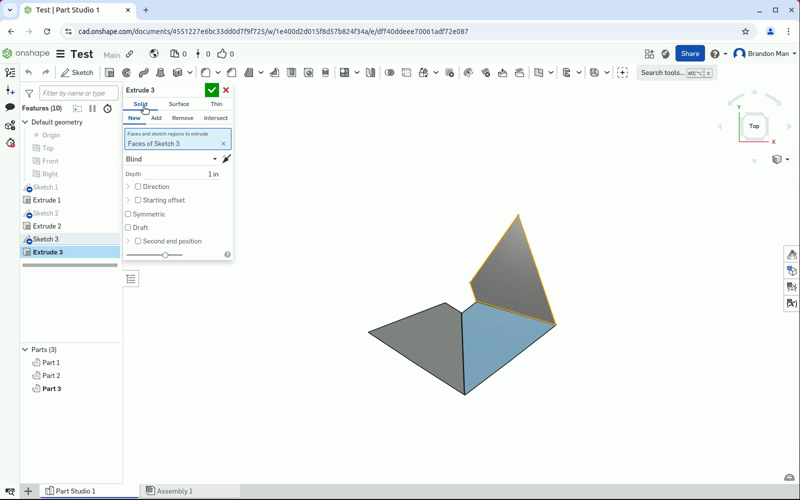
click(143, 106)
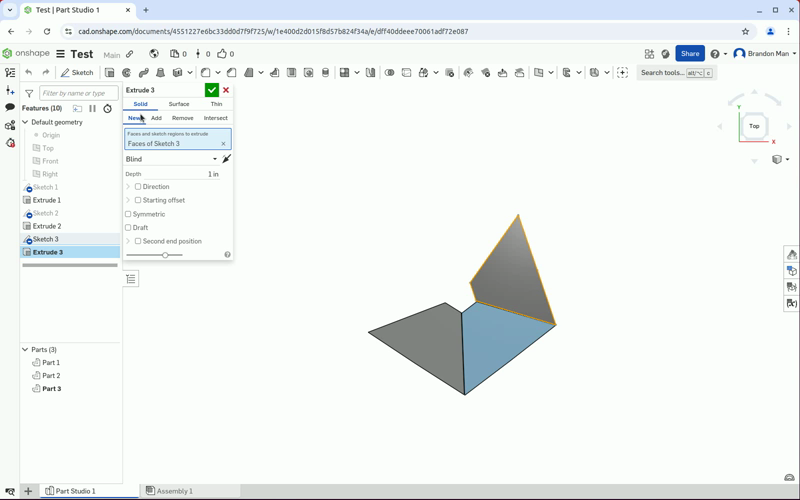
mouse_move(137, 120)
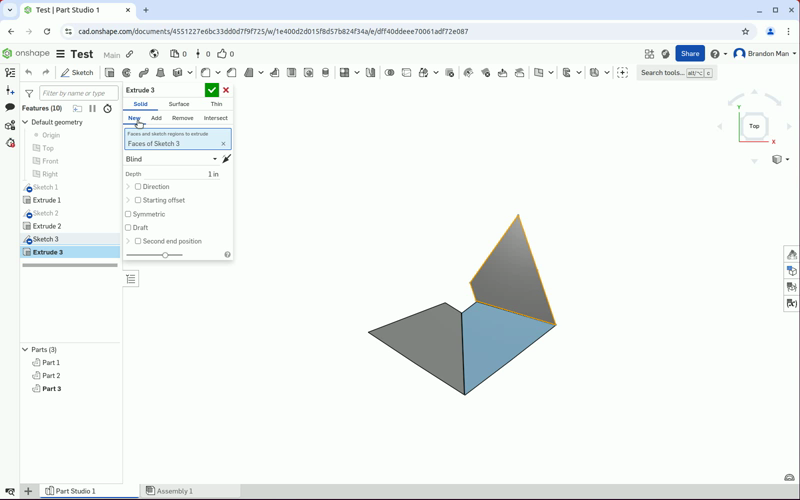
click(137, 120)
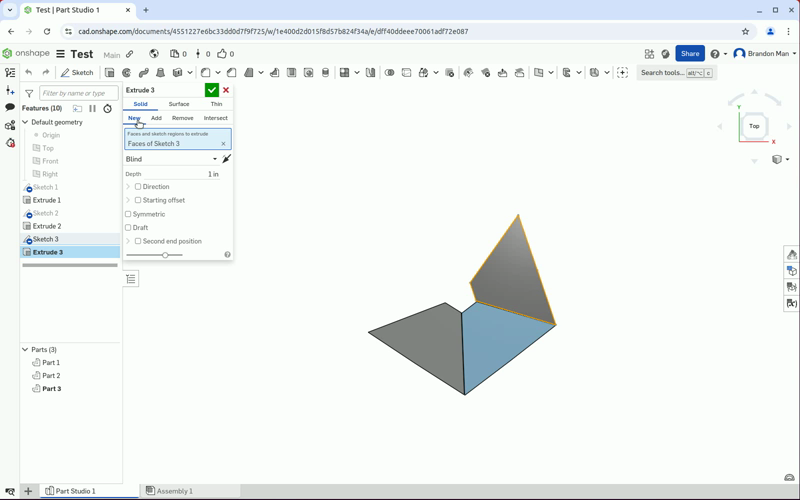
key(tab, 4)
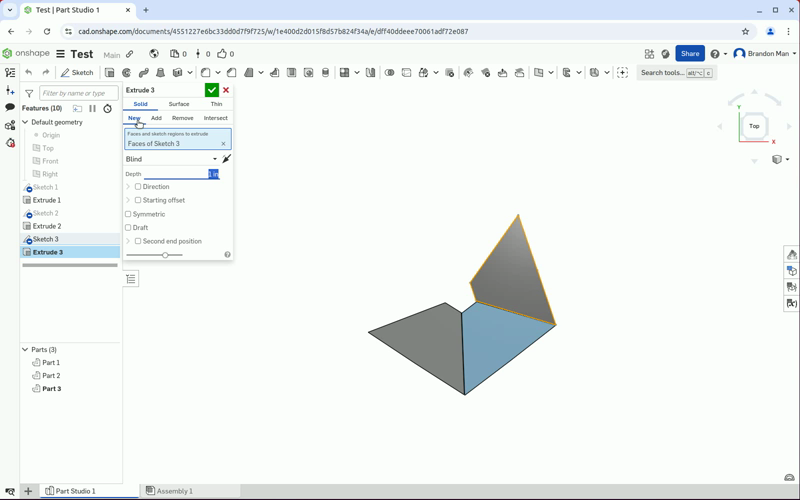
text(0.722)
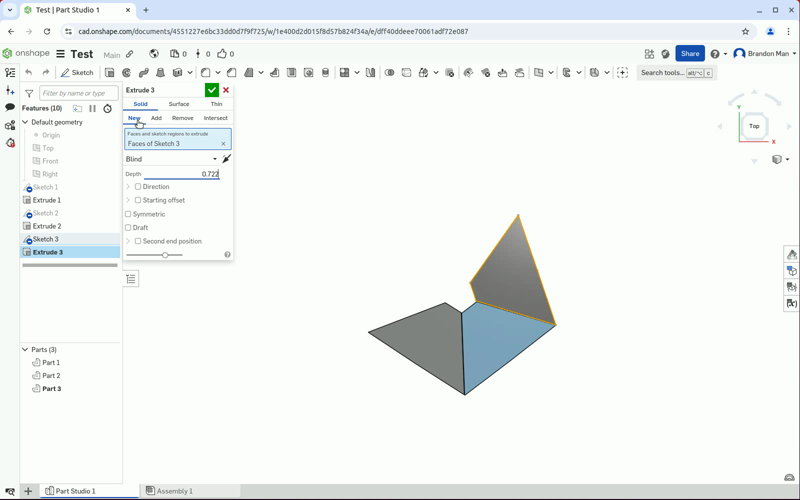
key(enter)
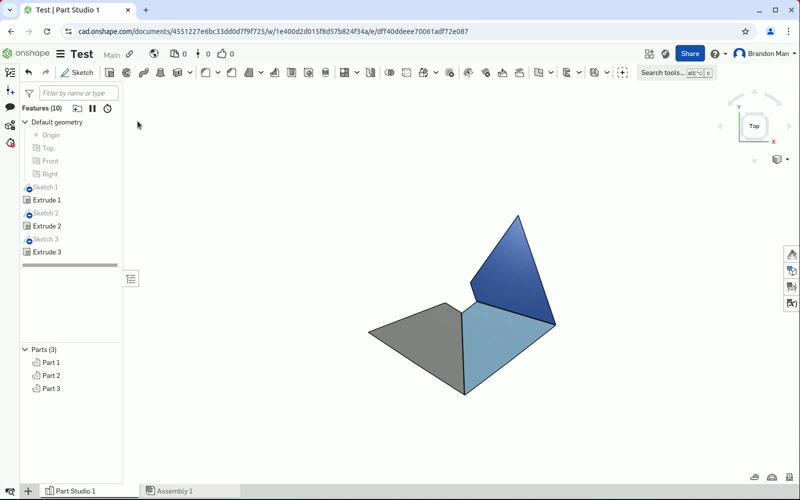
key(shift+h)
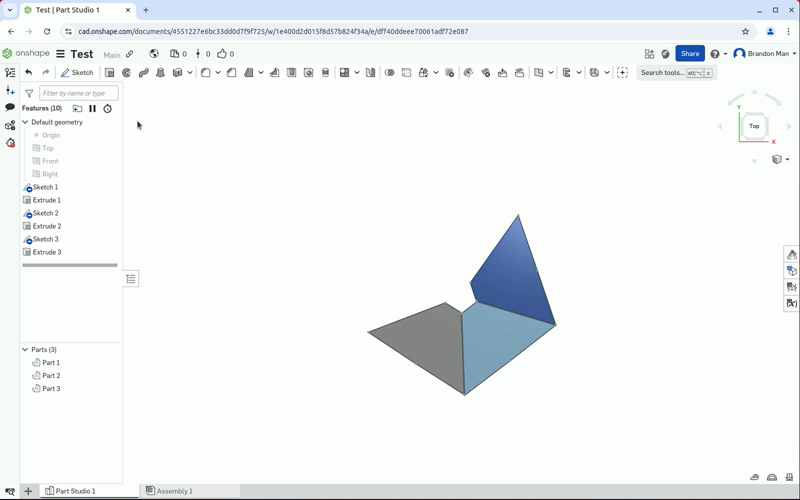
key(shift+h)
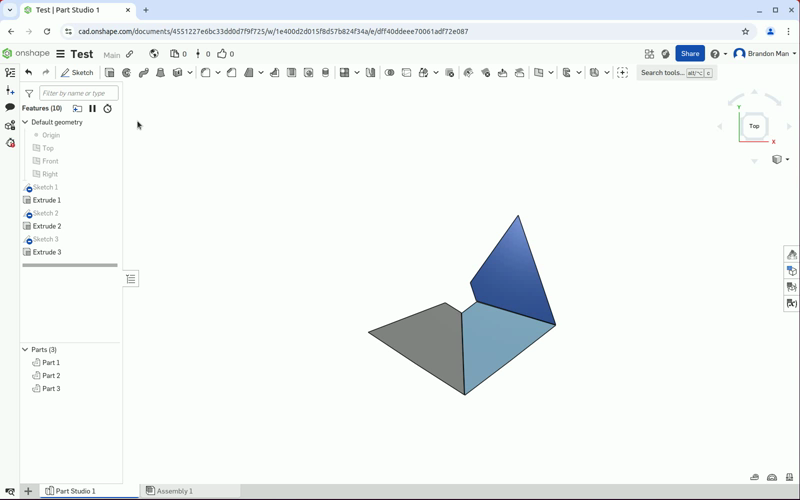
mouse_move(73, 189)
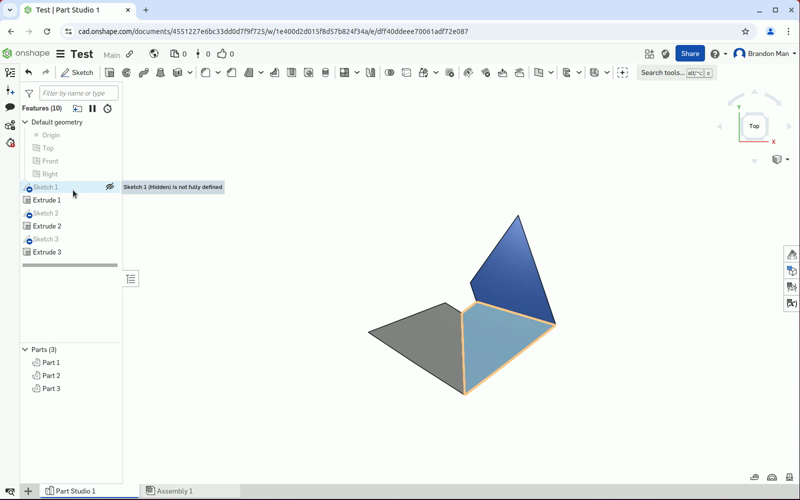
click(73, 189)
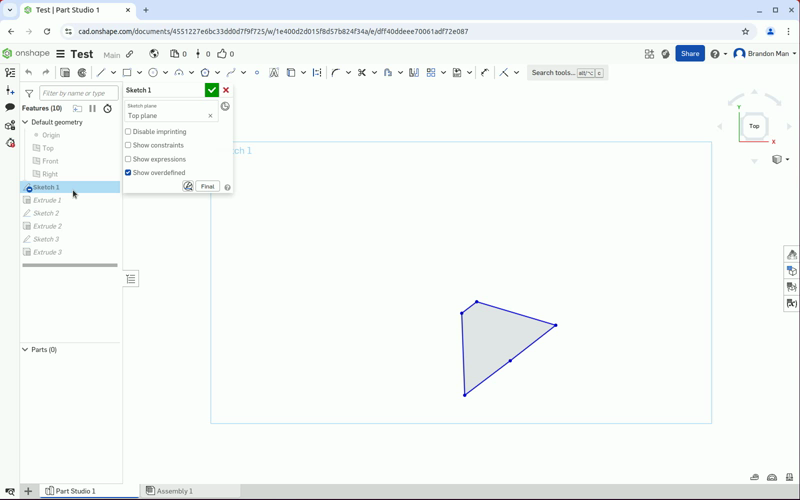
mouse_move(229, 92)
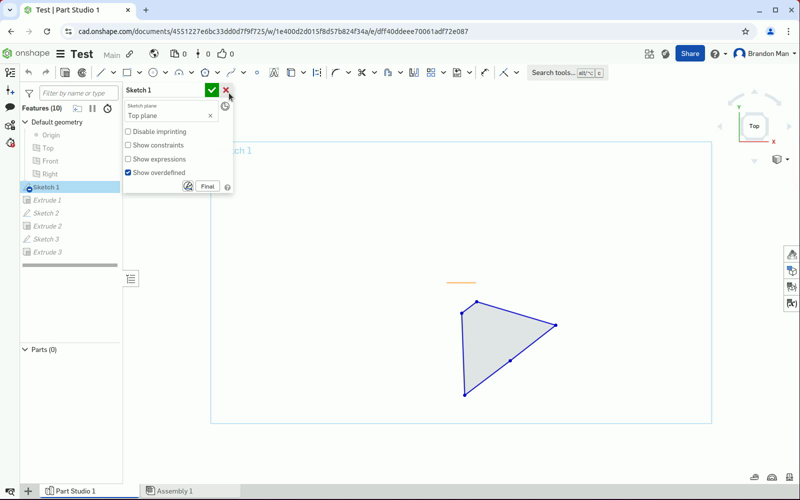
click(229, 92)
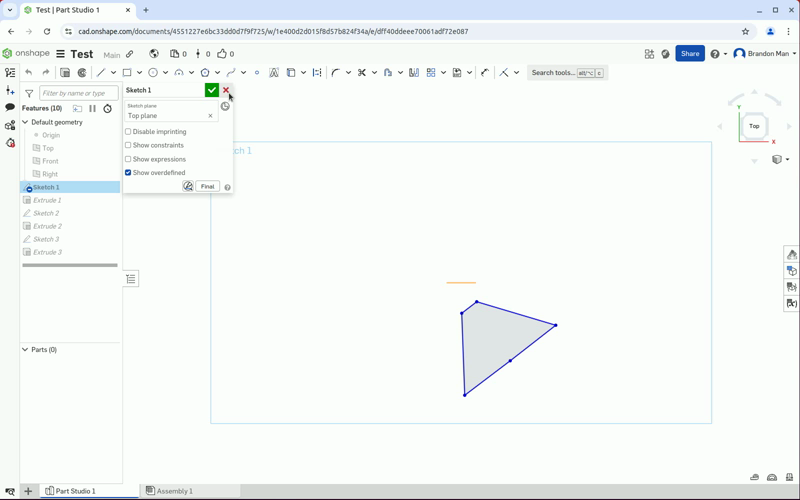
key(shift+s)
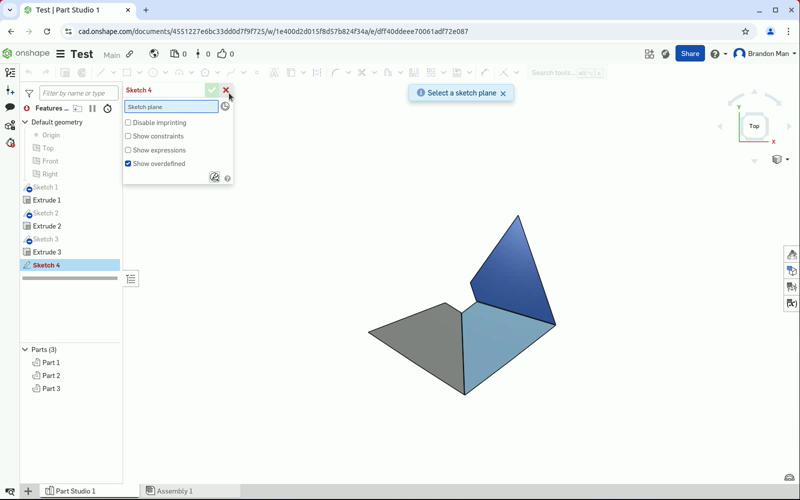
mouse_move(73, 150)
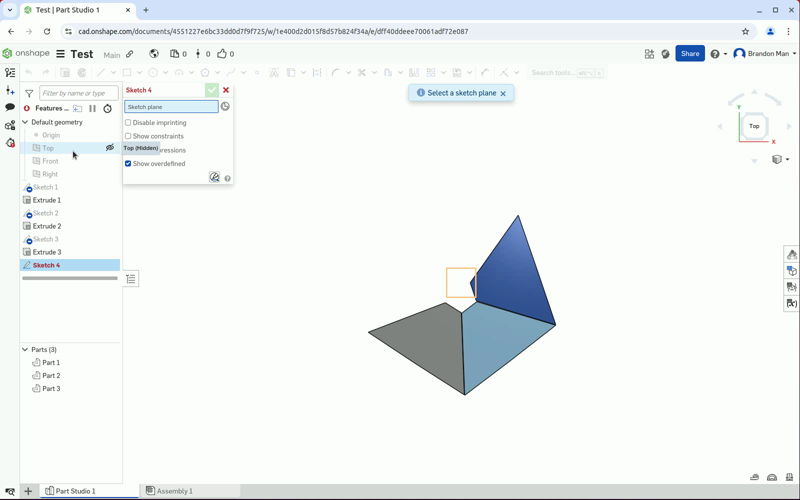
click(73, 150)
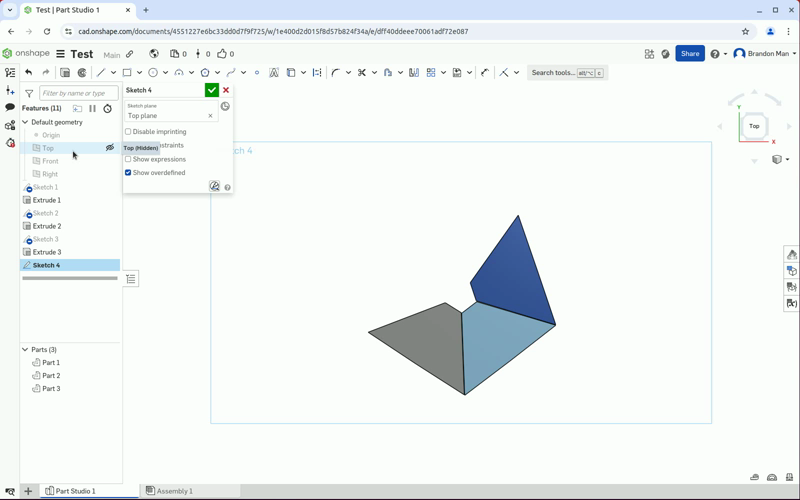
mouse_move(73, 352)
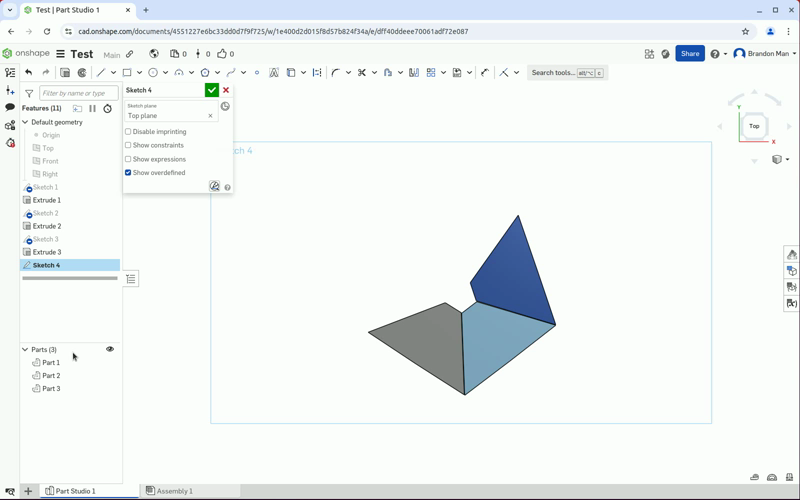
key(y)
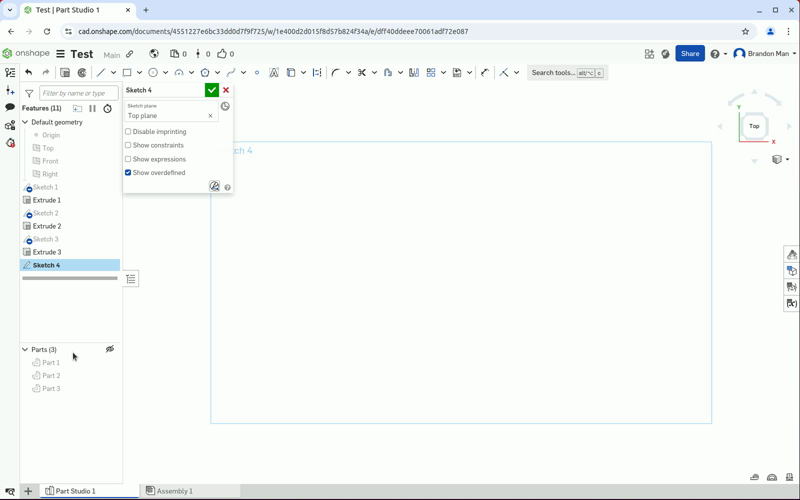
key(l)
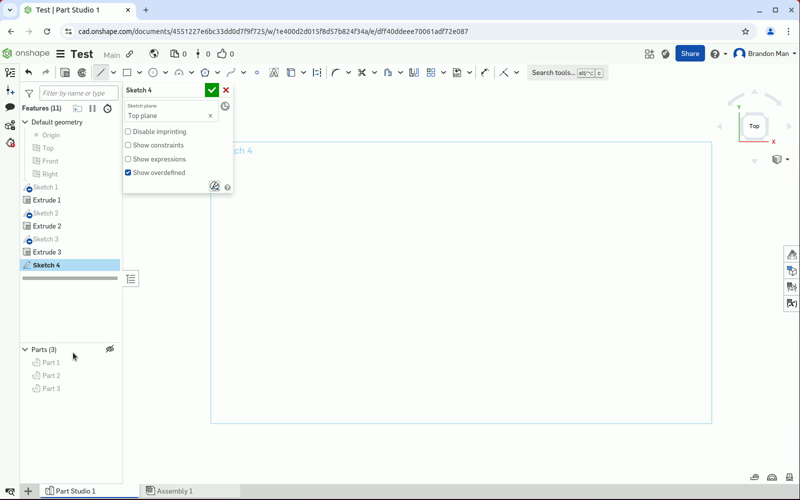
key_down(shift)
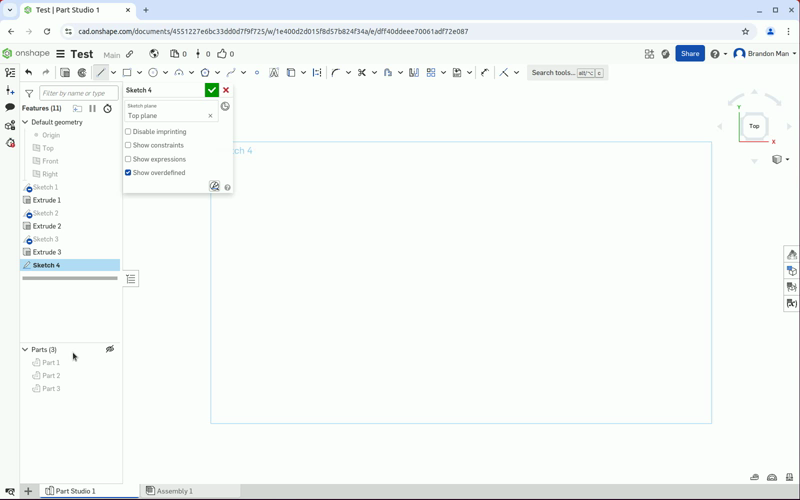
mouse_move(403, 216)
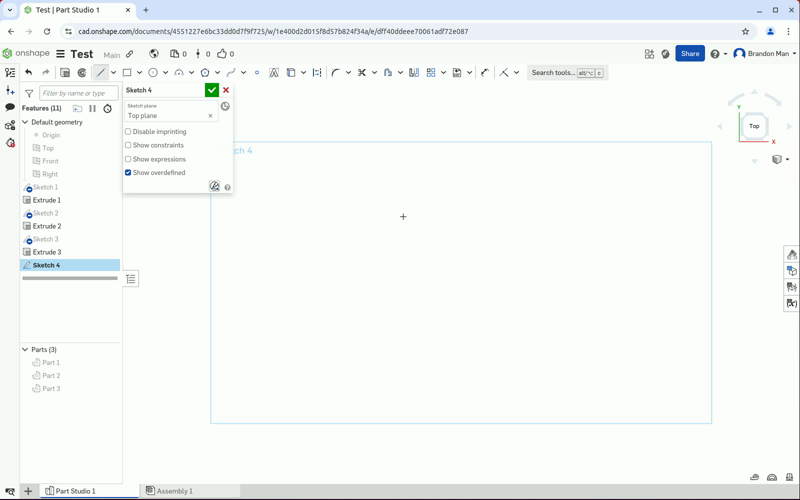
click(403, 216)
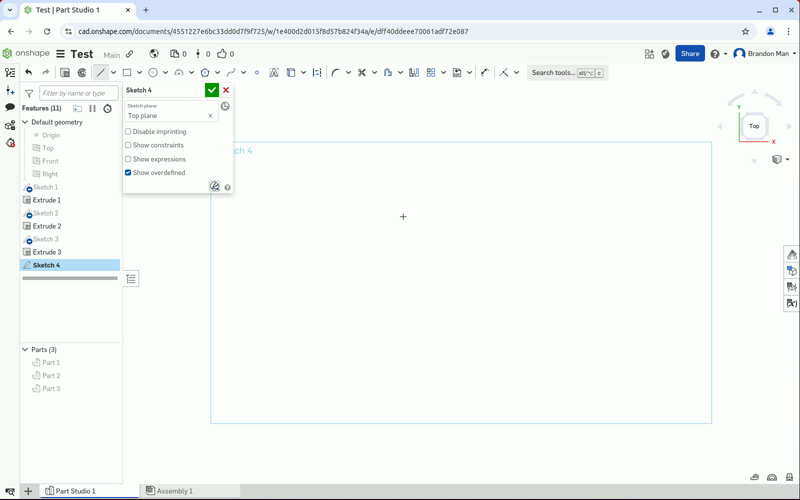
key_up(shift)
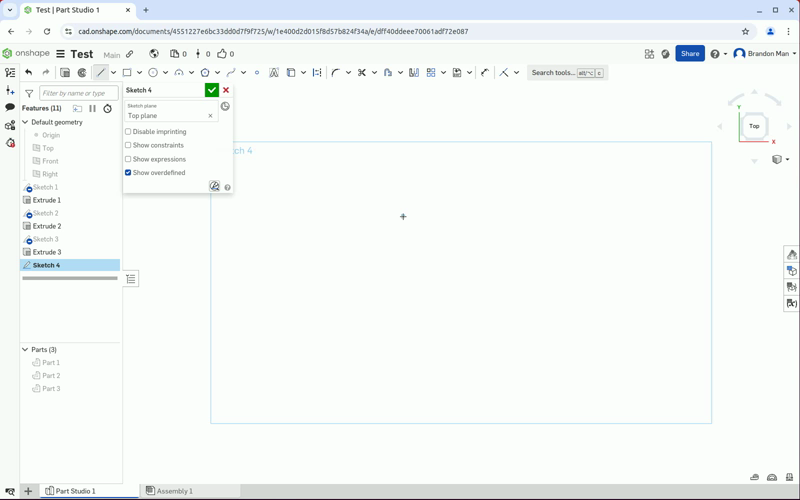
key_down(shift)
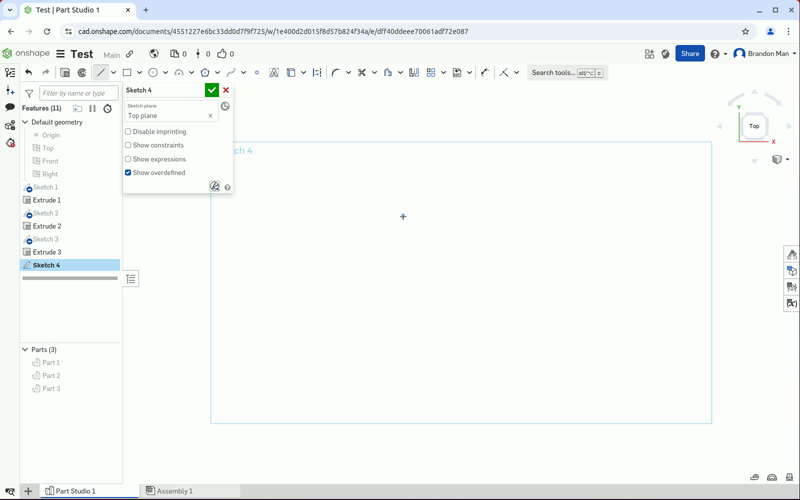
mouse_move(451, 282)
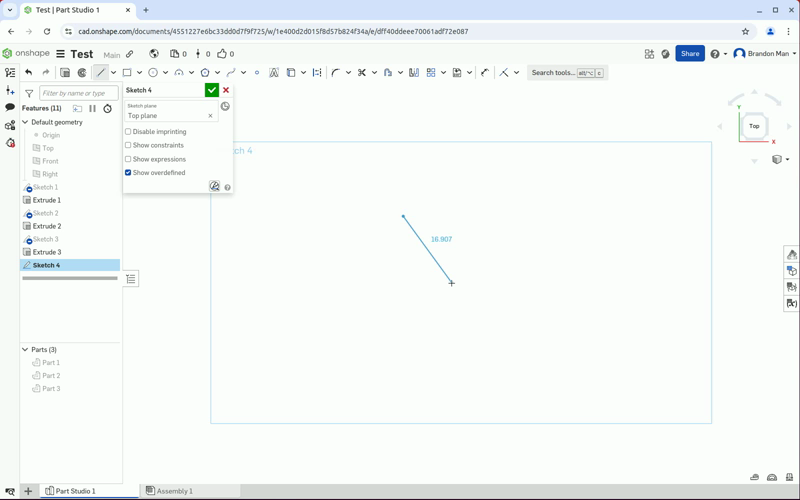
click(451, 282)
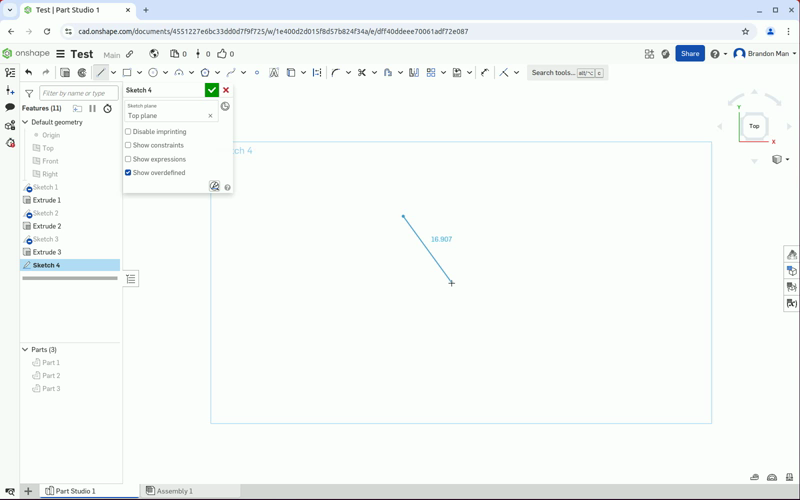
key_up(shift)
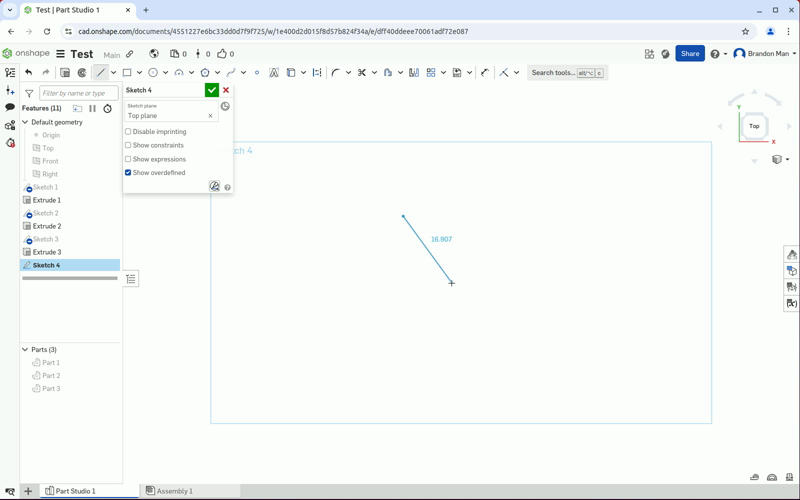
key_down(shift)
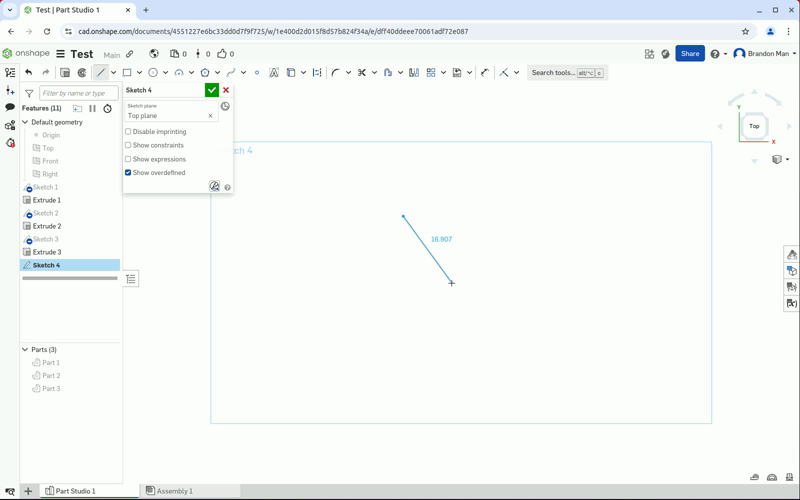
mouse_move(481, 282)
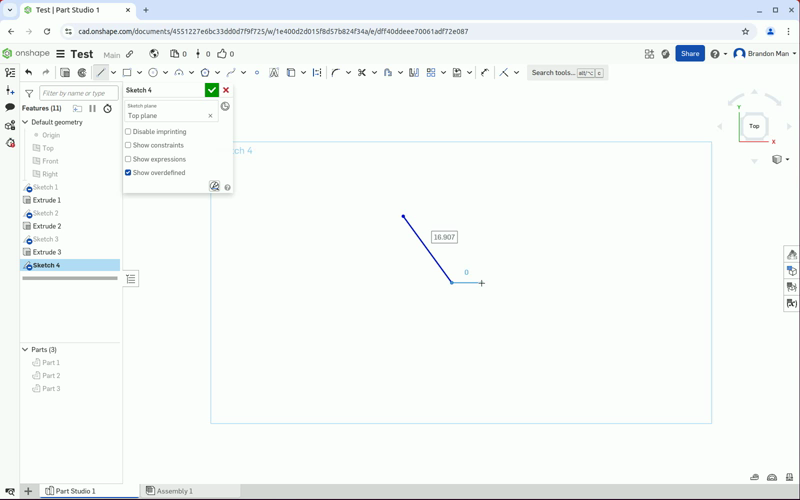
mouse_move(469, 282)
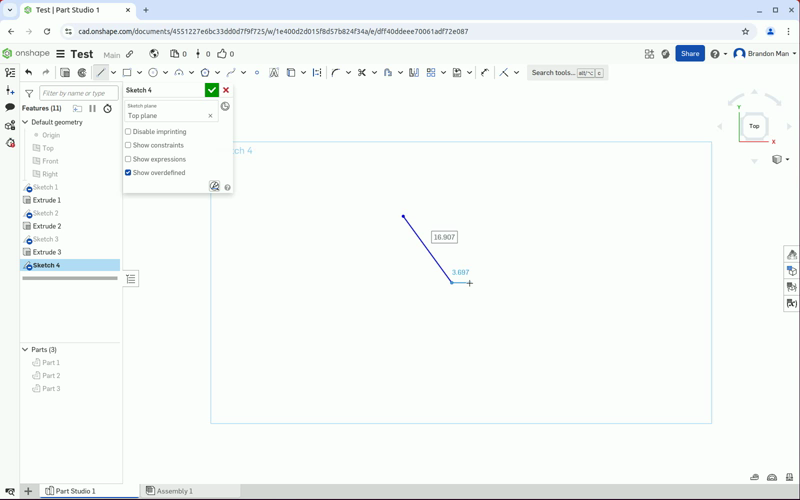
click(469, 282)
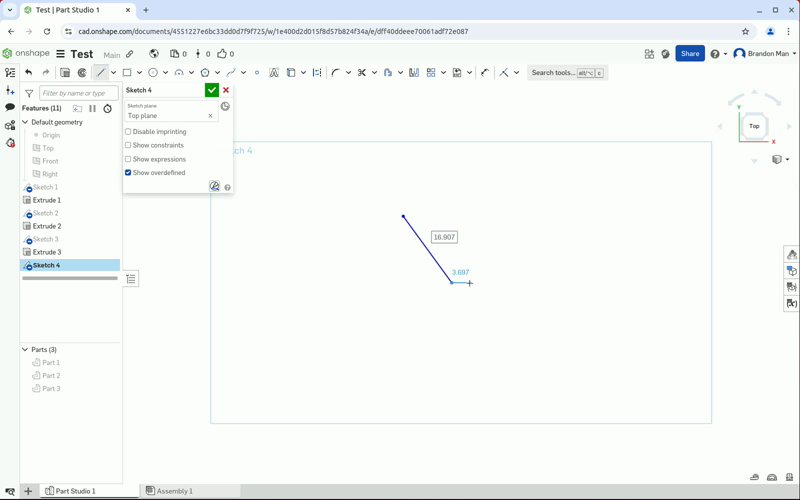
key_up(shift)
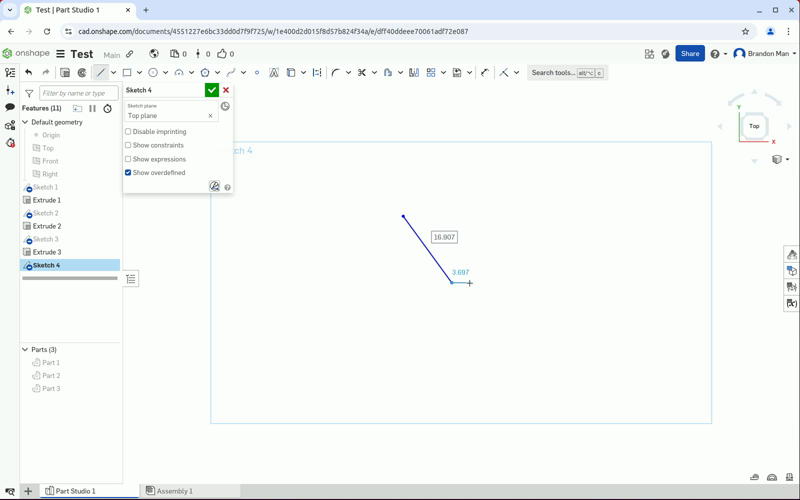
key_down(shift)
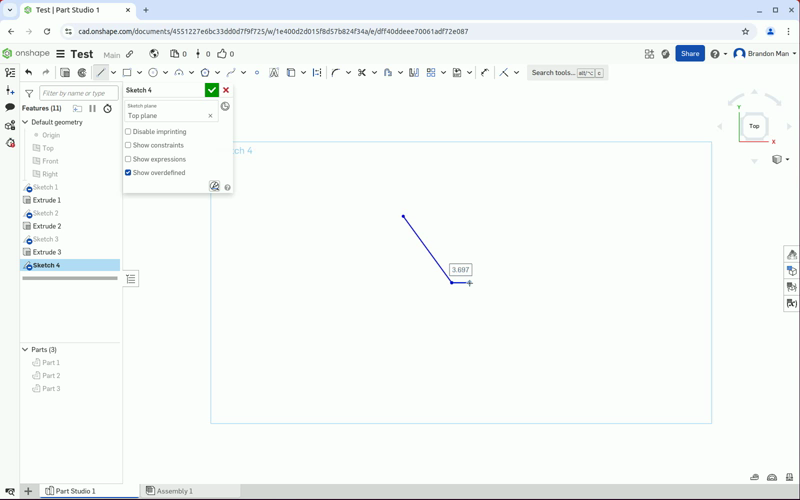
mouse_move(518, 216)
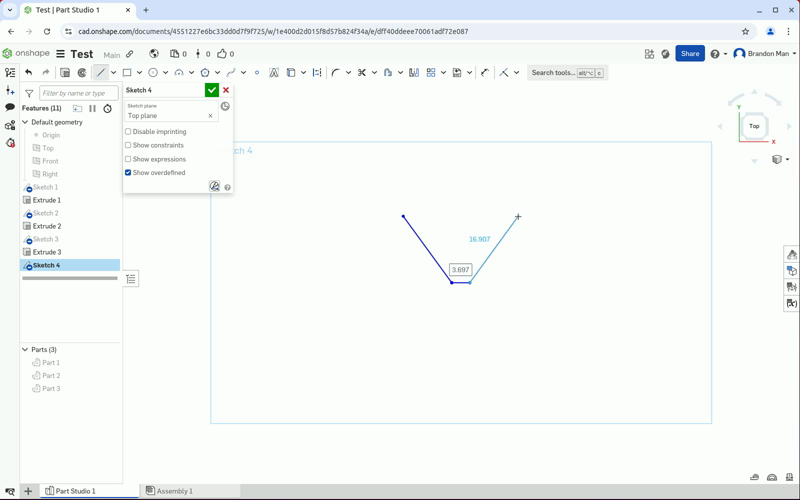
click(518, 216)
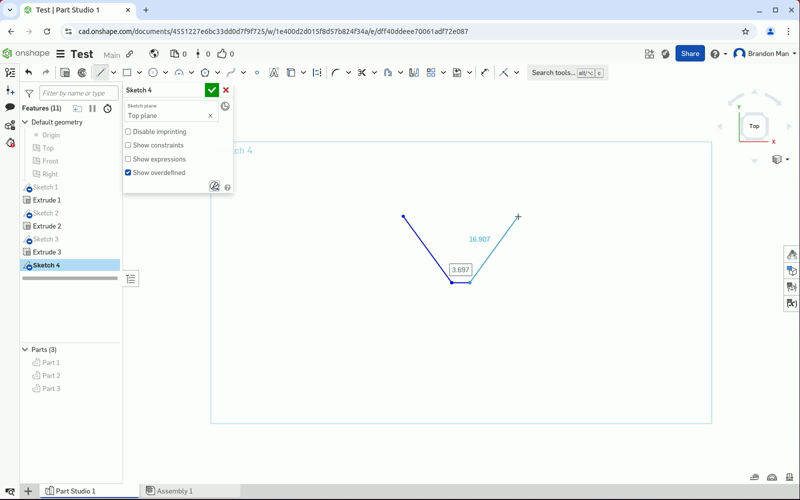
key_up(shift)
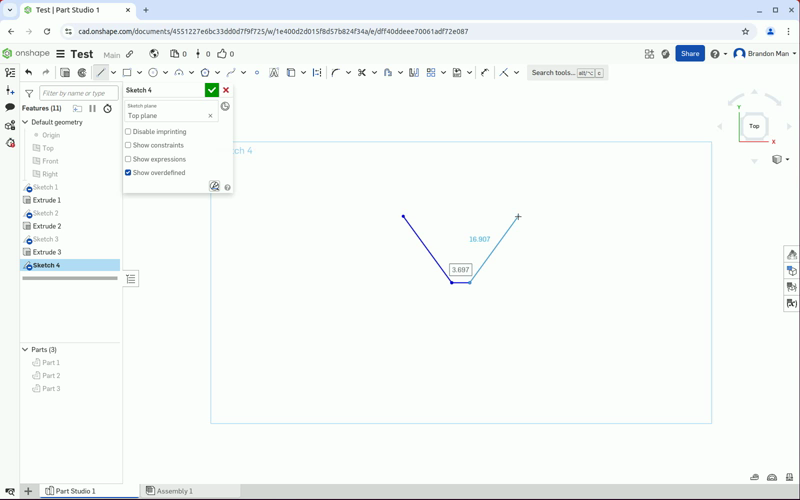
key_down(shift)
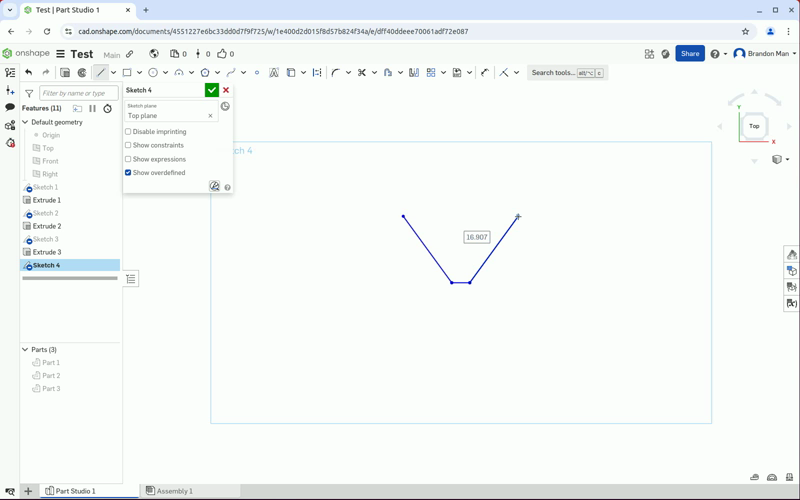
mouse_move(548, 216)
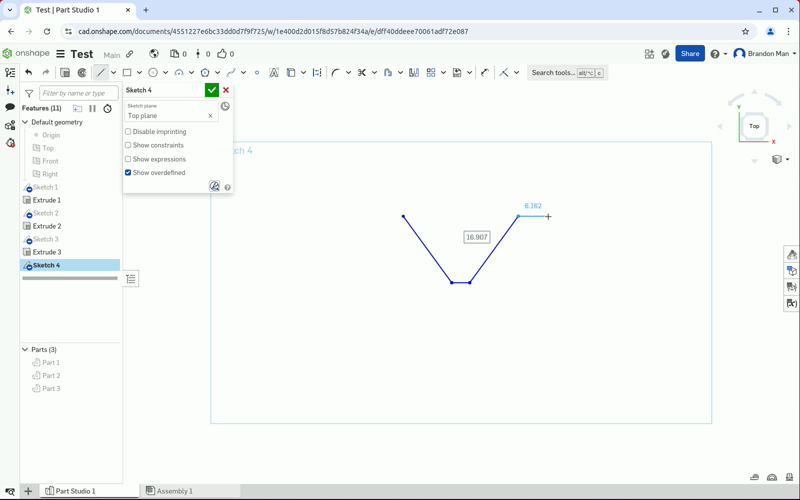
mouse_move(461, 216)
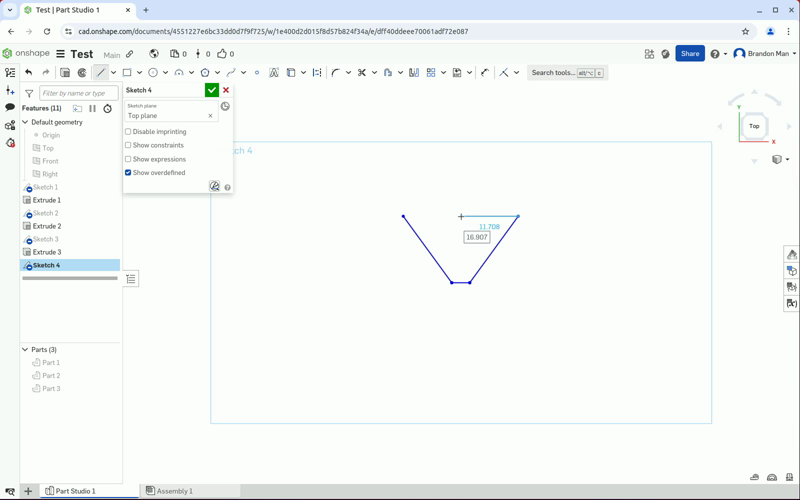
click(461, 216)
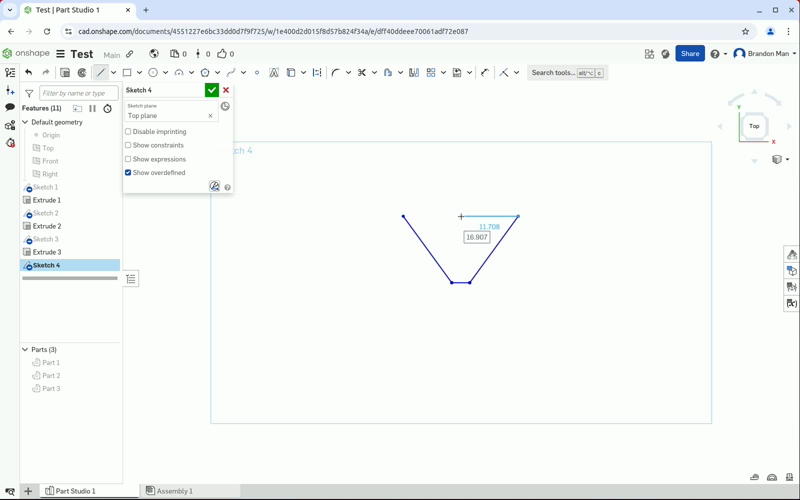
key_up(shift)
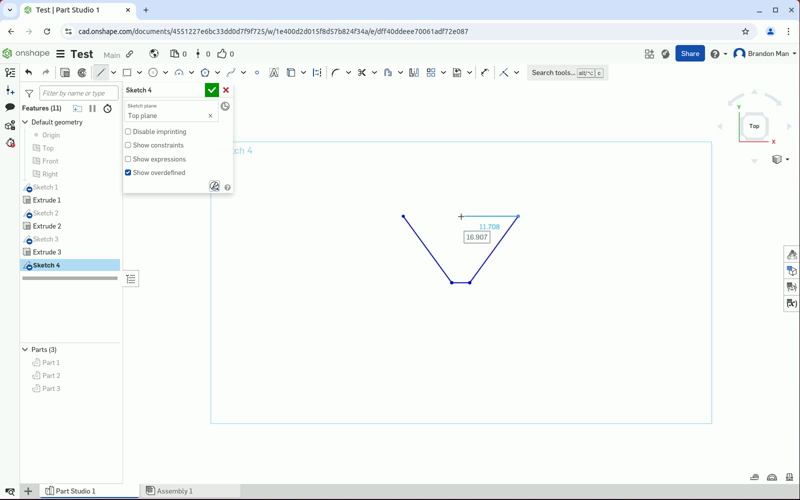
mouse_move(491, 216)
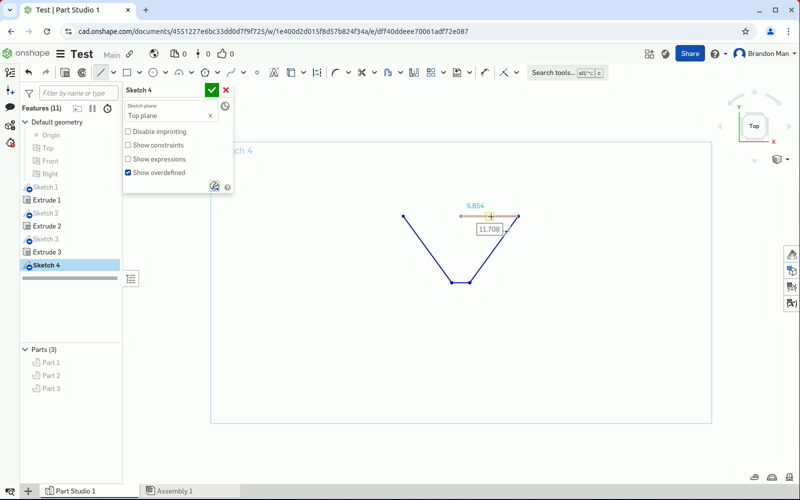
key_down(shift)
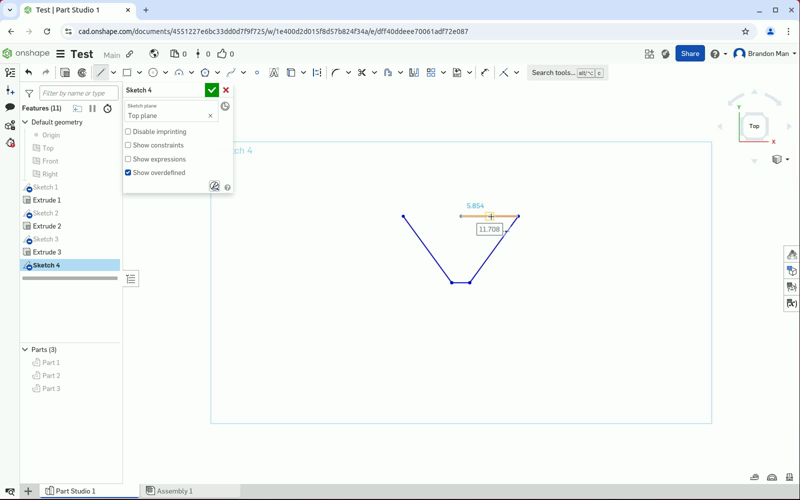
mouse_move(403, 216)
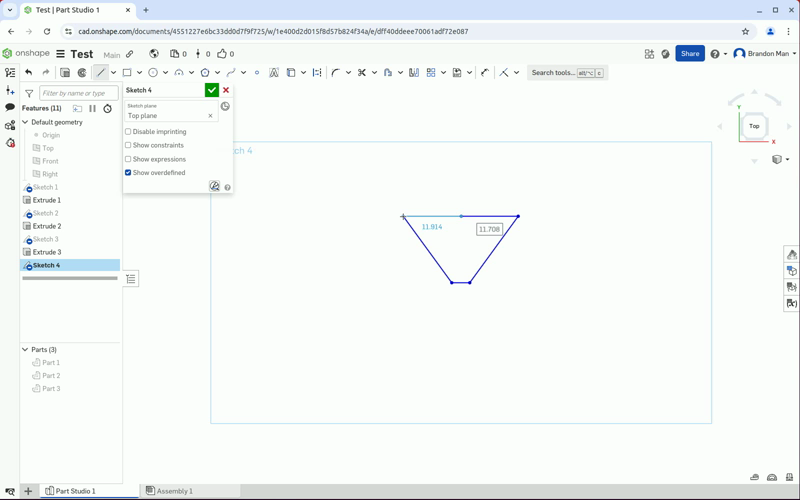
key_up(shift)
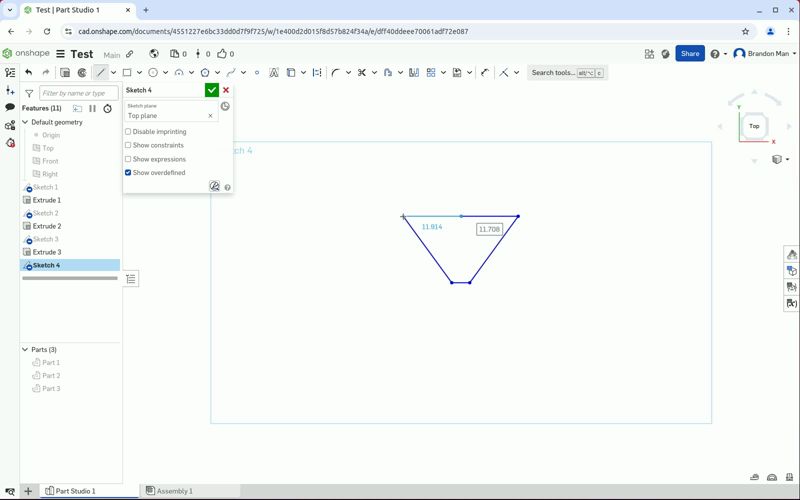
click(403, 216)
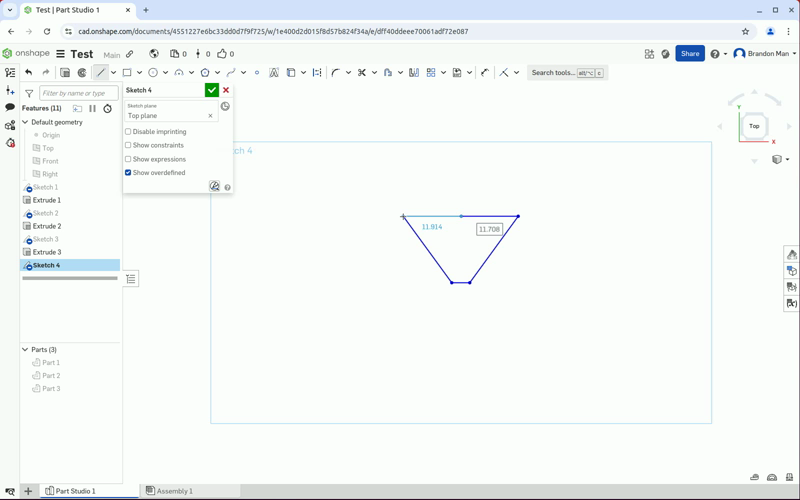
key(esc)
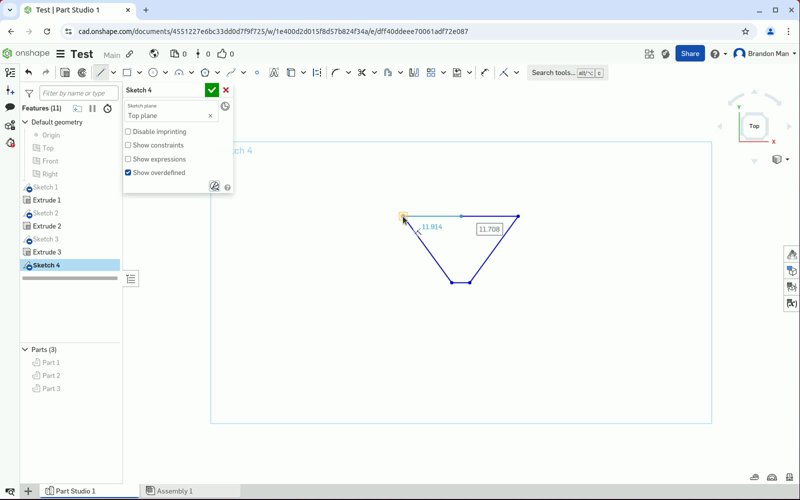
mouse_move(455, 251)
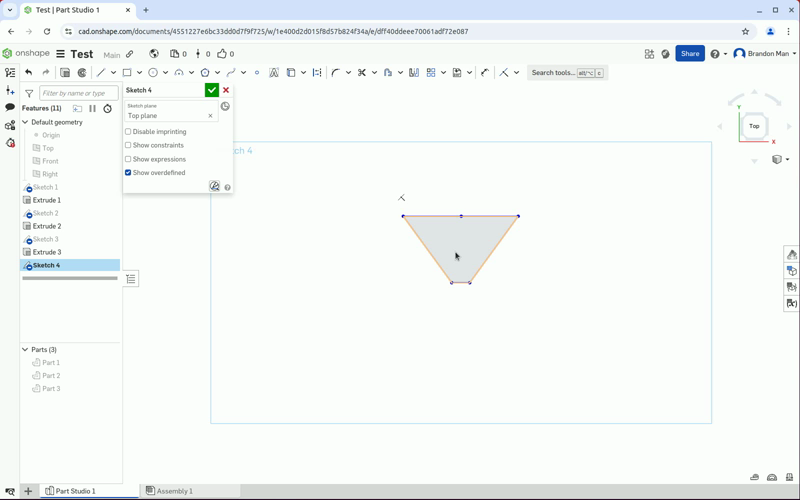
click(455, 251)
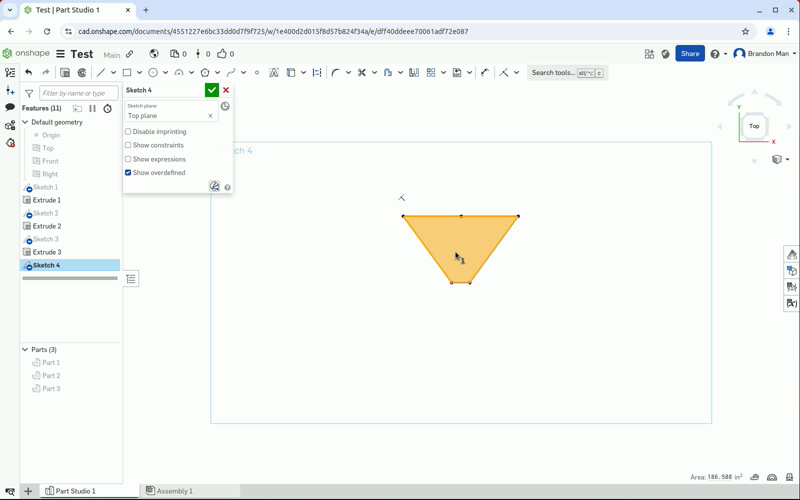
mouse_move(73, 352)
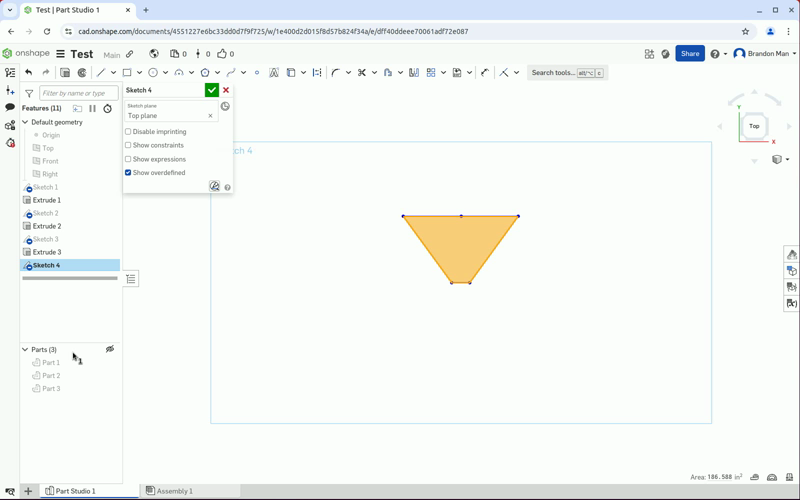
key(shift+y)
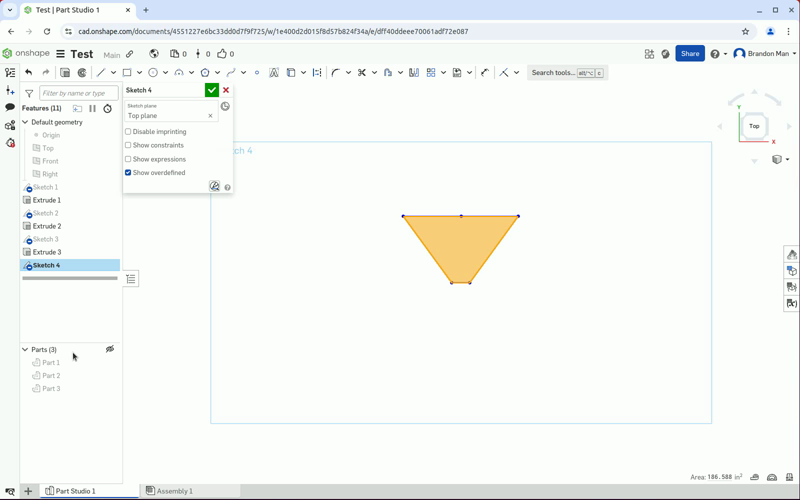
key(shift+e)
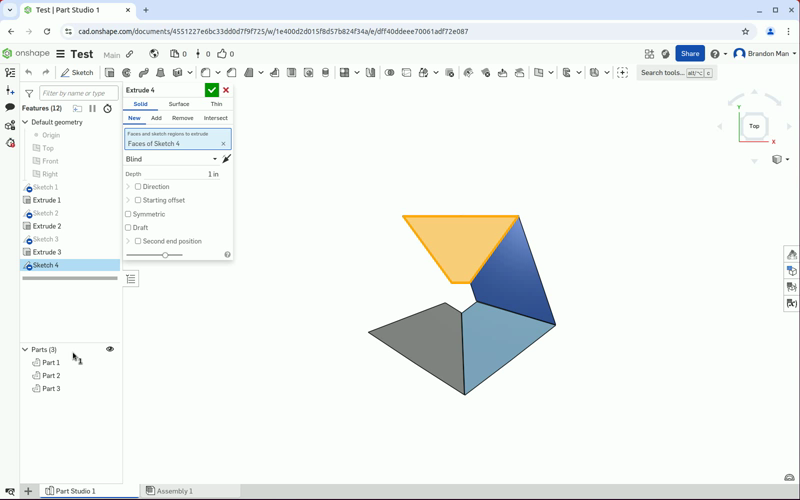
mouse_move(143, 106)
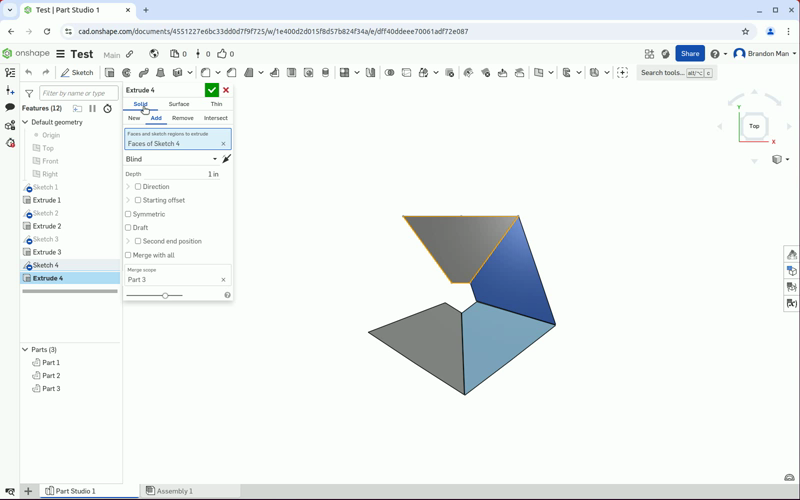
click(143, 106)
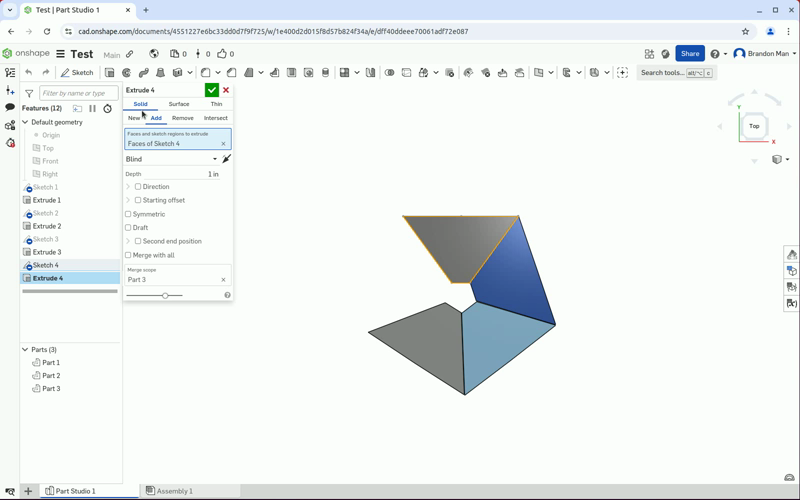
mouse_move(137, 120)
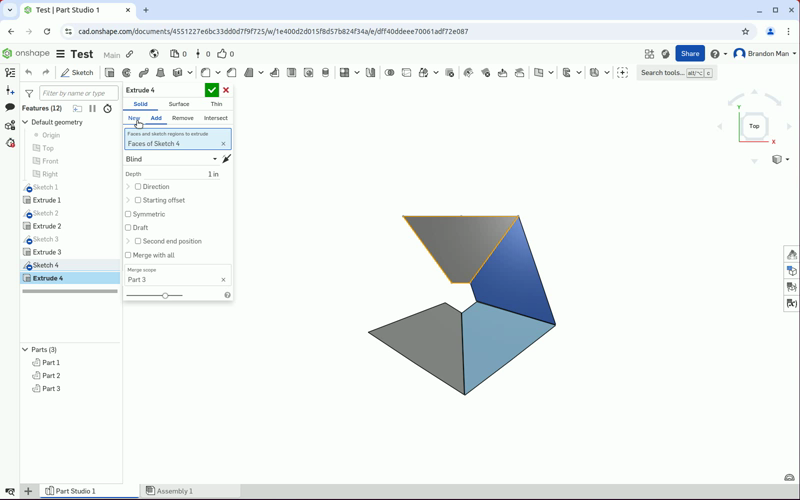
click(137, 120)
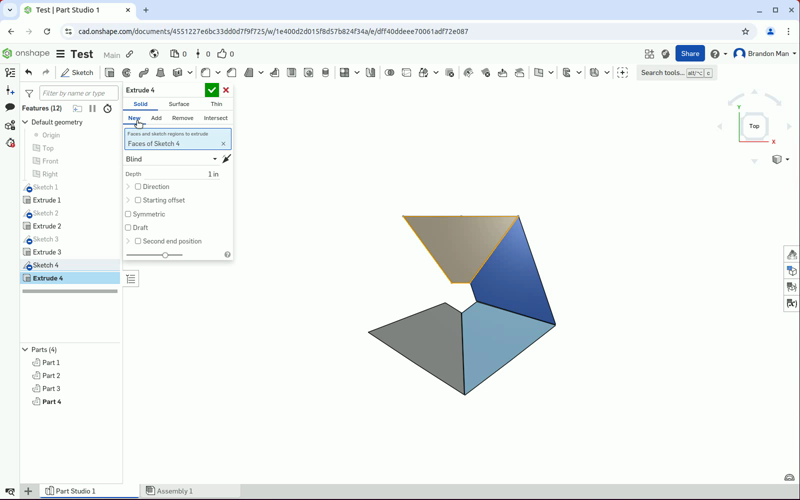
key(tab, 4)
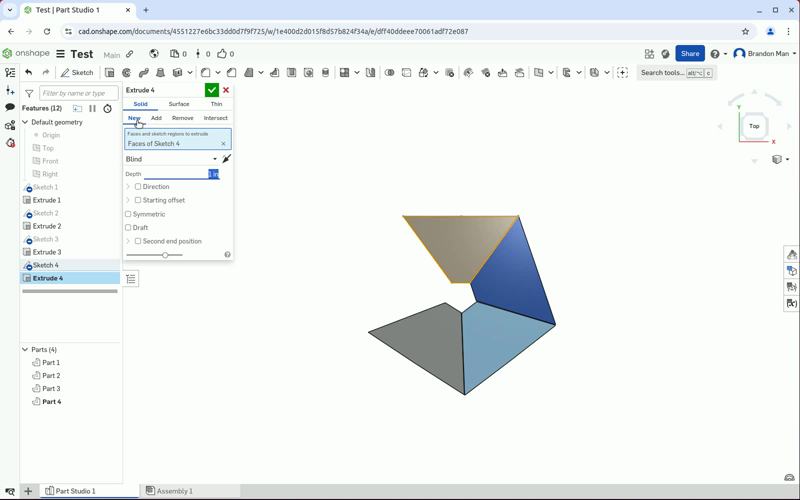
text(0.722)
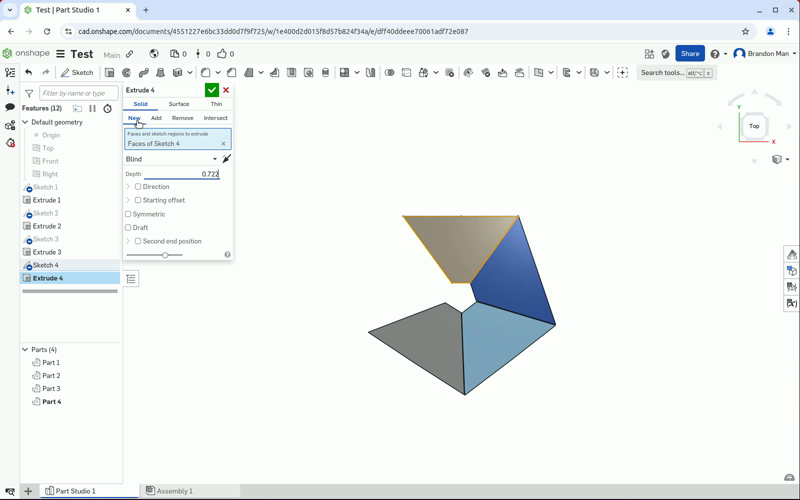
key(enter)
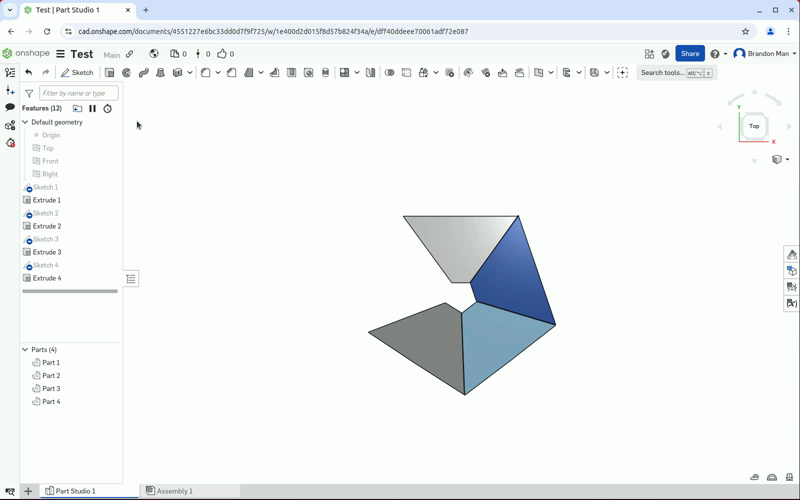
key(shift+h)
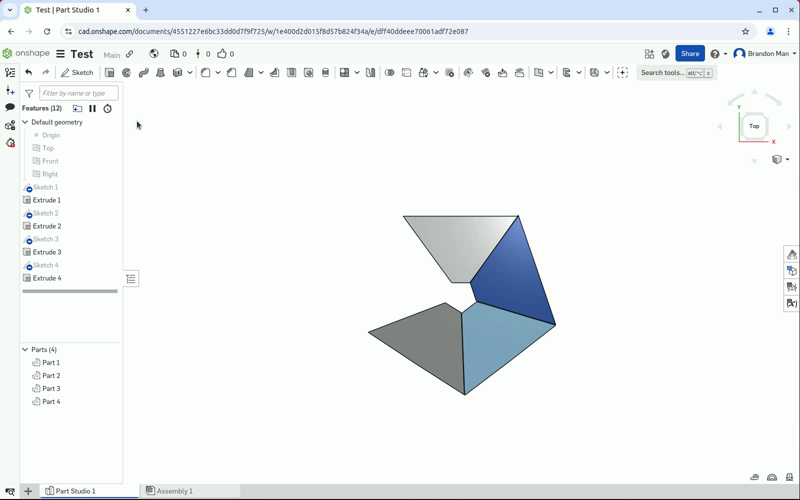
key(shift+h)
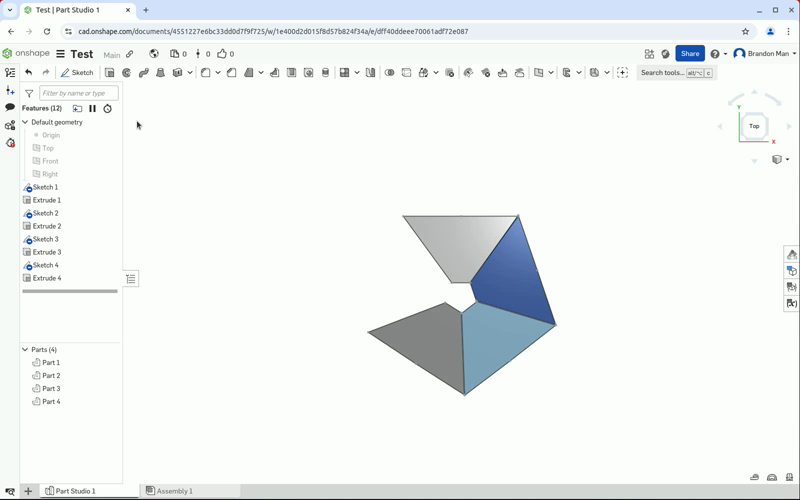
key(shift+7)
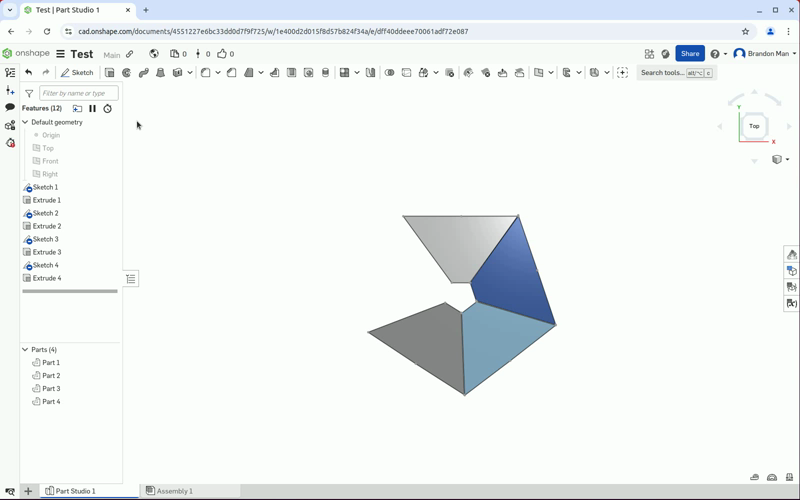
key(up, 3)
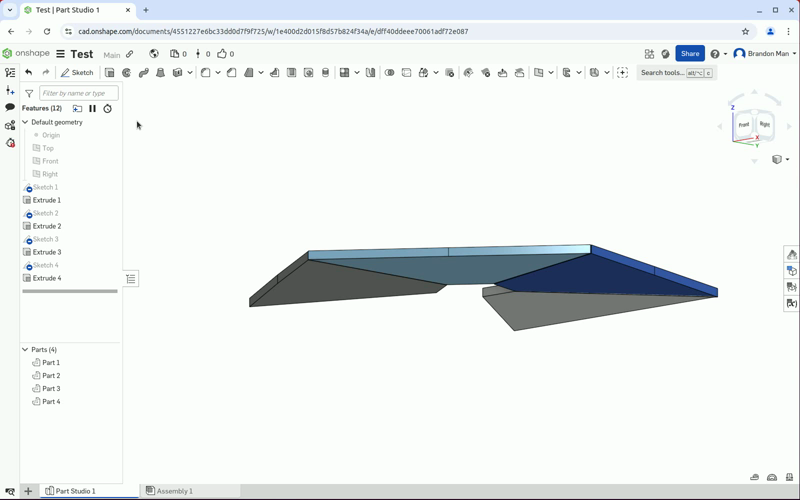
key(left, 3)
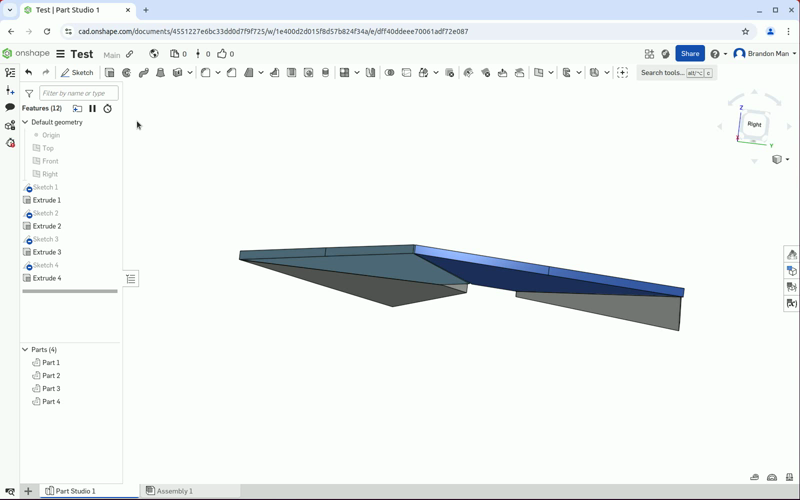
key(right, 3)
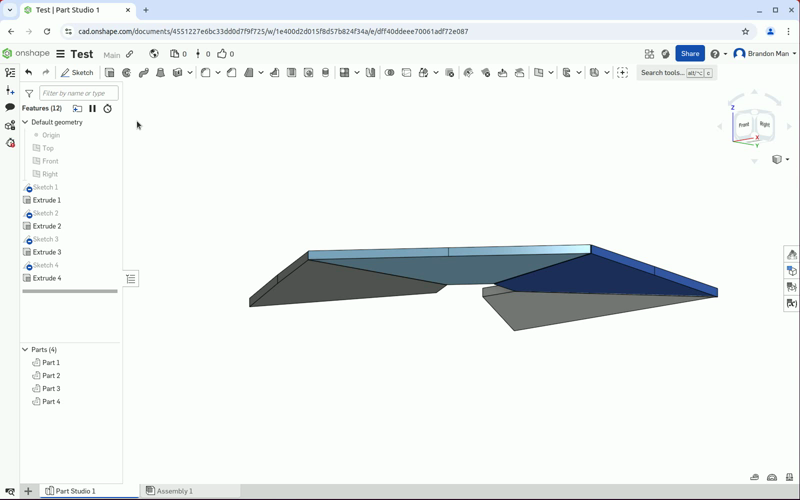
key(down, 3)
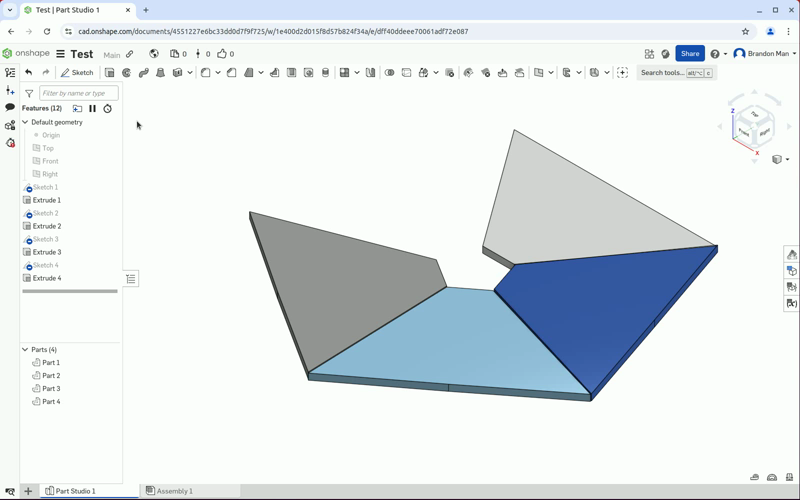
mouse_move(73, 189)
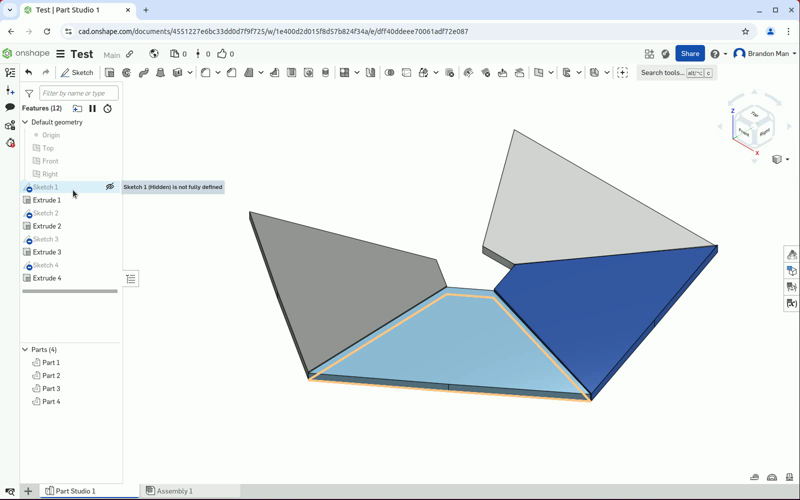
click(73, 189)